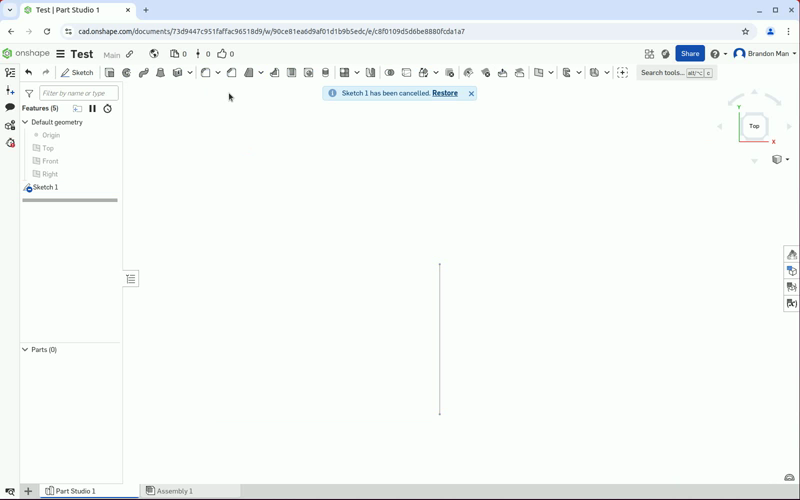
key(shift+h)
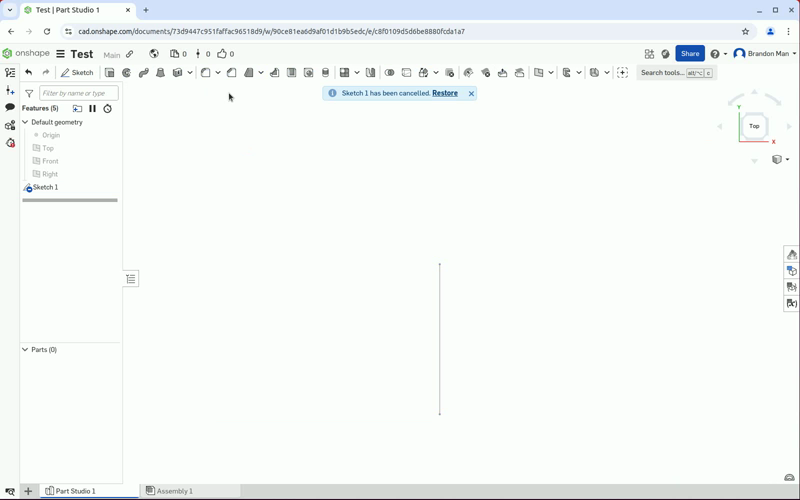
key(shift+s)
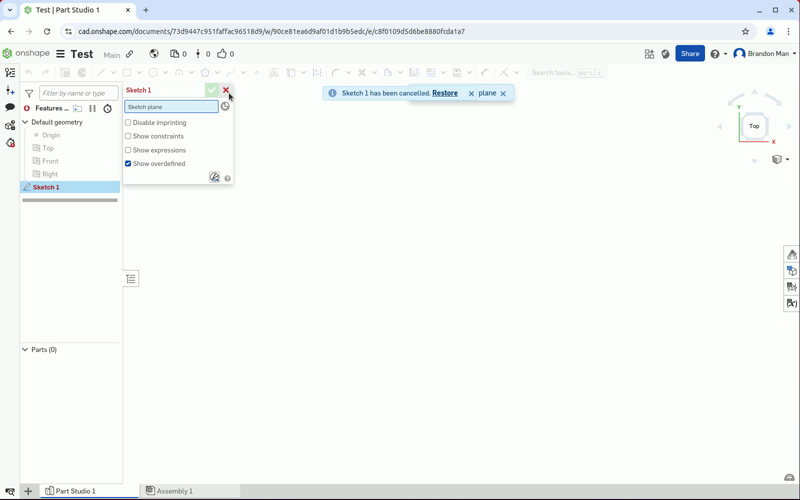
mouse_move(73, 150)
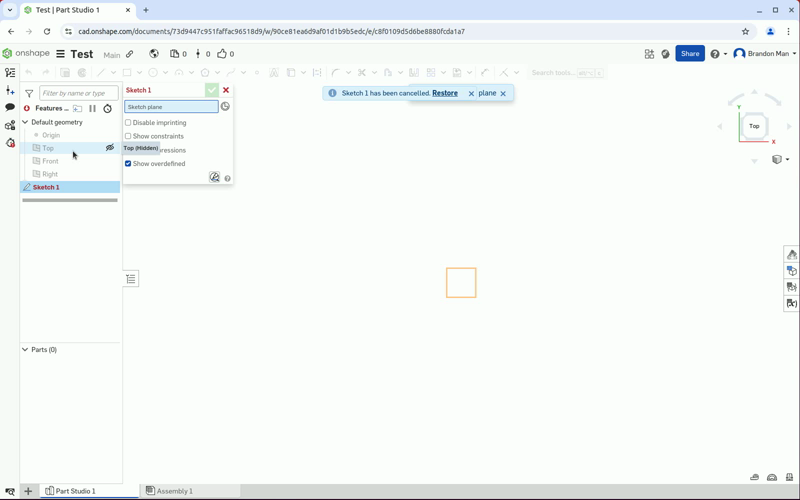
click(73, 150)
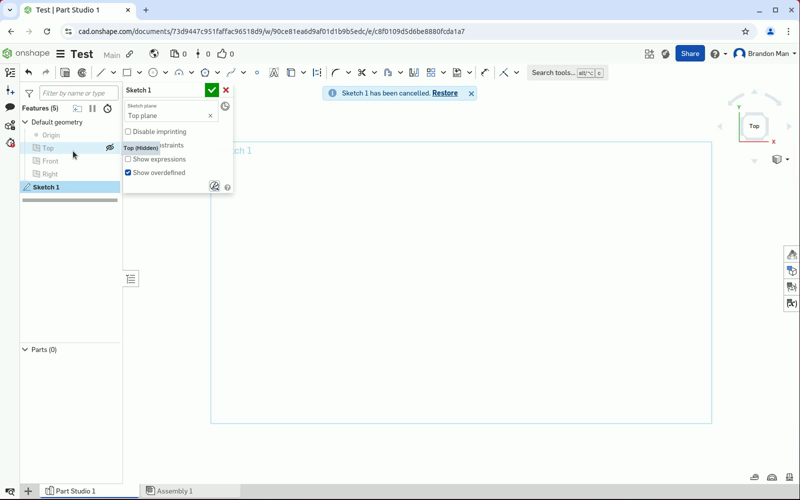
mouse_move(73, 352)
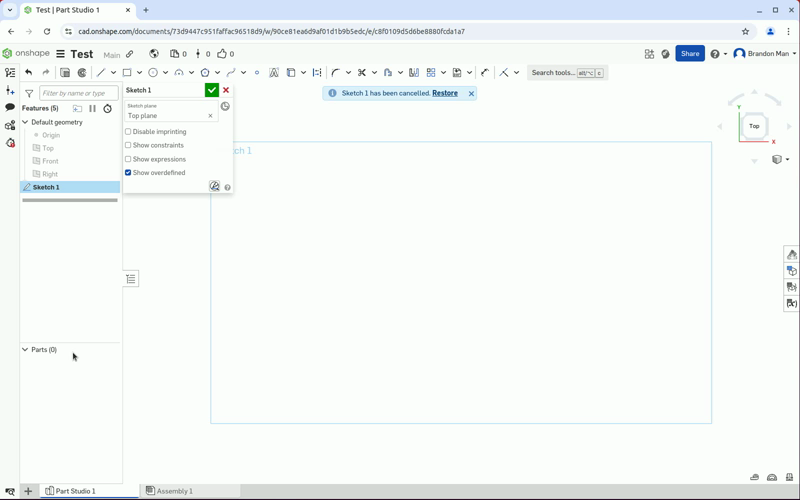
key(y)
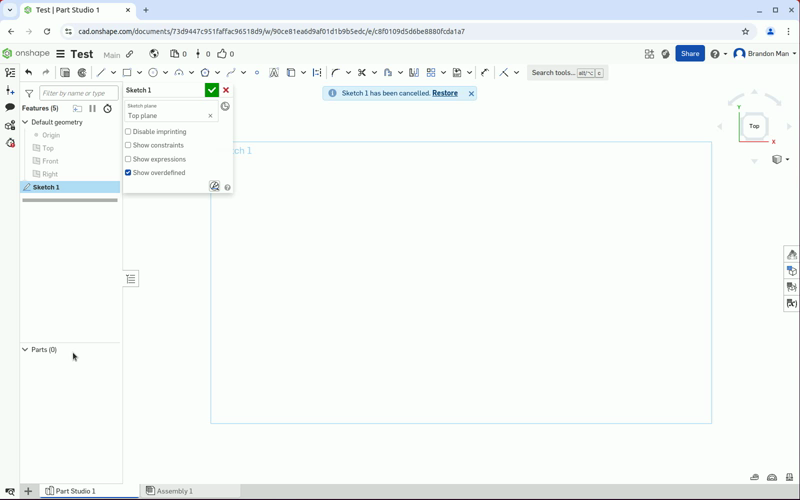
key(c)
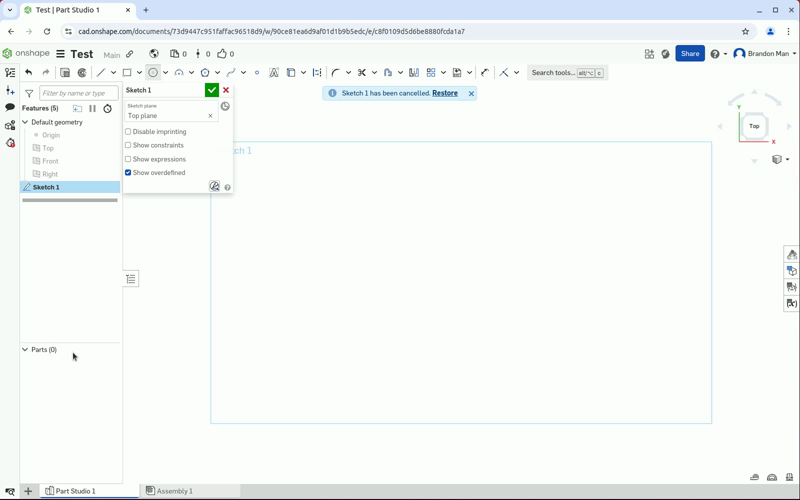
key_down(shift)
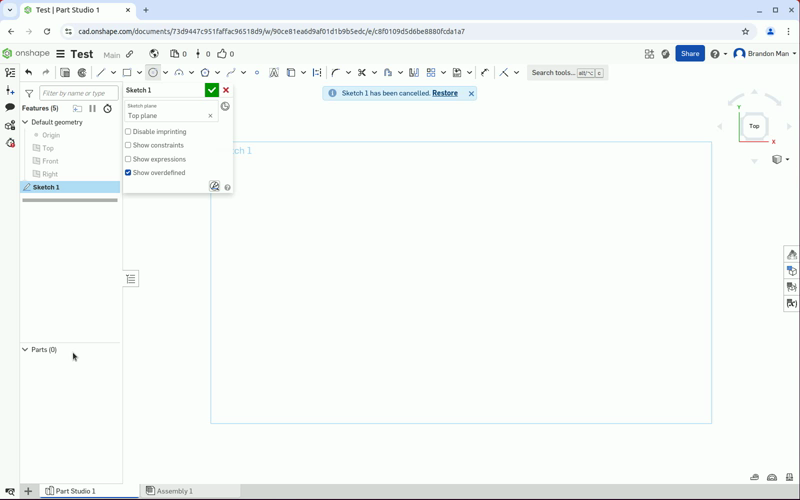
mouse_move(461, 282)
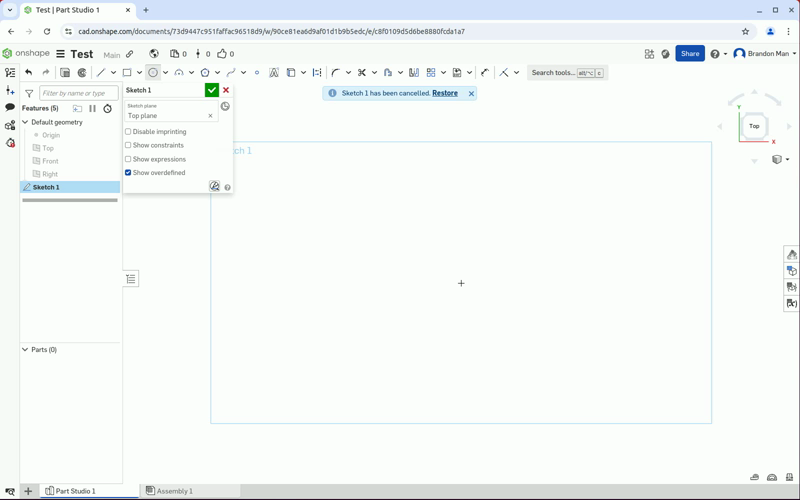
click(461, 282)
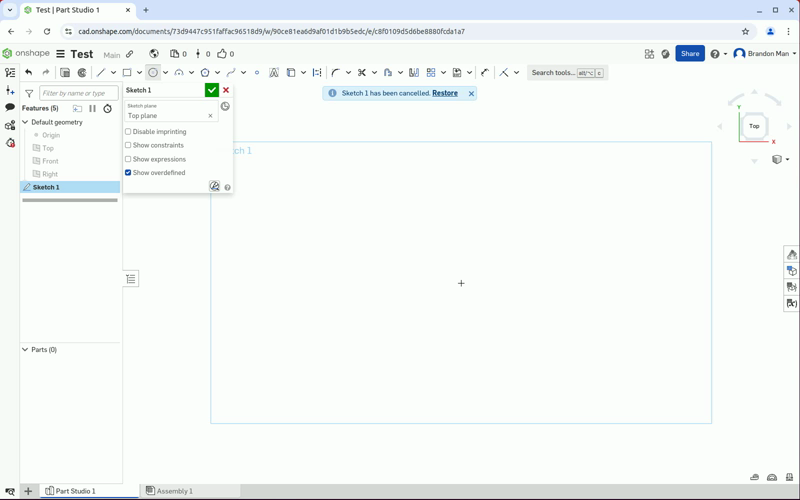
key_up(shift)
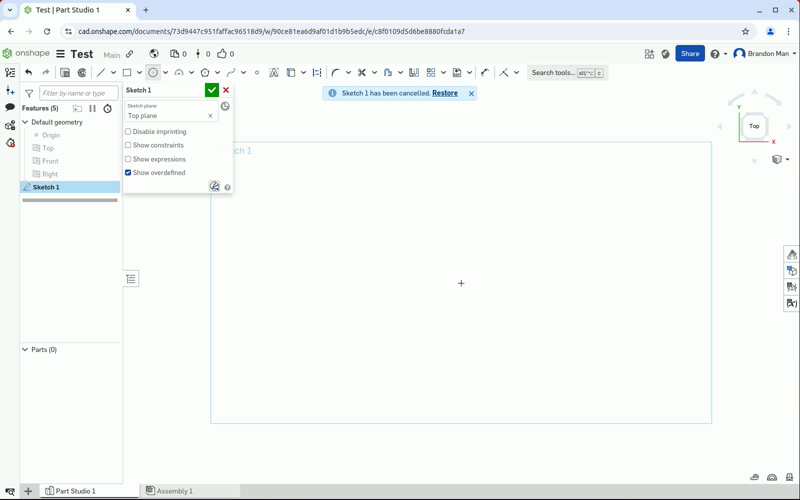
mouse_move(574, 282)
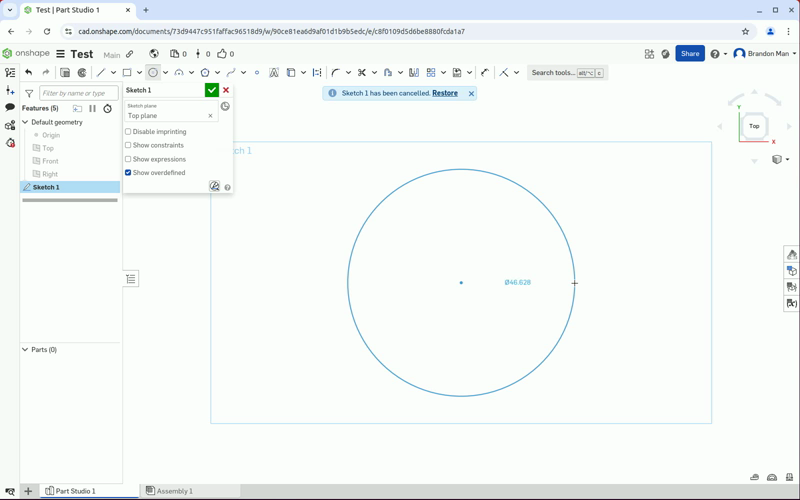
click(574, 282)
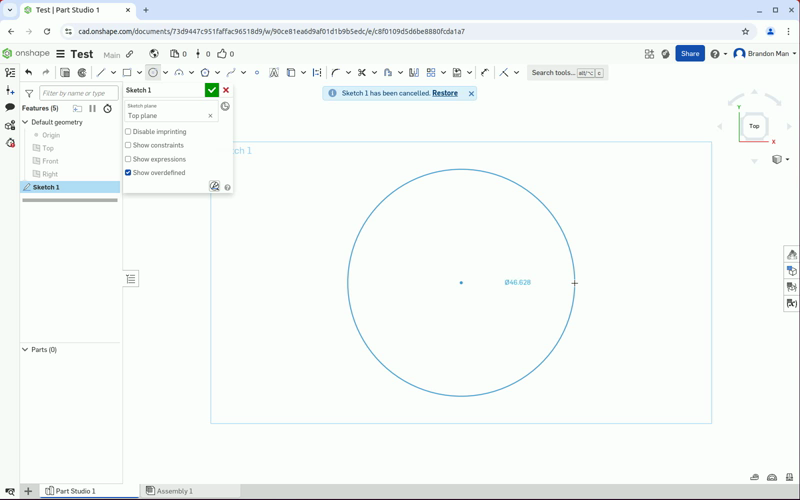
key(esc)
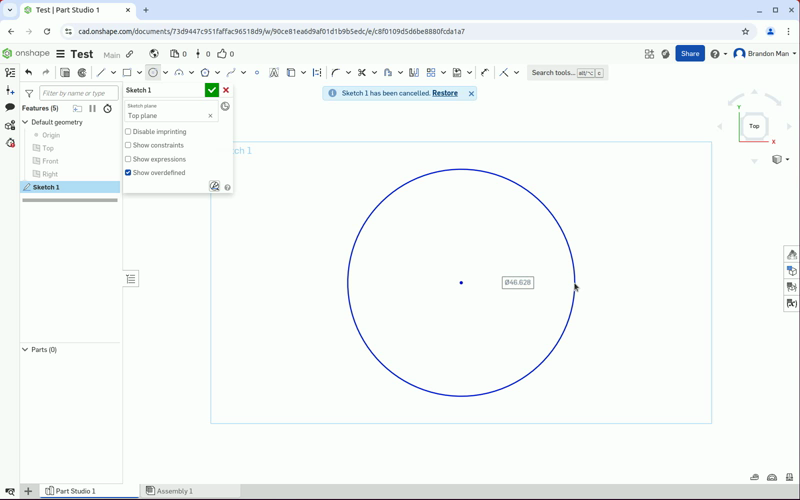
mouse_move(509, 320)
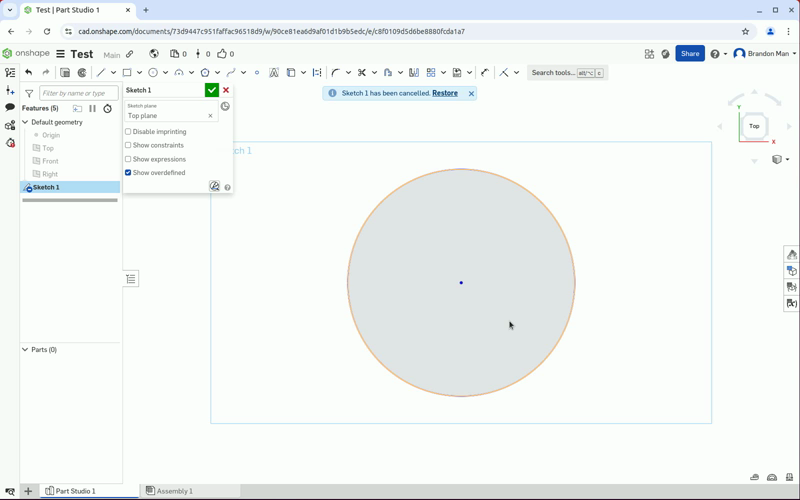
click(509, 320)
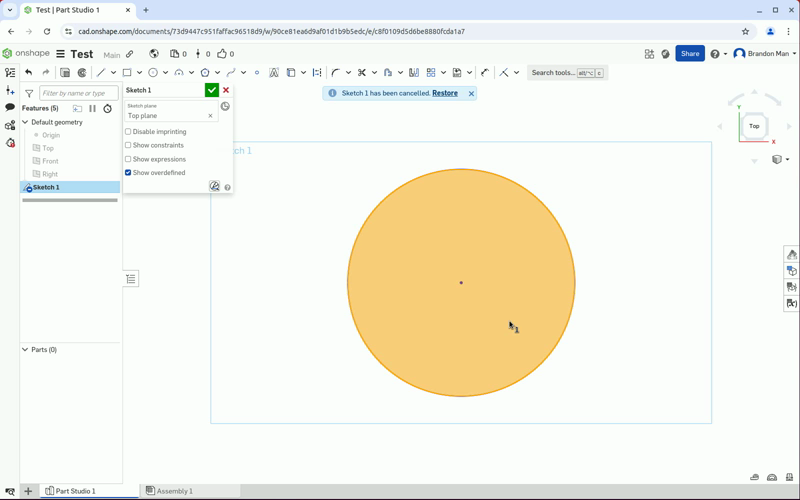
mouse_move(73, 352)
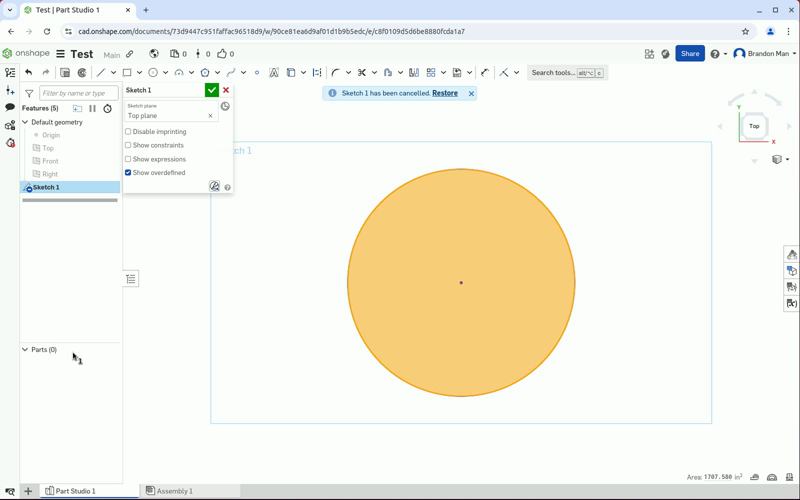
key(shift+y)
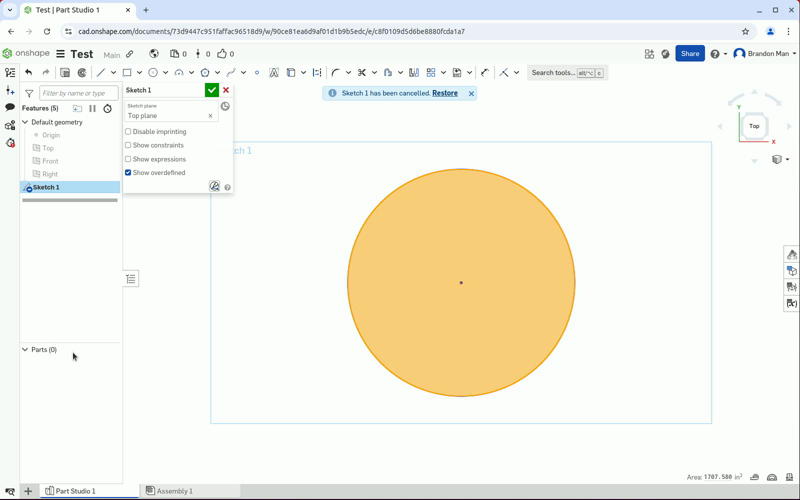
key(shift+e)
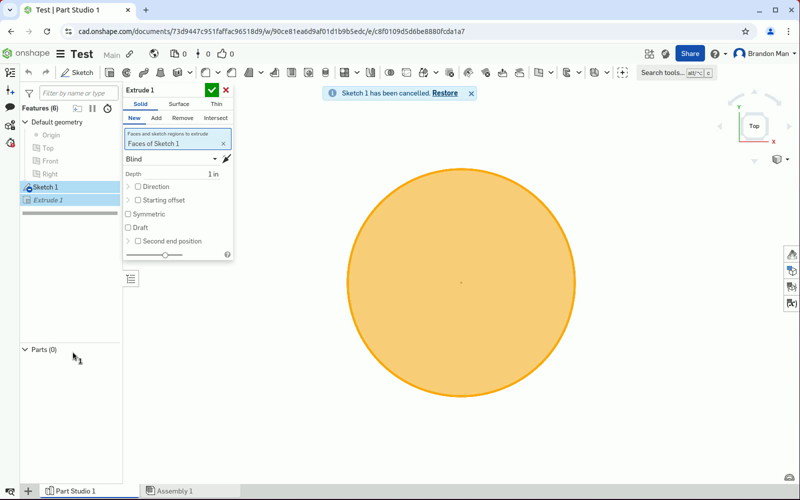
mouse_move(143, 106)
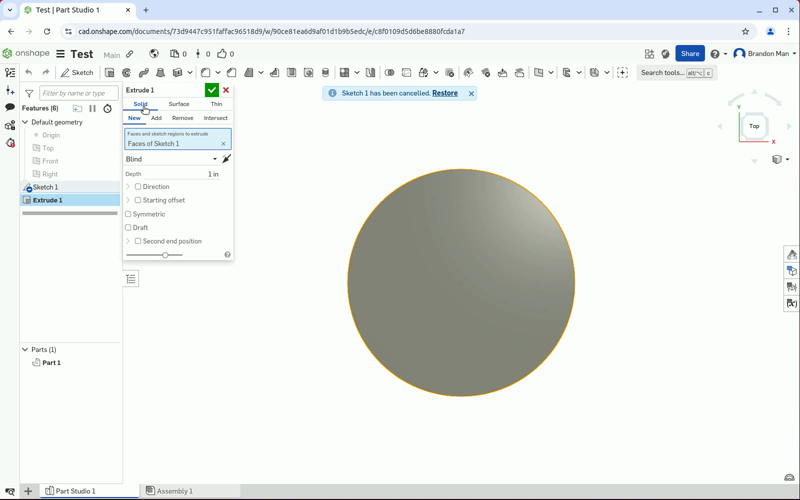
click(143, 106)
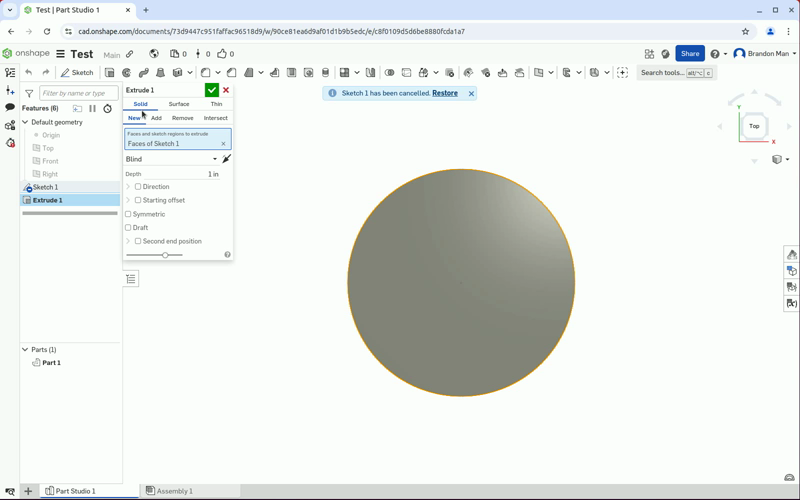
mouse_move(137, 120)
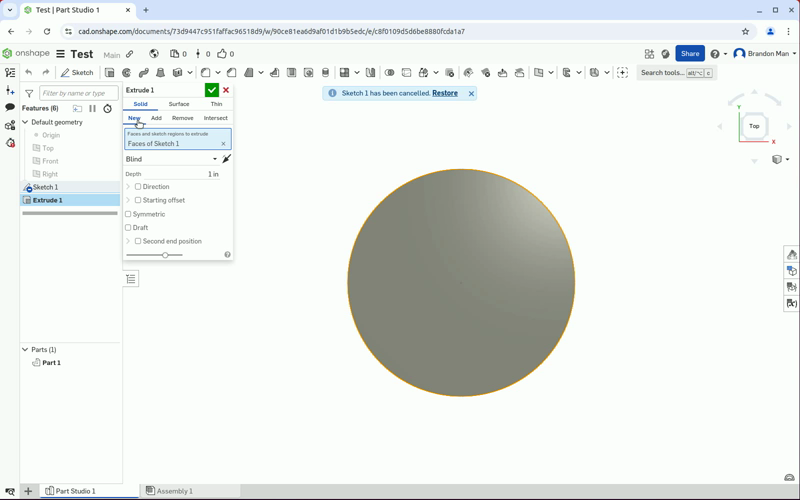
click(137, 120)
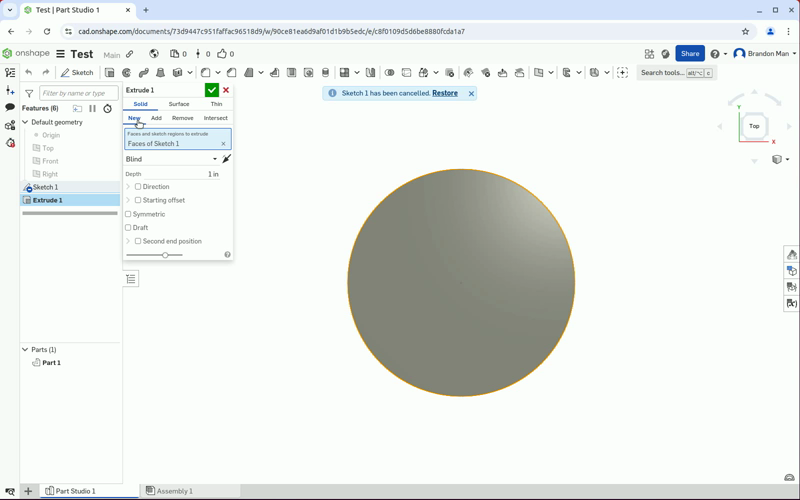
key(tab, 4)
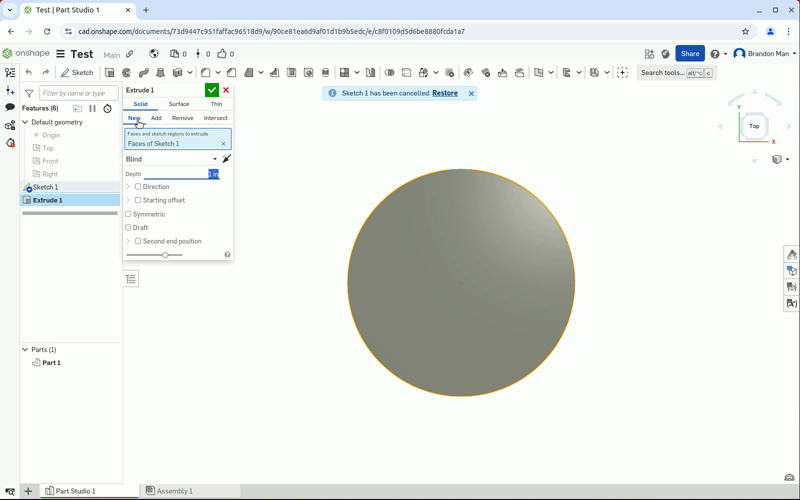
text(11.554)
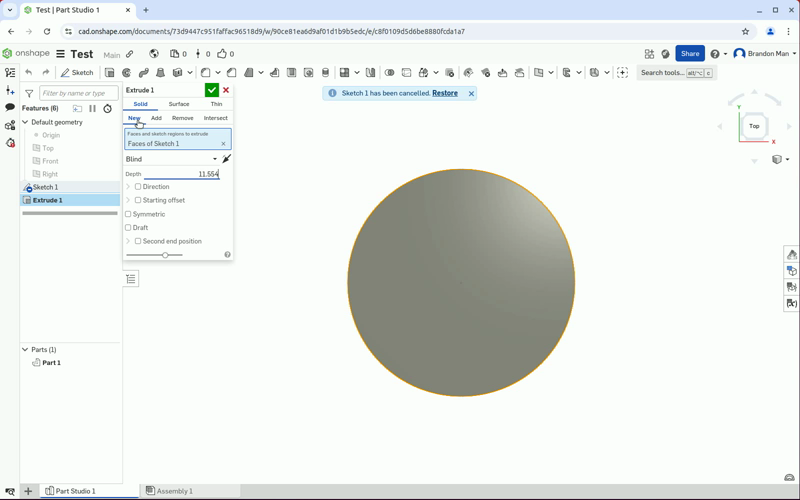
key(enter)
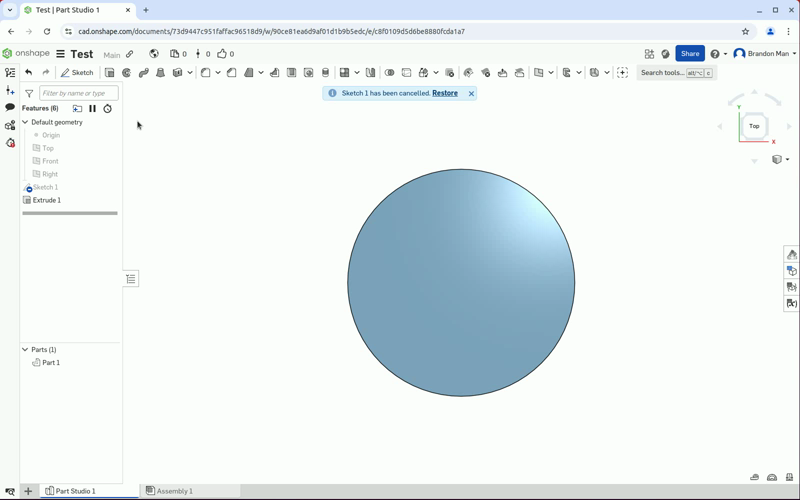
key(shift+h)
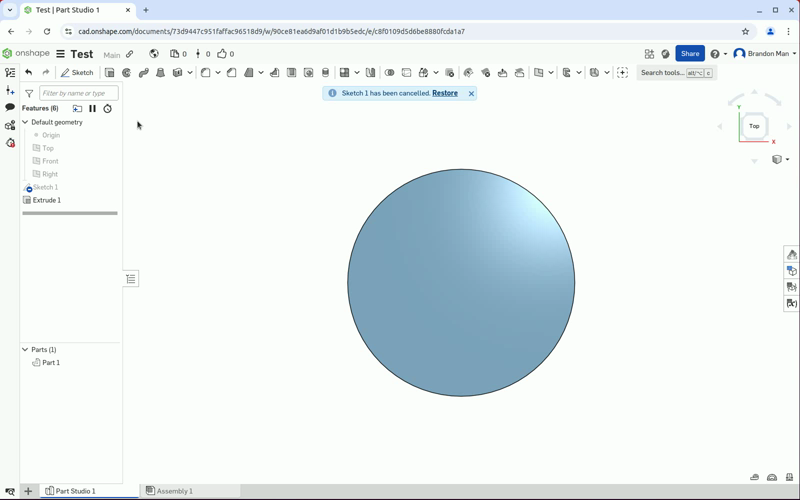
key(shift+h)
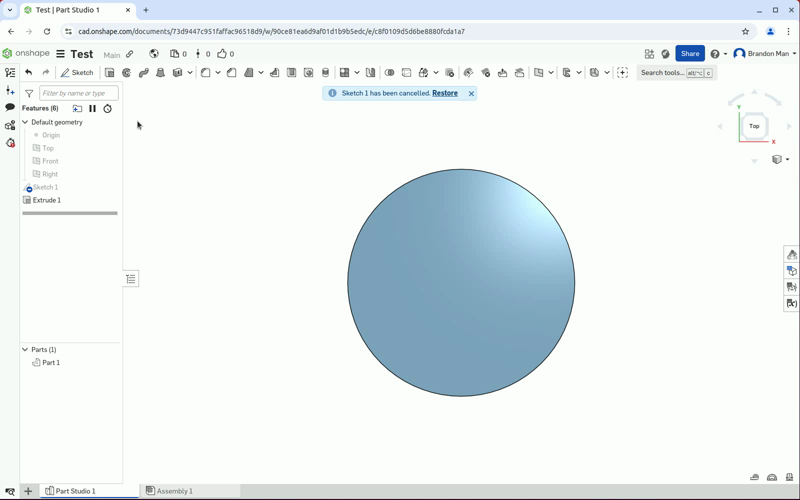
mouse_move(73, 189)
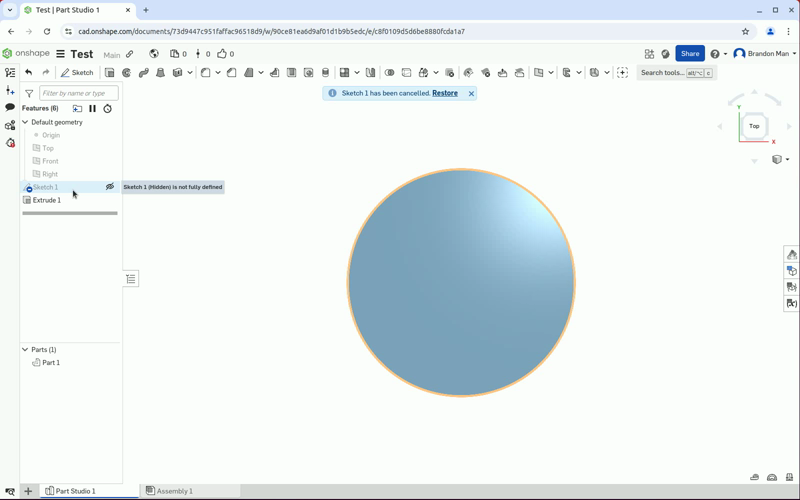
click(73, 189)
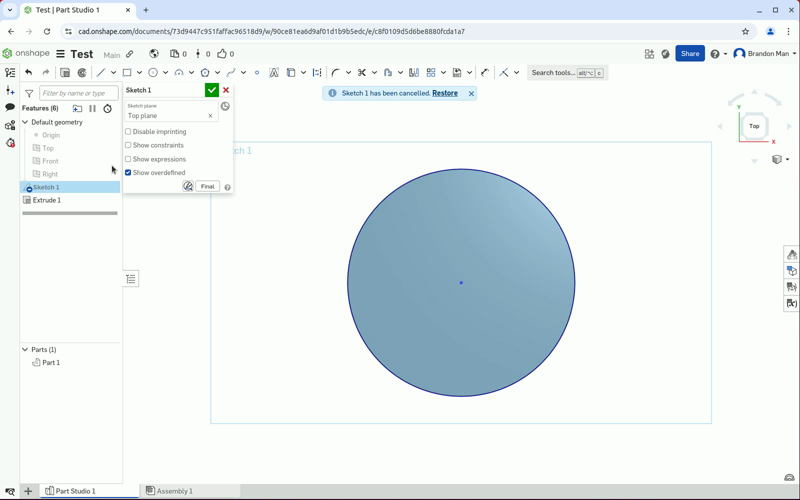
mouse_move(229, 92)
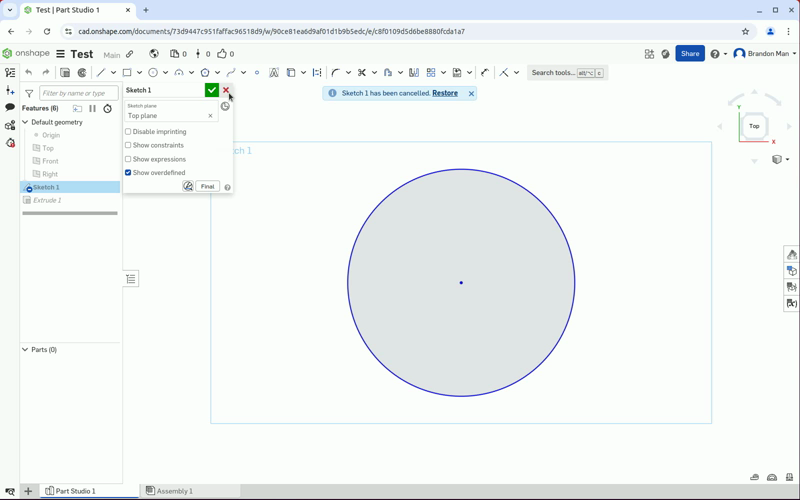
click(229, 92)
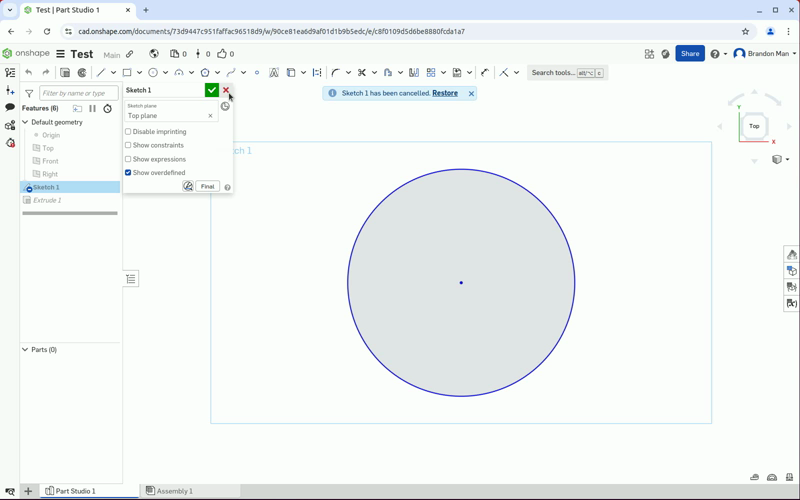
key(shift+s)
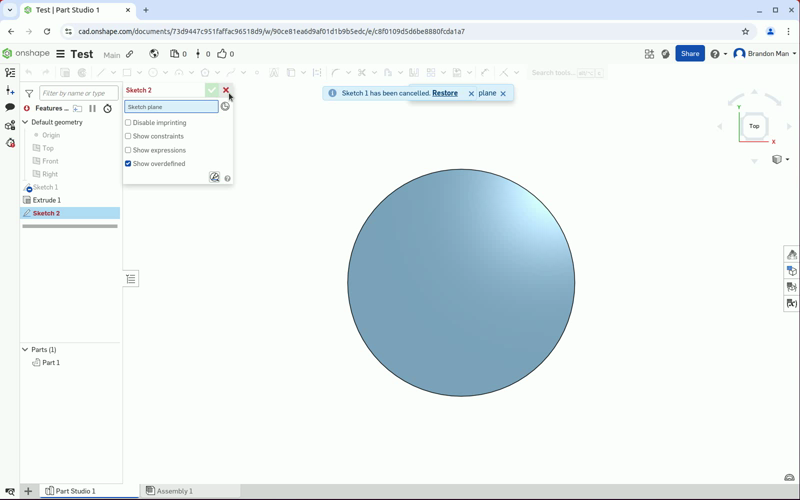
mouse_move(73, 150)
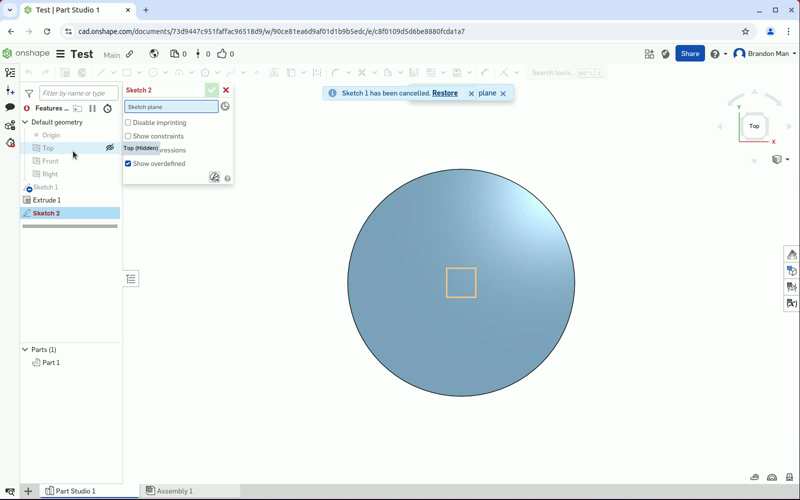
click(73, 150)
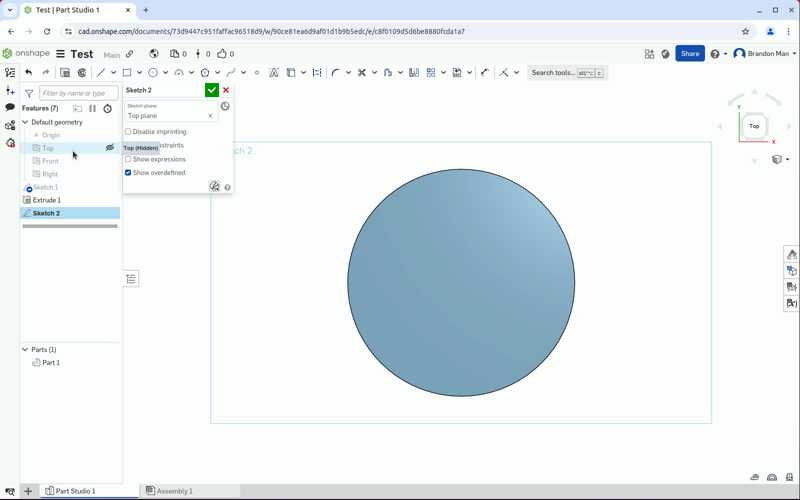
mouse_move(73, 352)
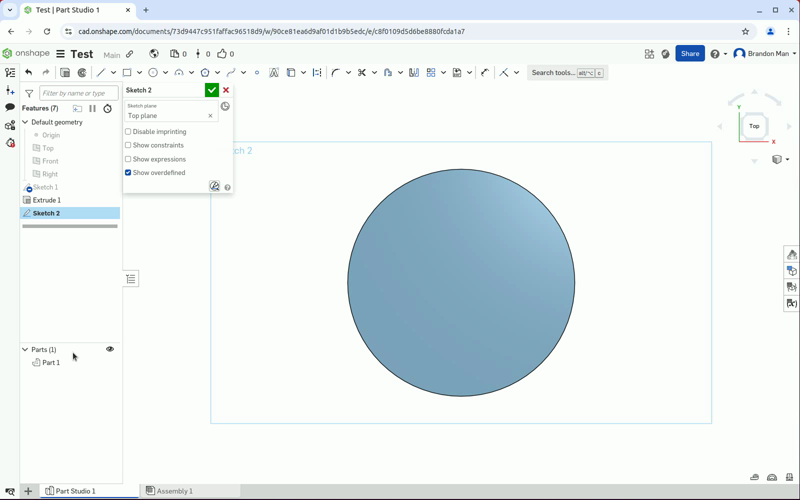
key(y)
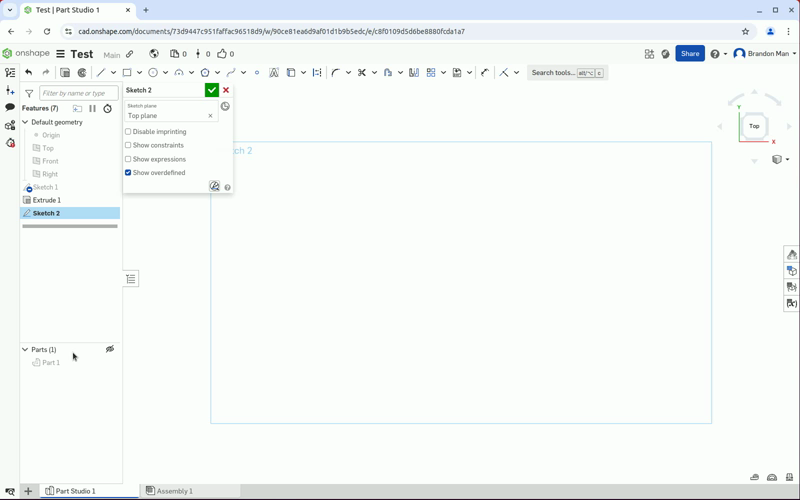
key(c)
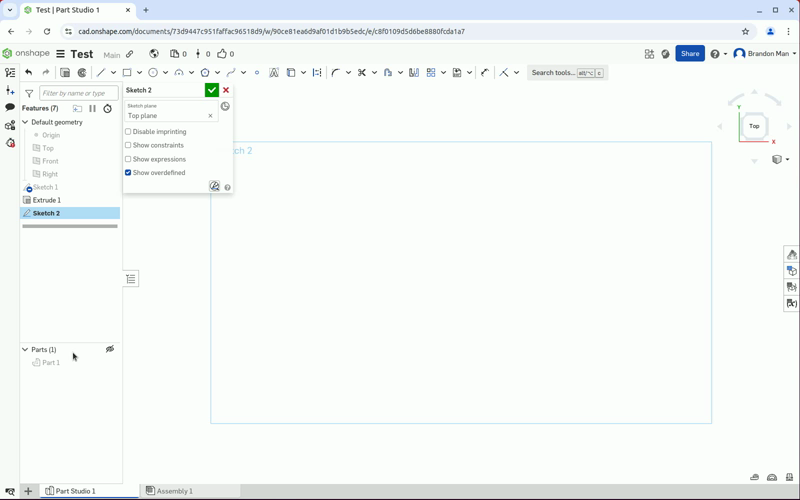
key_down(shift)
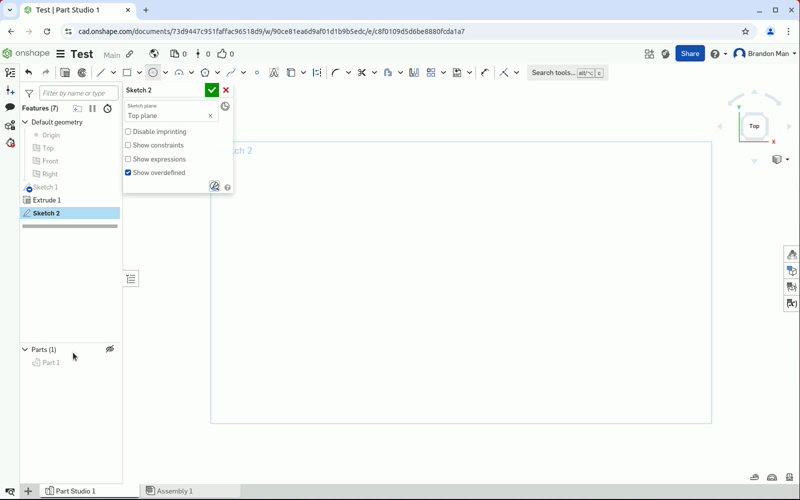
mouse_move(461, 282)
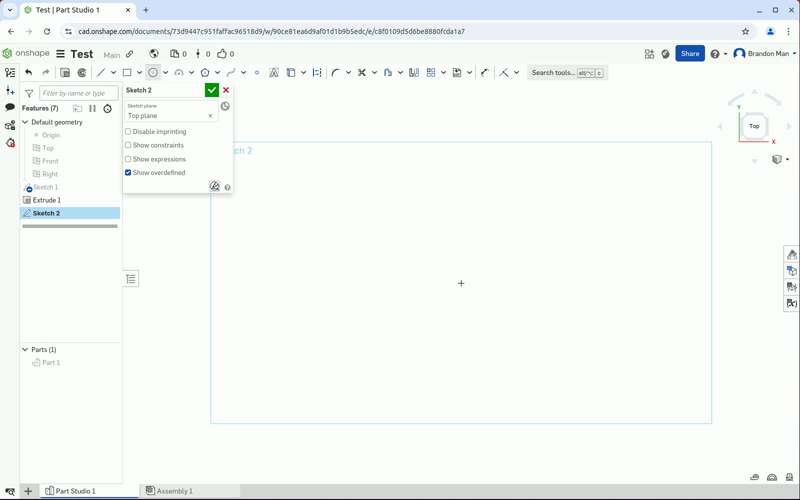
click(461, 282)
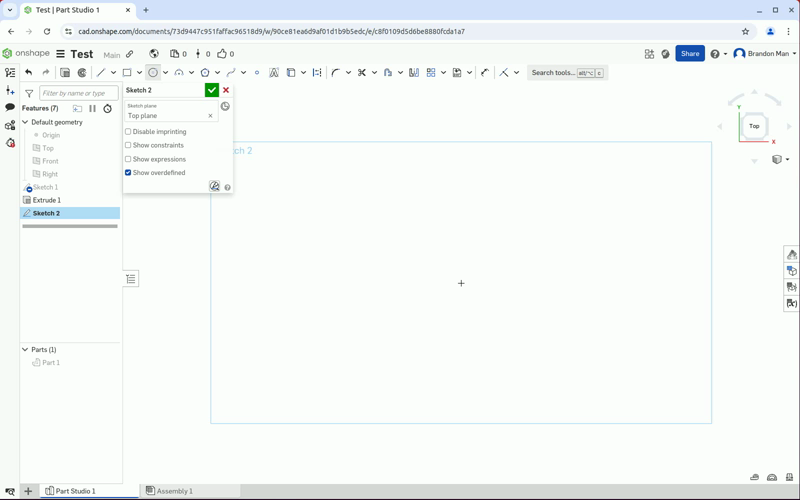
key_up(shift)
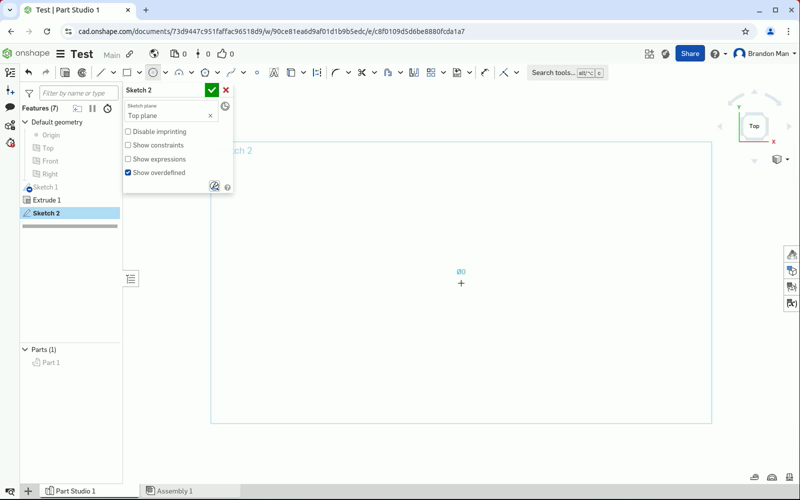
mouse_move(518, 282)
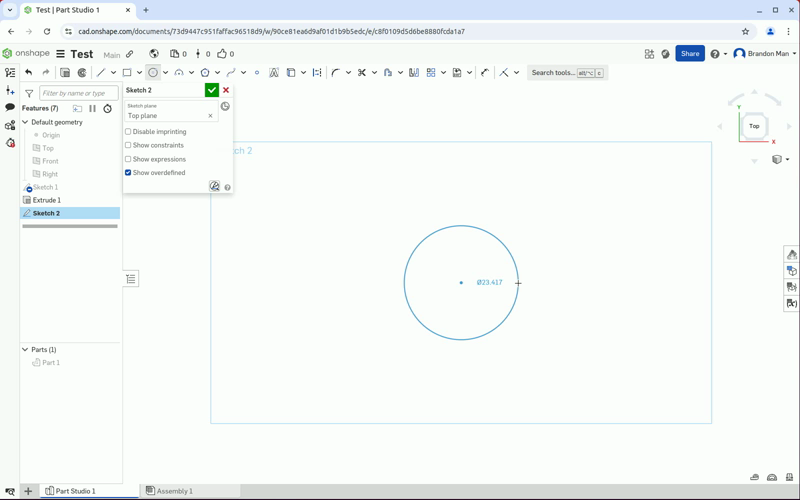
click(518, 282)
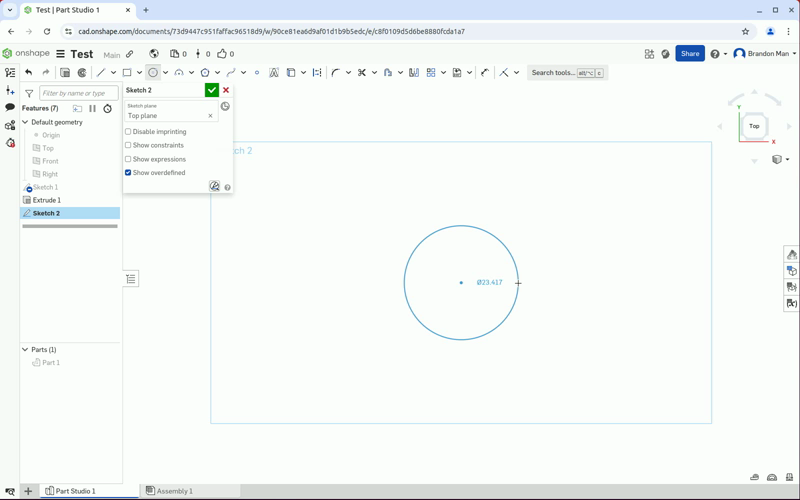
key(esc)
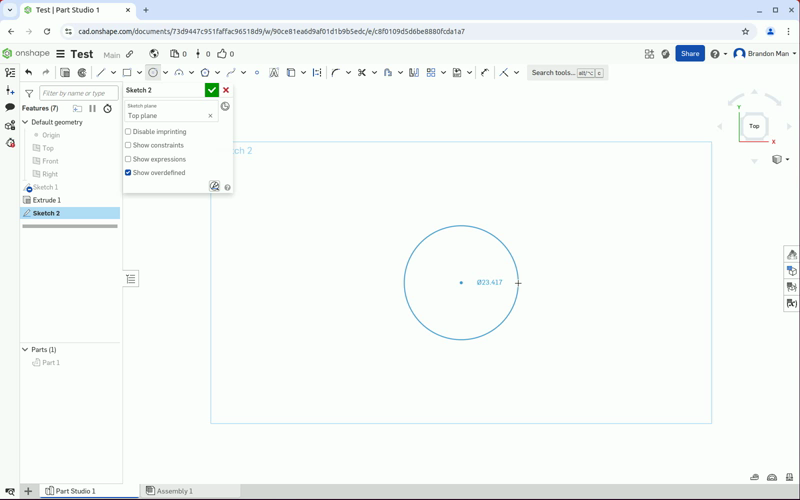
mouse_move(496, 292)
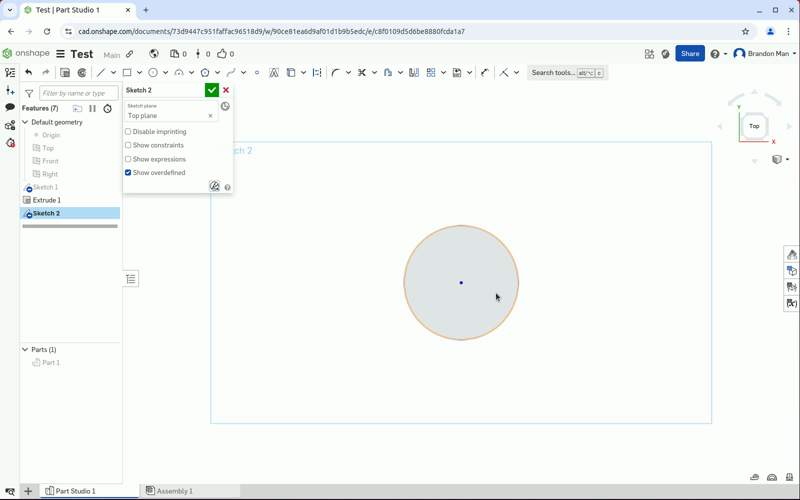
click(496, 292)
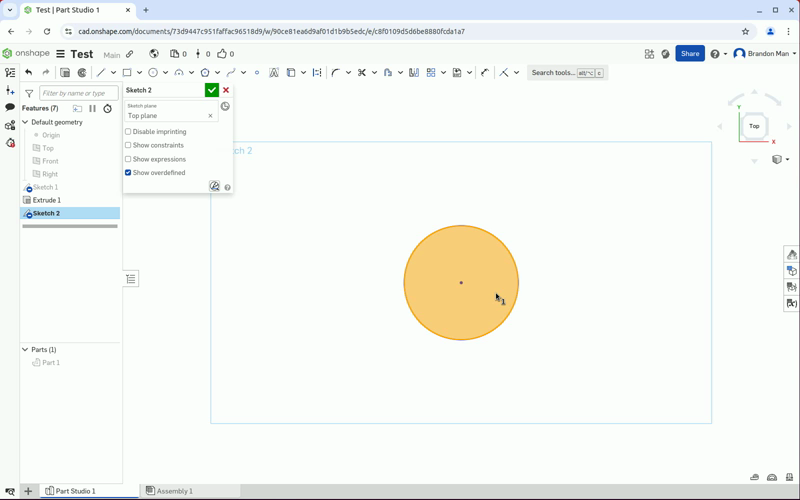
mouse_move(73, 352)
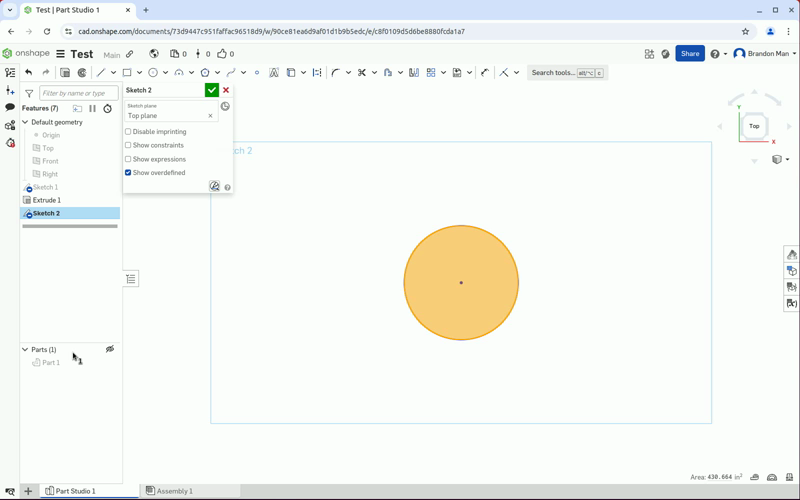
key(shift+y)
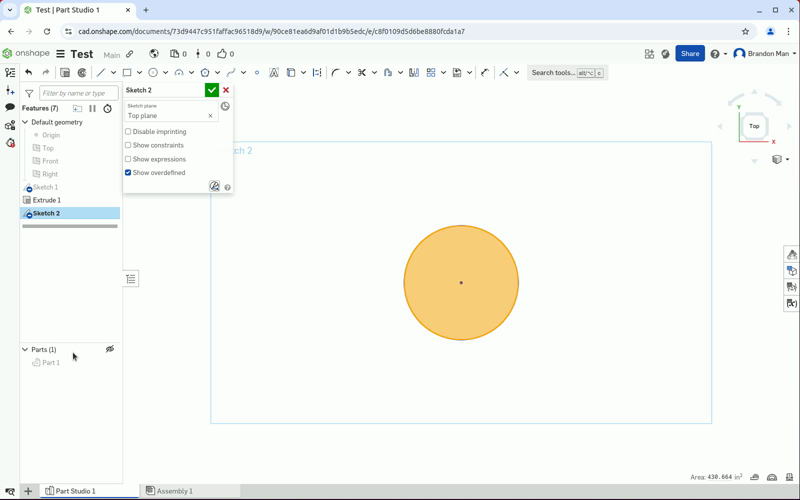
key(shift+e)
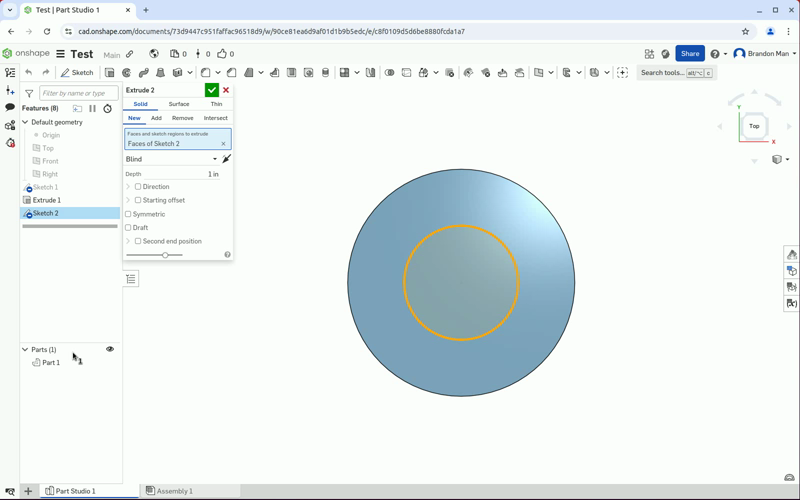
mouse_move(143, 106)
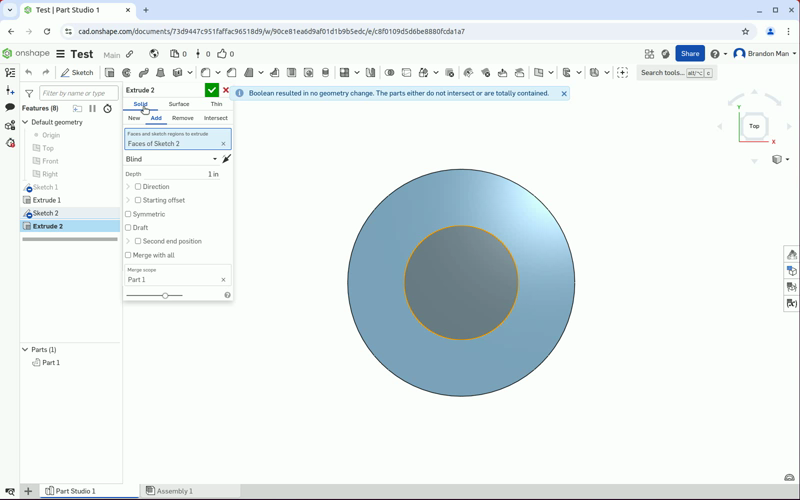
click(143, 106)
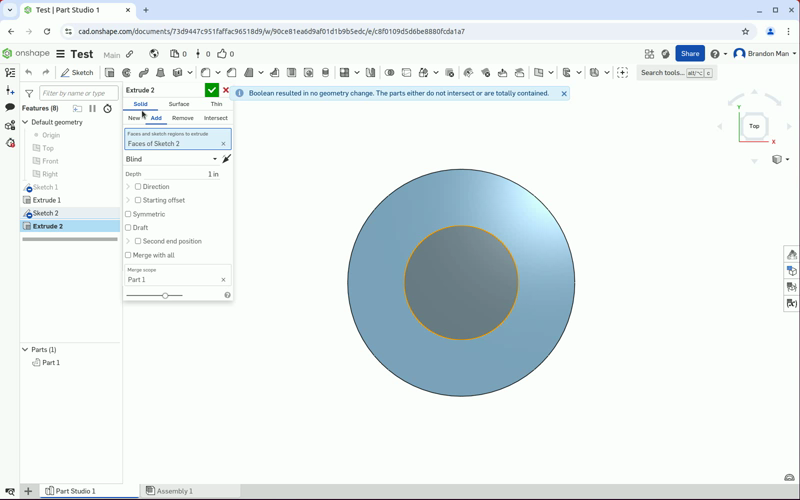
mouse_move(137, 120)
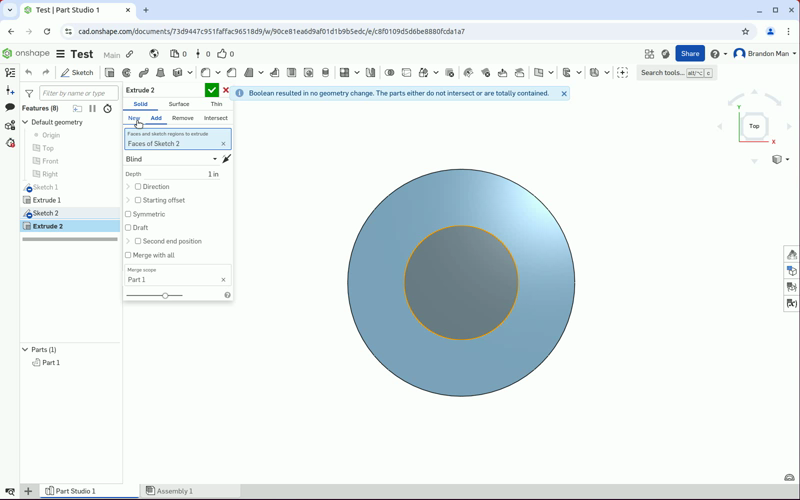
click(137, 120)
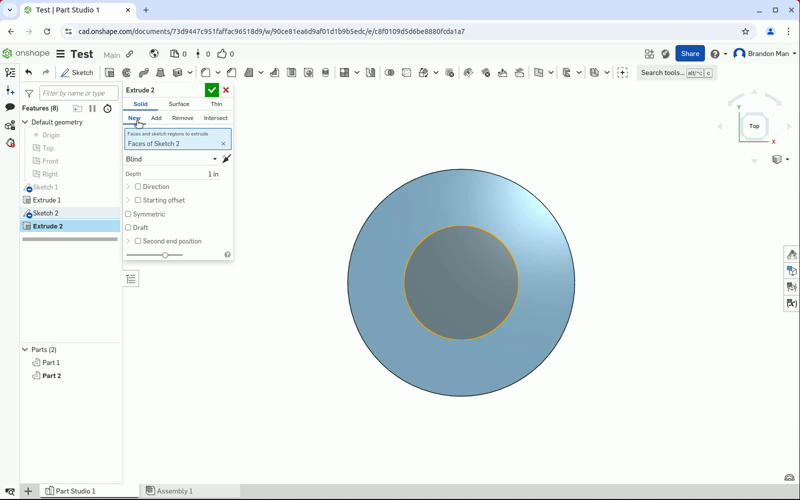
key(tab, 4)
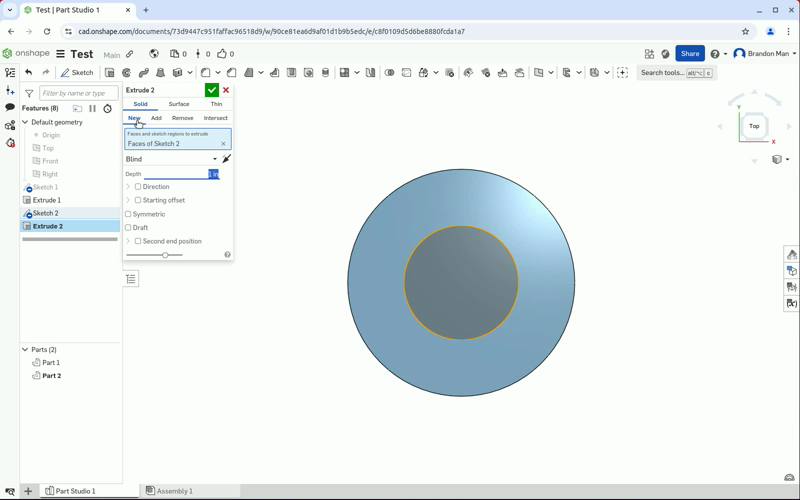
text(23.108)
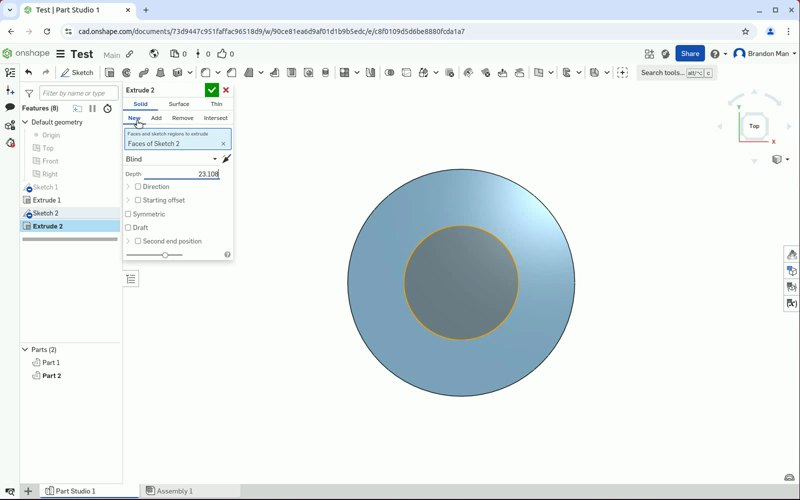
key(enter)
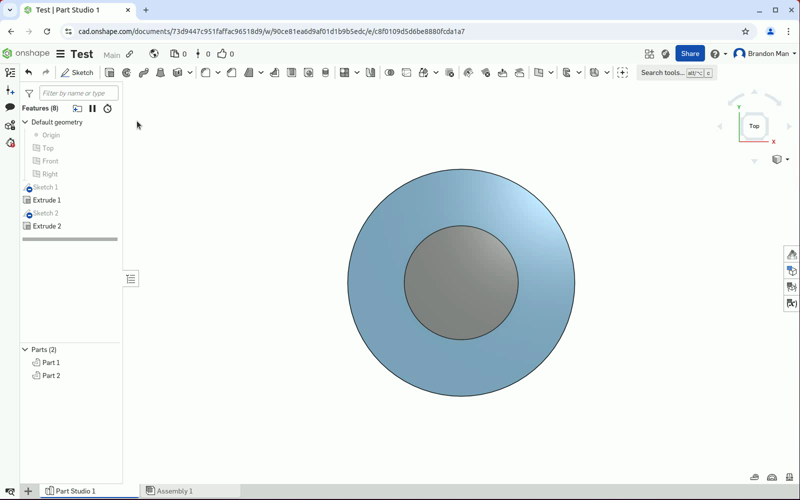
key(shift+h)
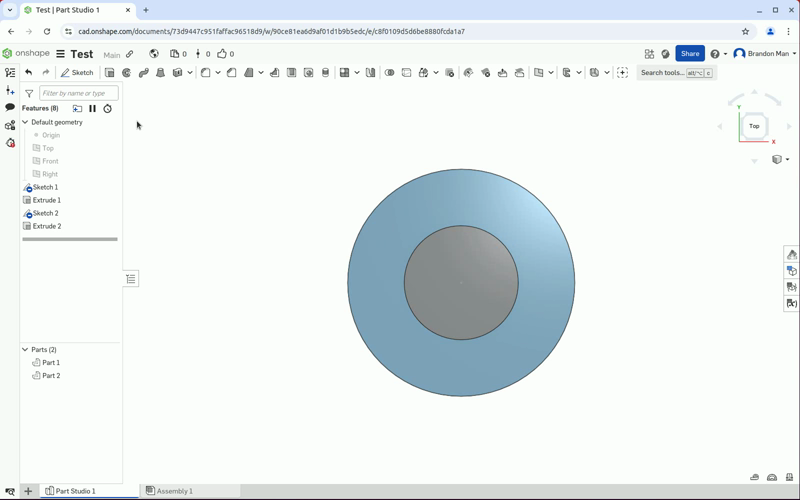
key(shift+h)
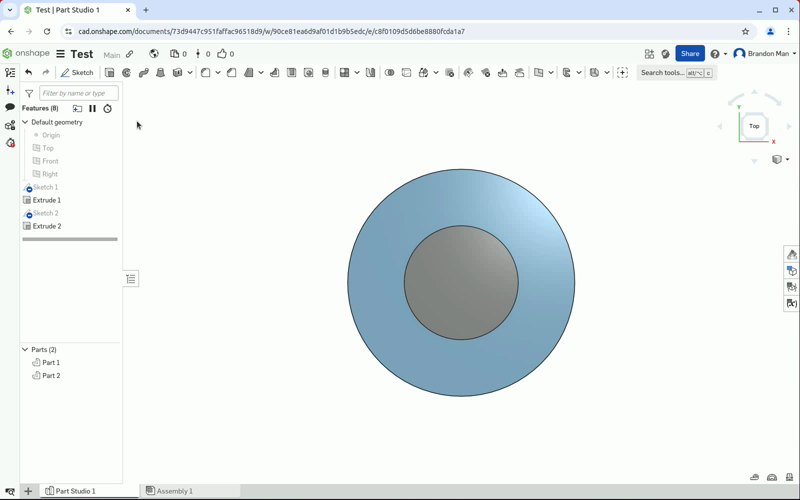
mouse_move(73, 189)
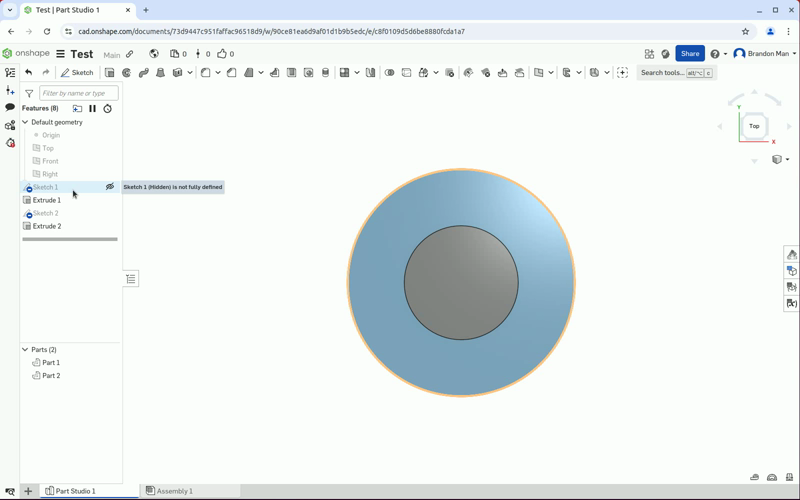
click(73, 189)
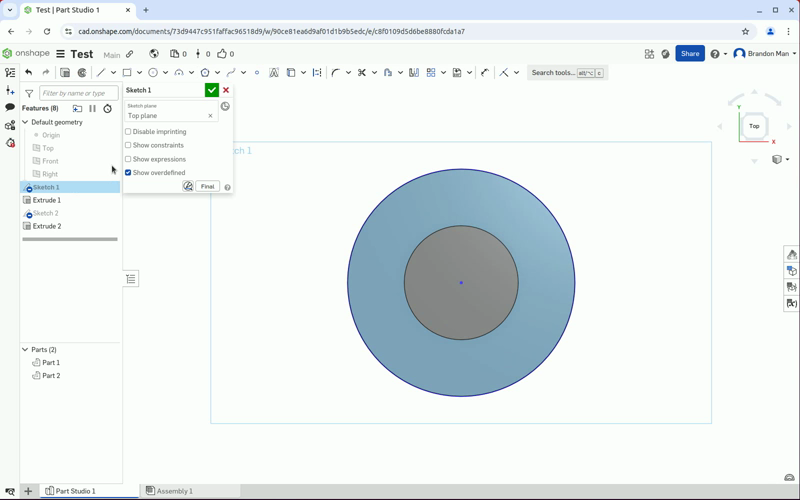
mouse_move(229, 92)
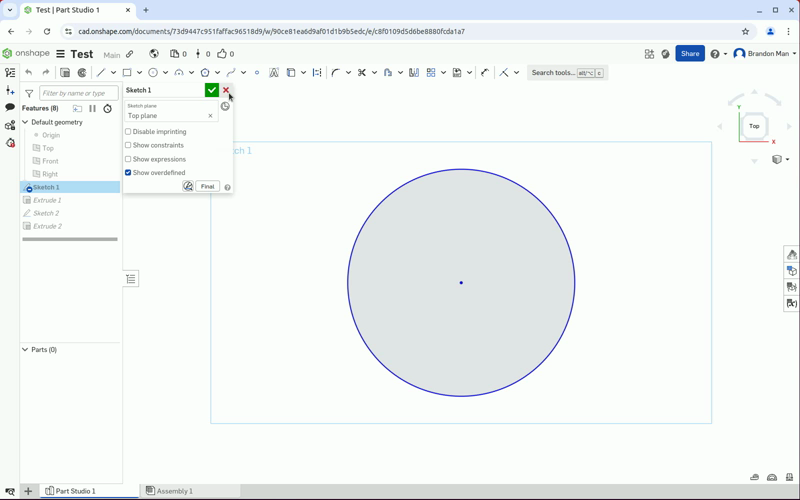
click(229, 92)
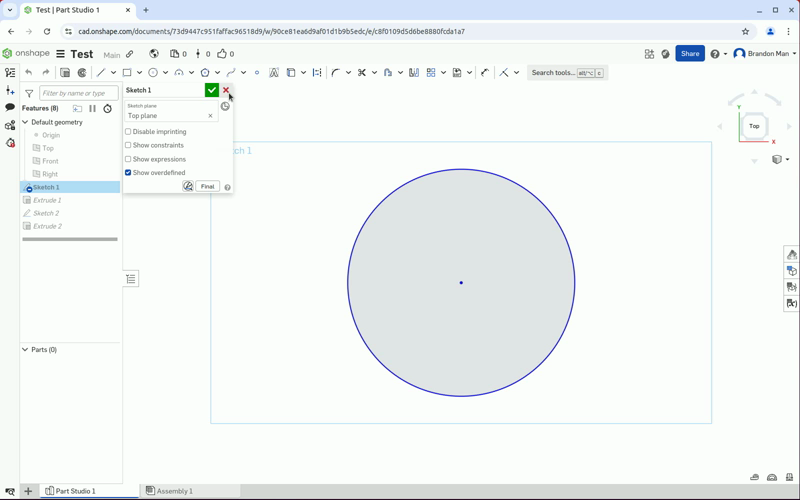
key(shift+s)
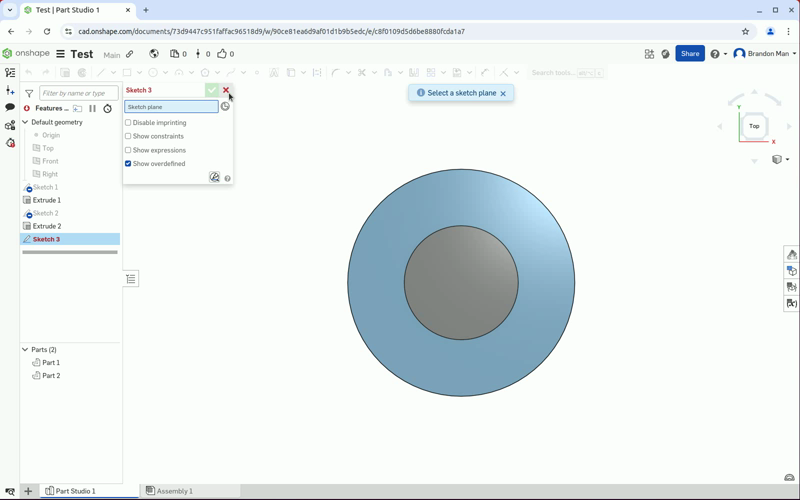
mouse_move(73, 150)
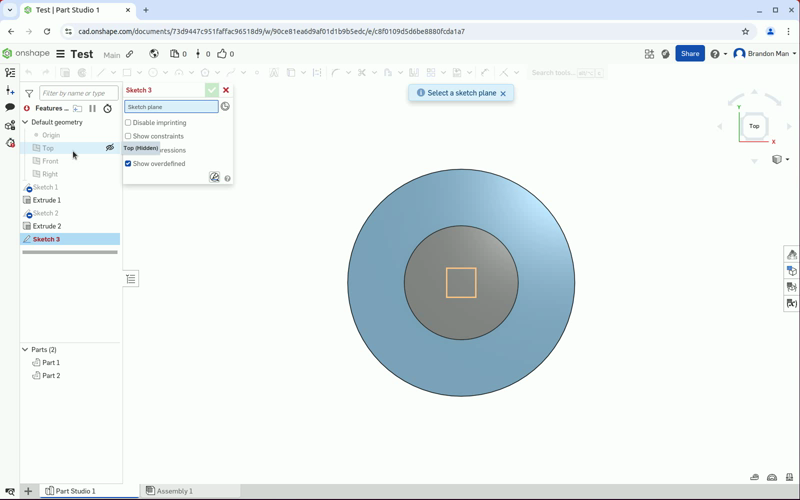
click(73, 150)
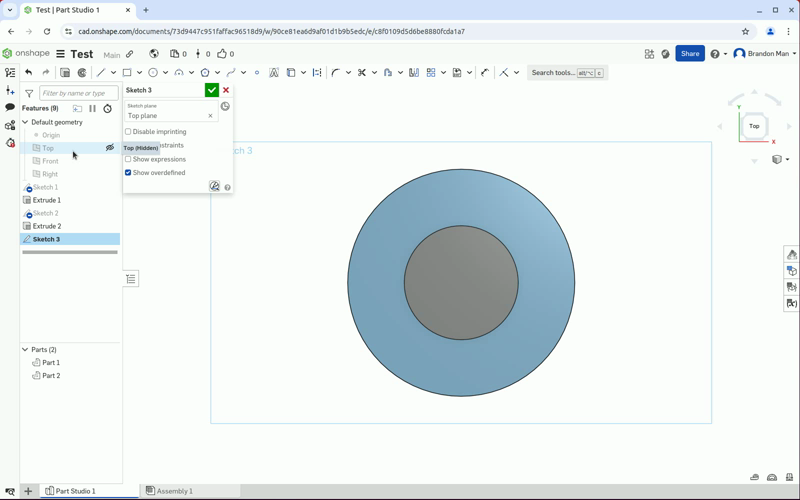
mouse_move(73, 352)
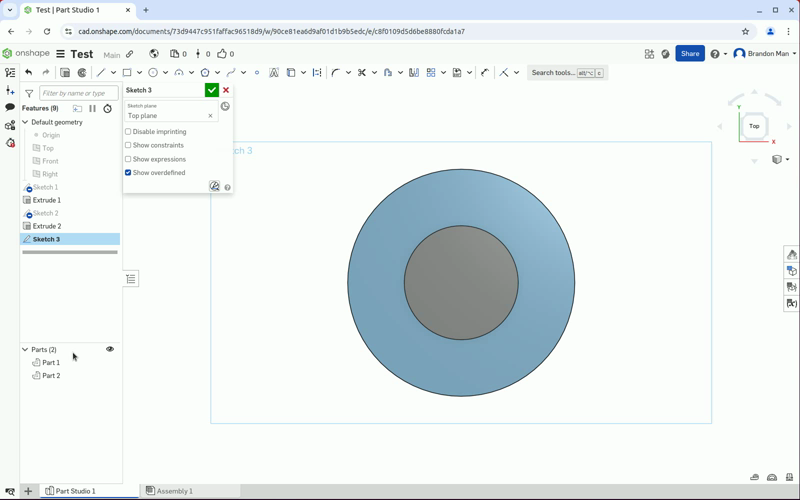
key(y)
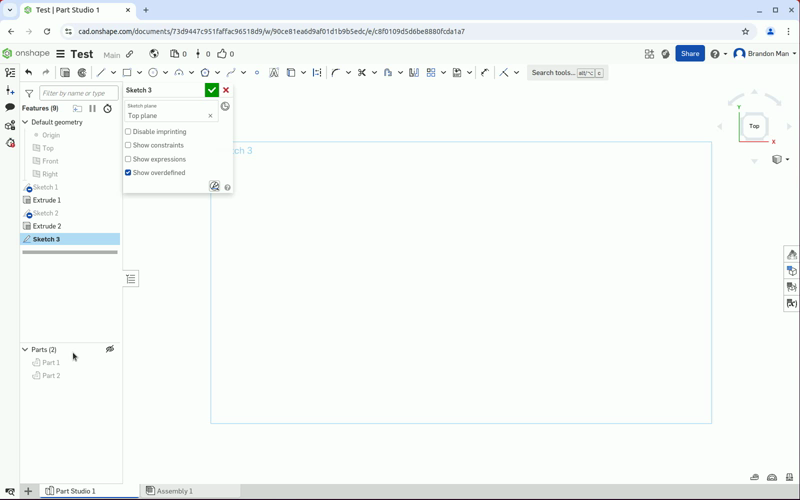
key(c)
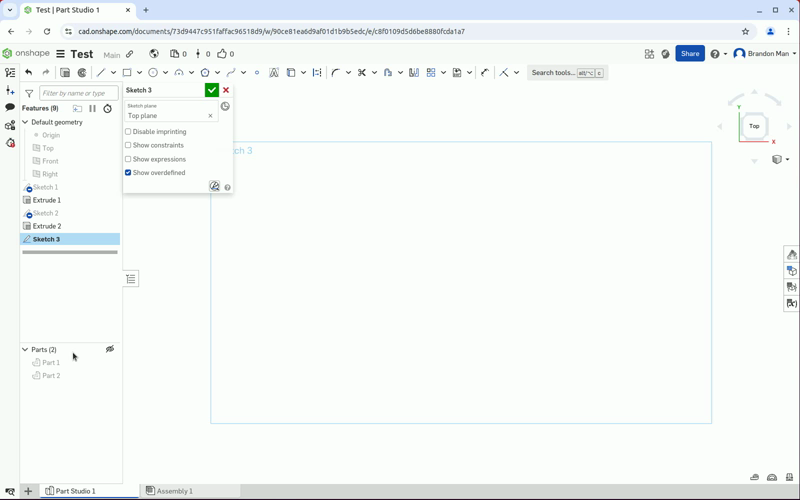
key_down(shift)
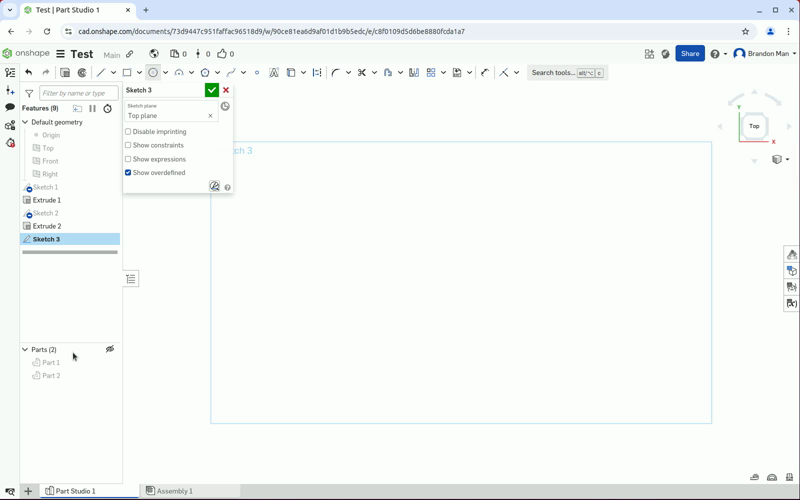
mouse_move(460, 198)
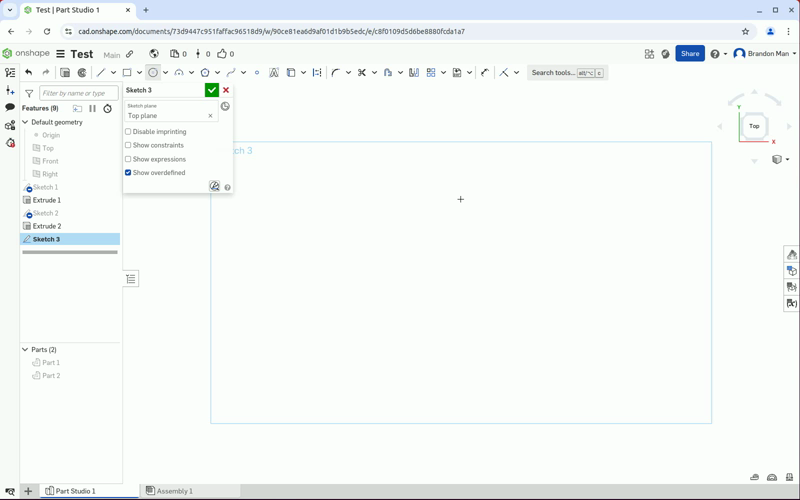
click(460, 198)
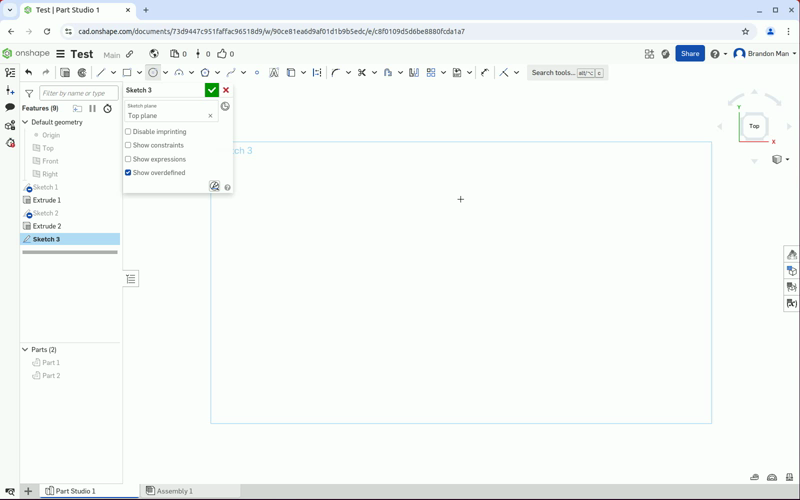
key_up(shift)
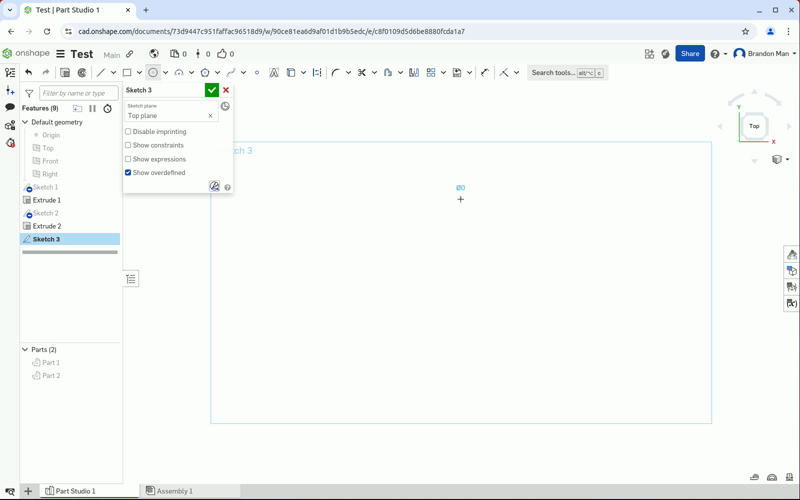
mouse_move(472, 198)
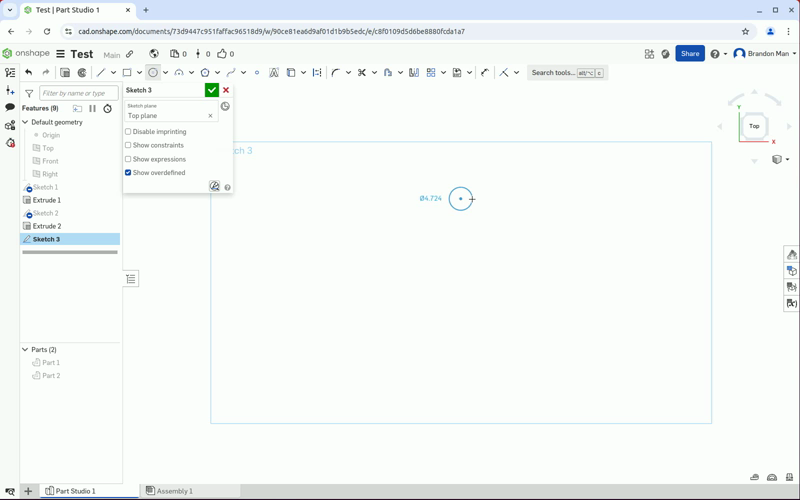
click(472, 198)
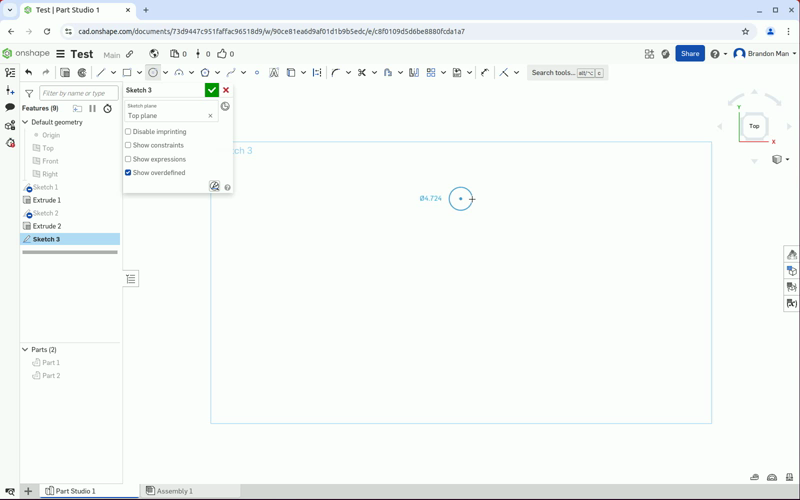
key(esc)
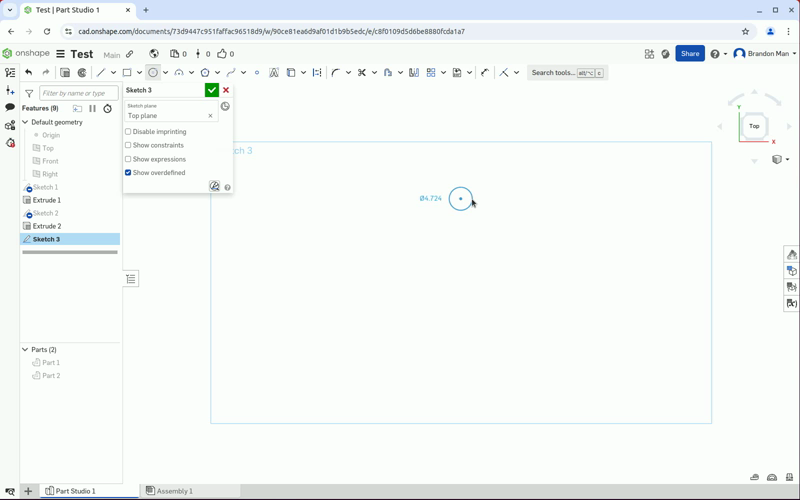
mouse_move(466, 195)
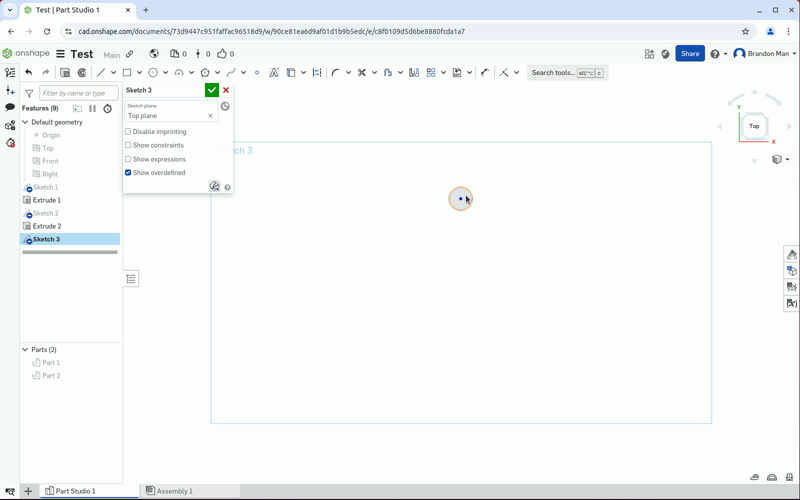
scroll(6)
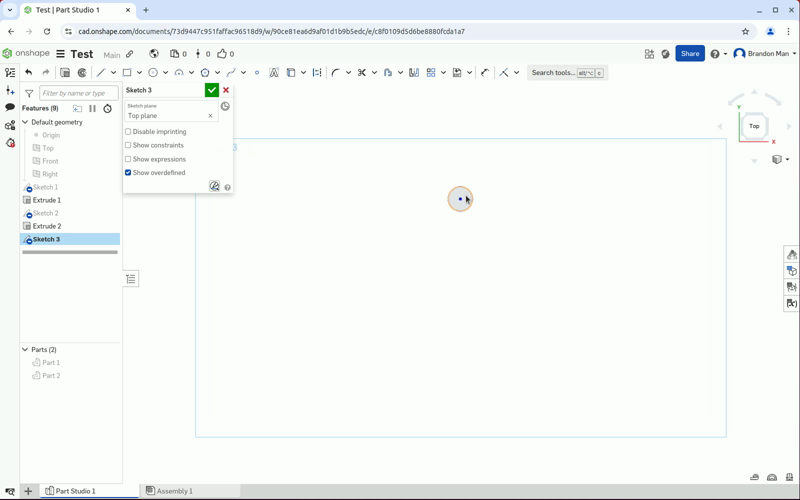
scroll(6)
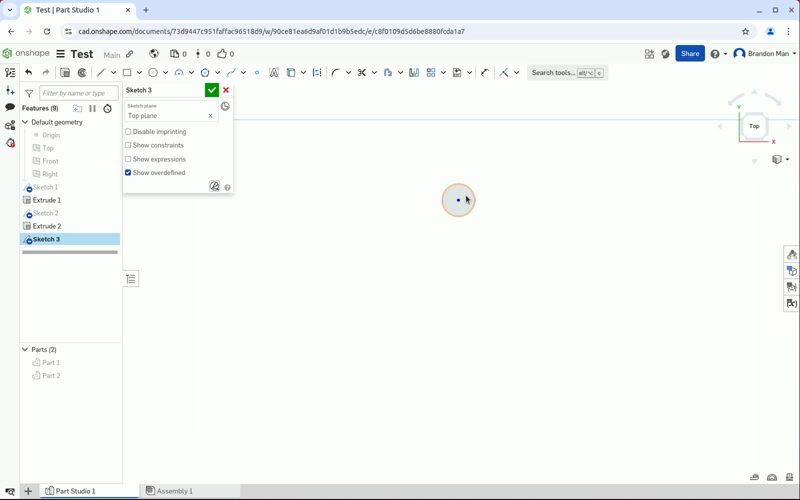
scroll(6)
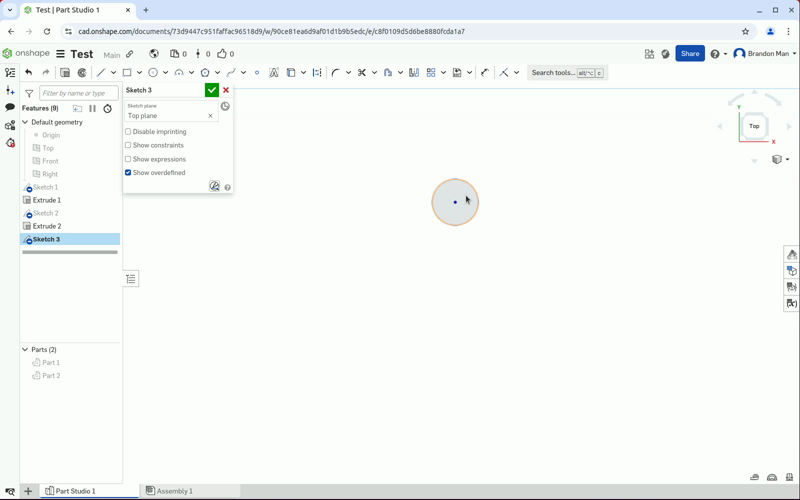
scroll(6)
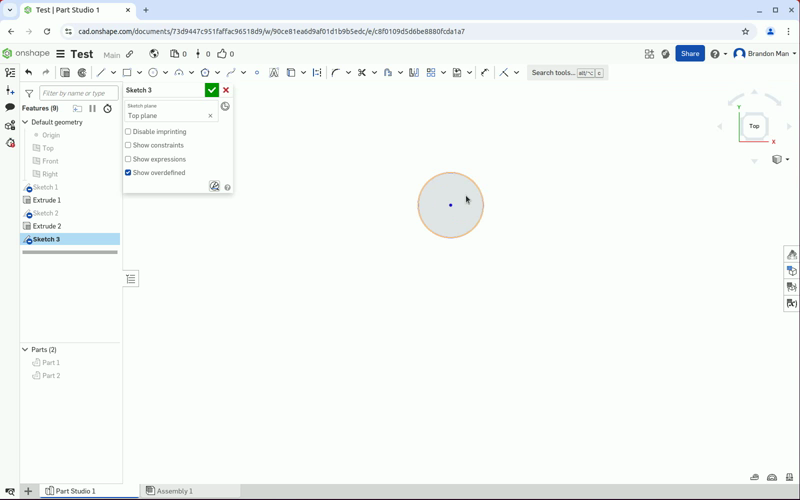
scroll(6)
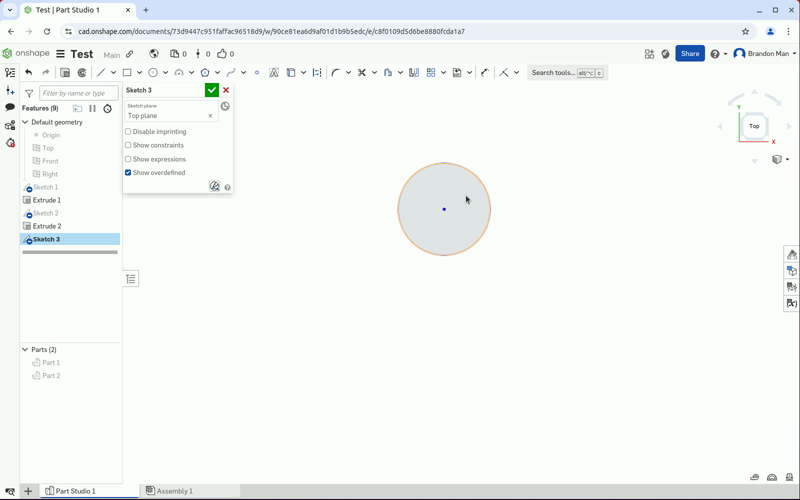
scroll(6)
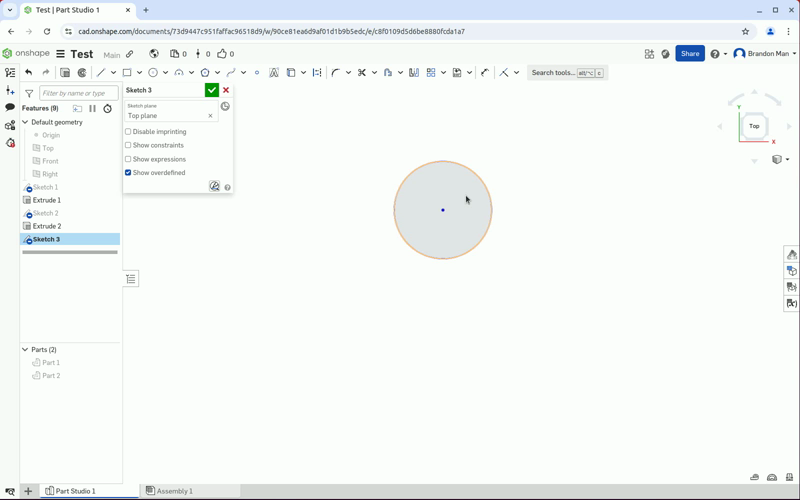
scroll(6)
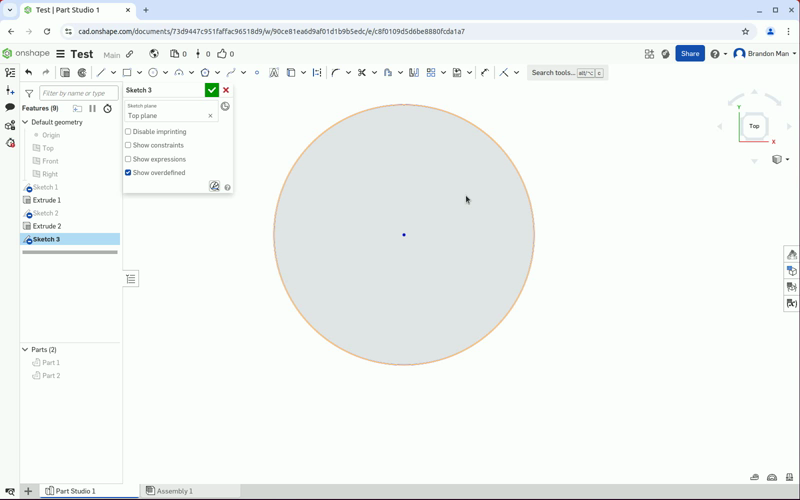
click(466, 195)
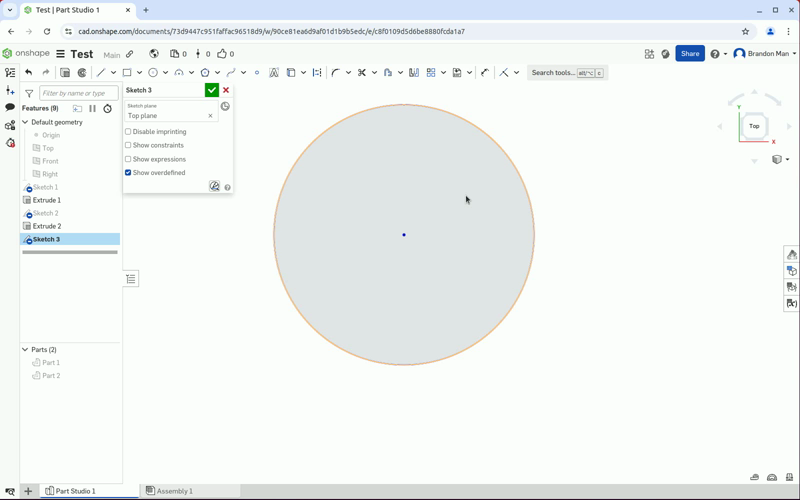
scroll(-6)
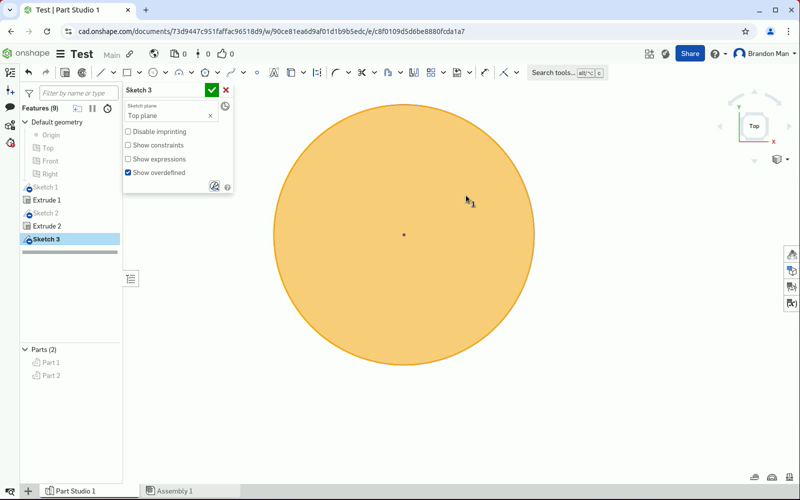
scroll(-6)
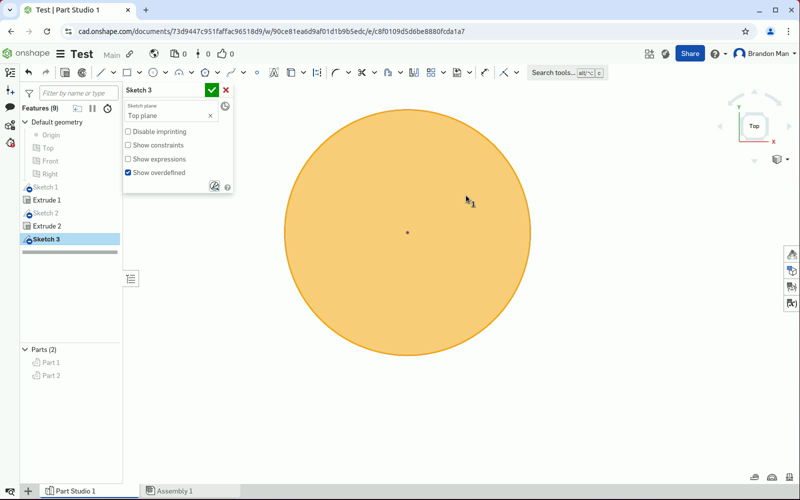
scroll(-6)
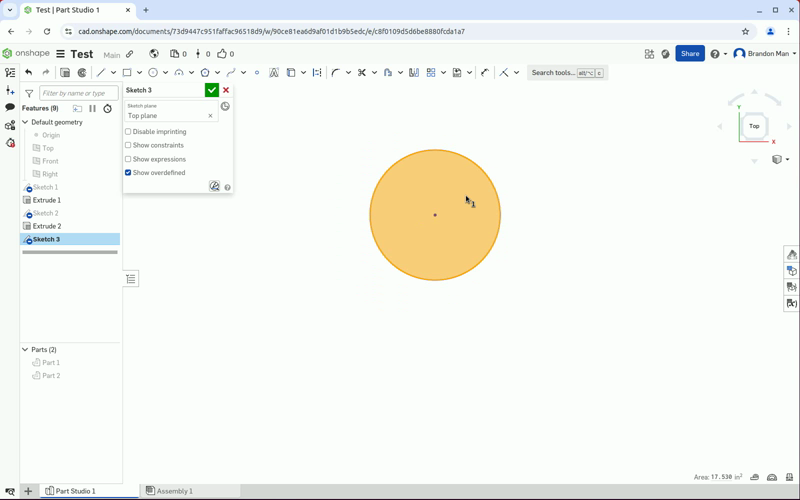
scroll(-6)
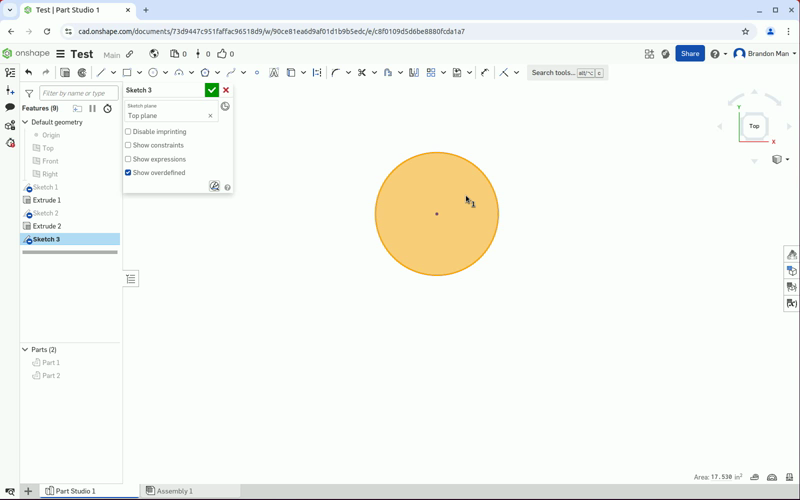
scroll(-6)
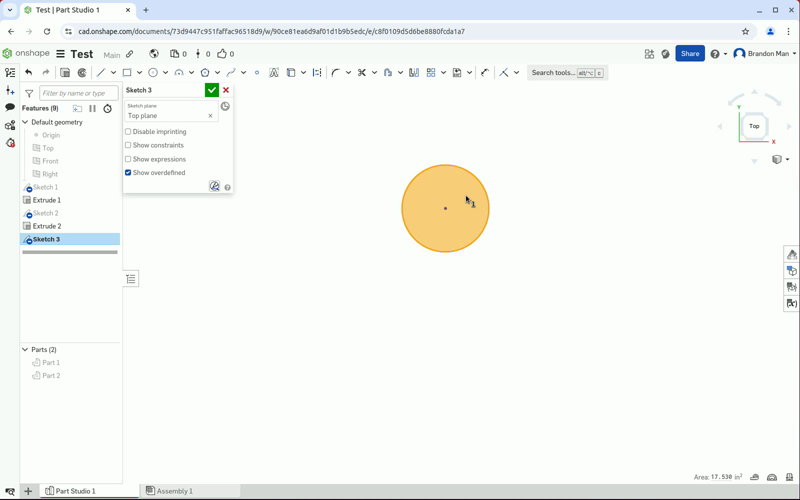
scroll(-6)
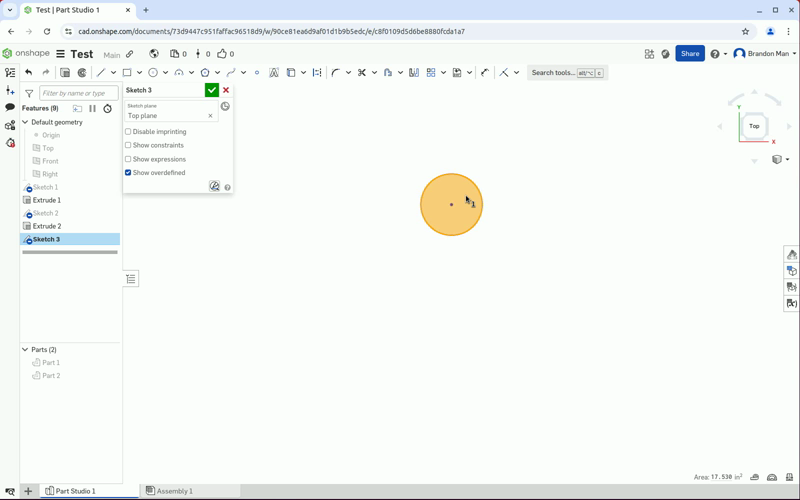
scroll(-6)
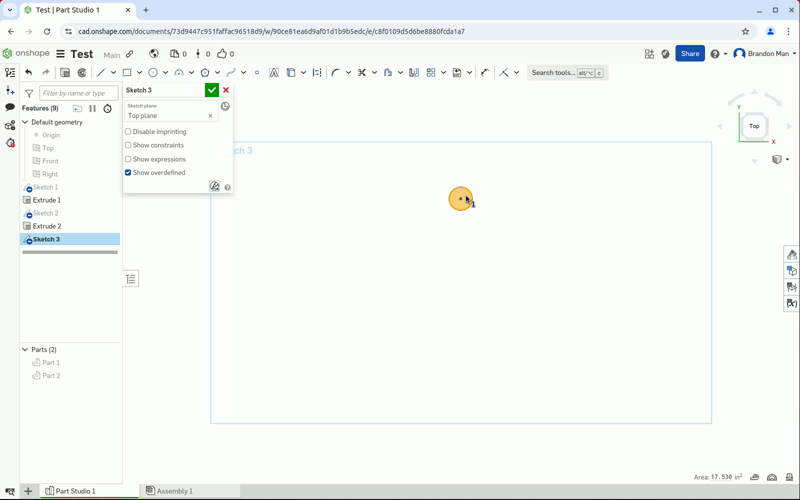
mouse_move(73, 352)
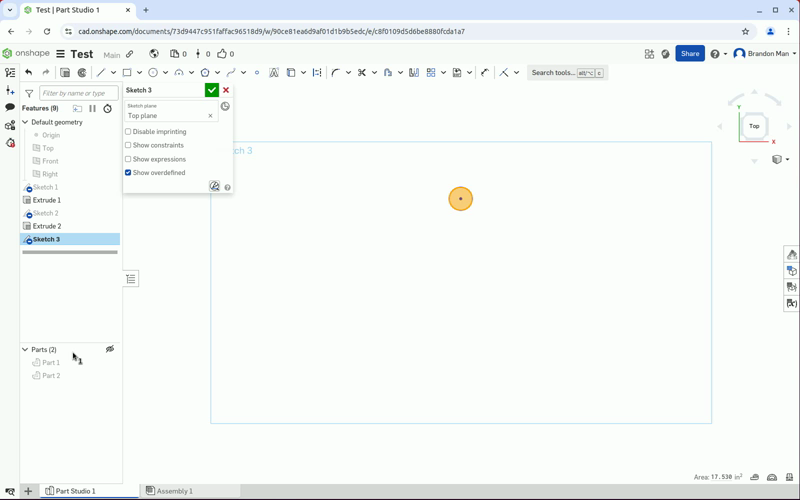
key(shift+y)
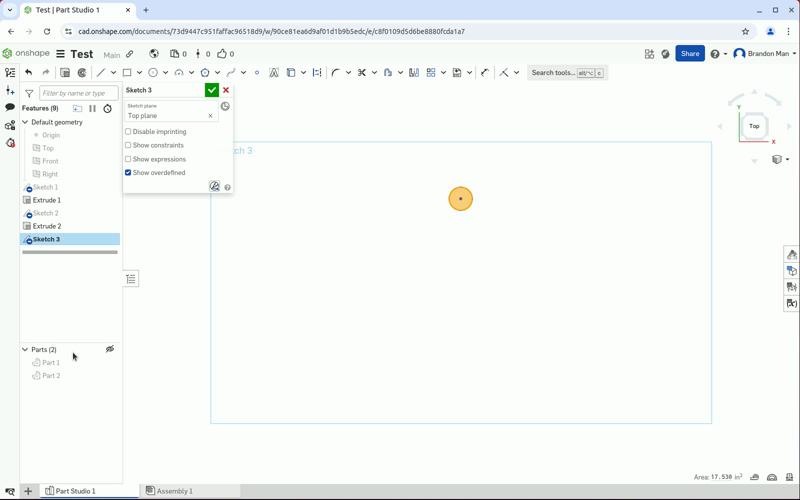
key(shift+e)
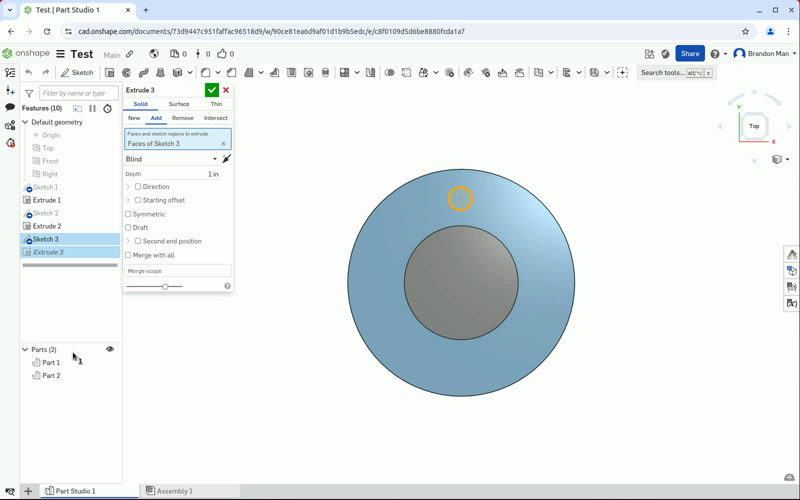
mouse_move(143, 106)
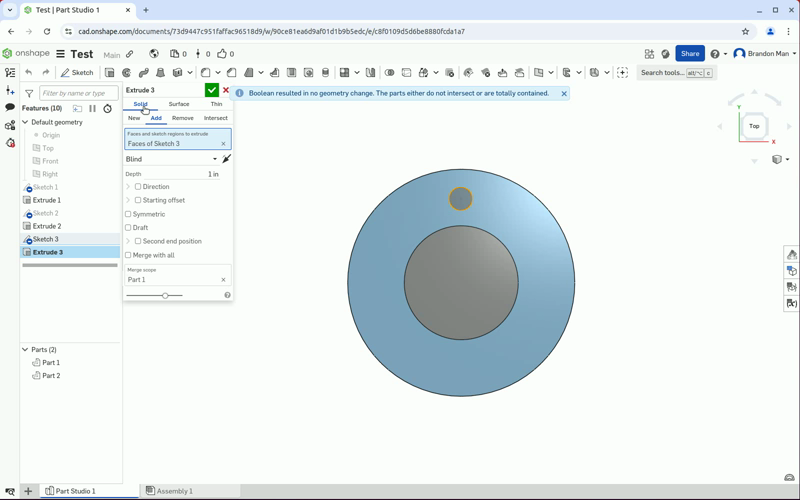
click(143, 106)
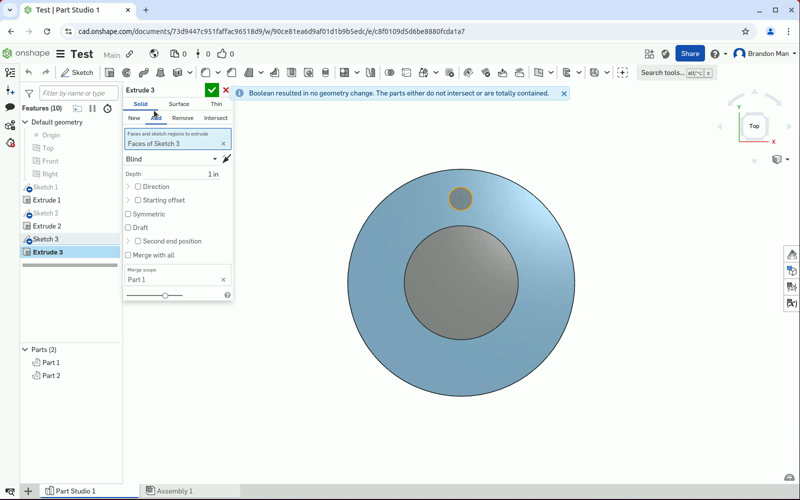
mouse_move(186, 120)
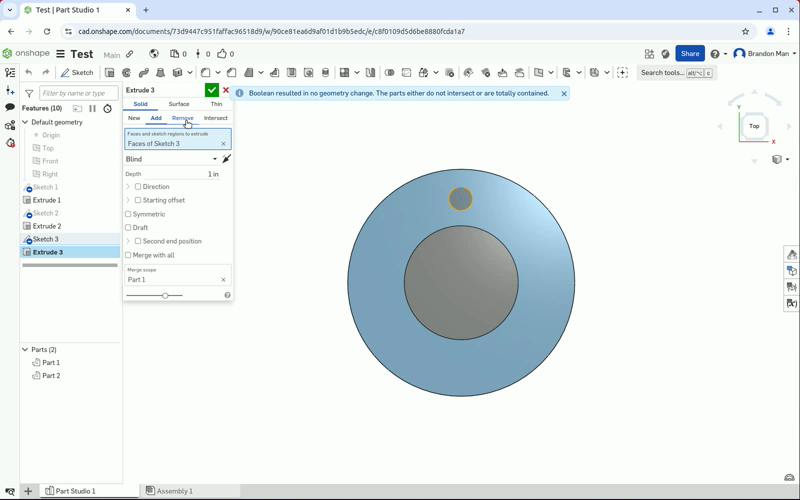
click(186, 120)
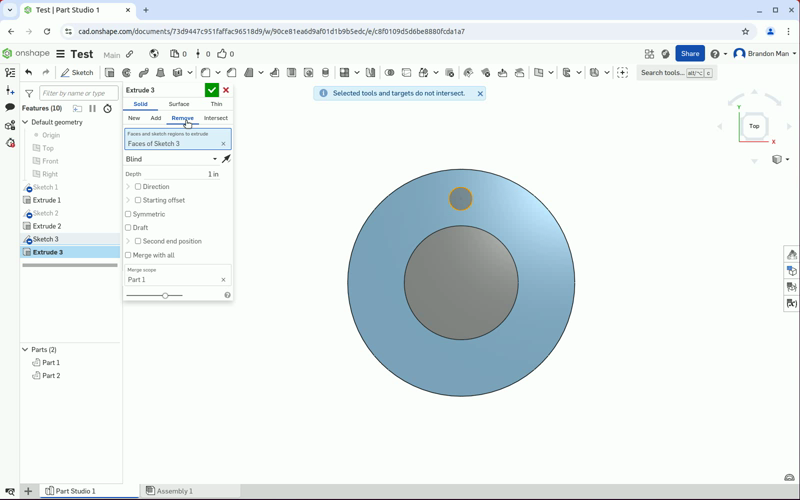
key(tab, 4)
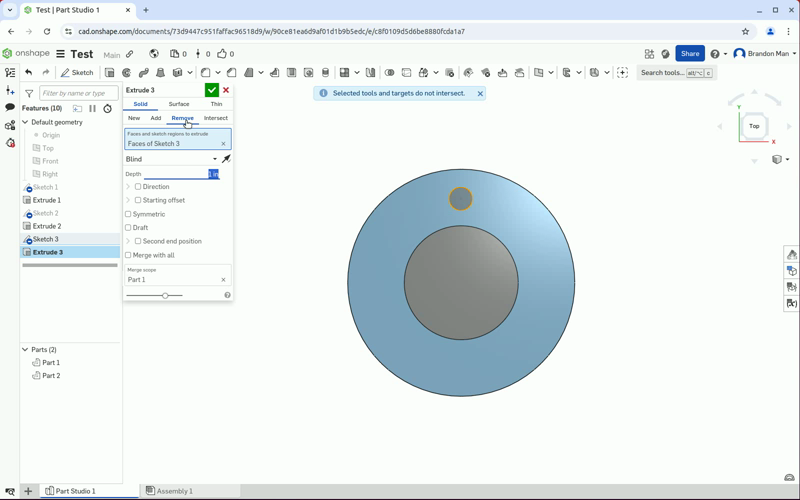
text(-23.108)
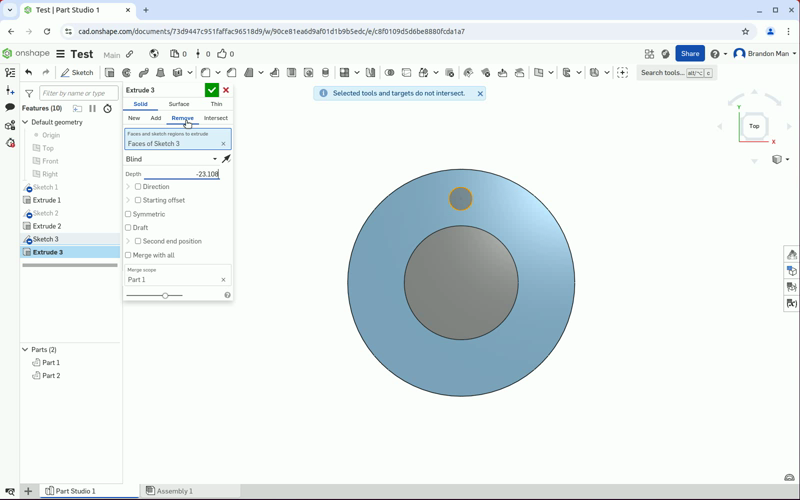
key(tab, 6)
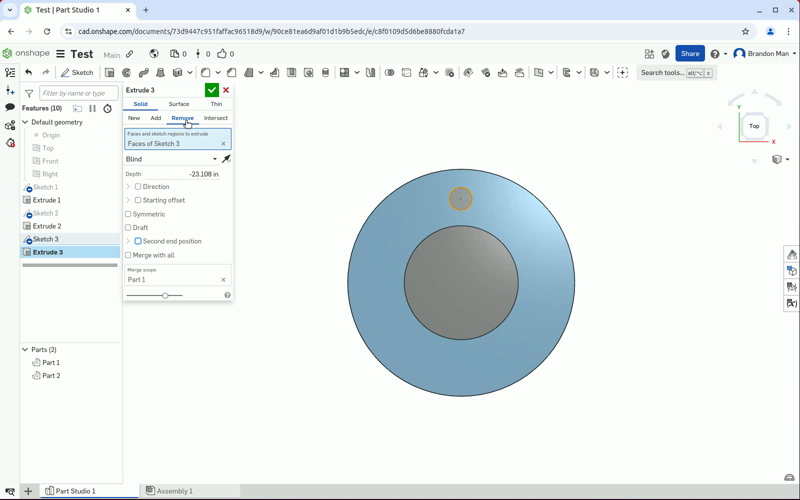
key(space)
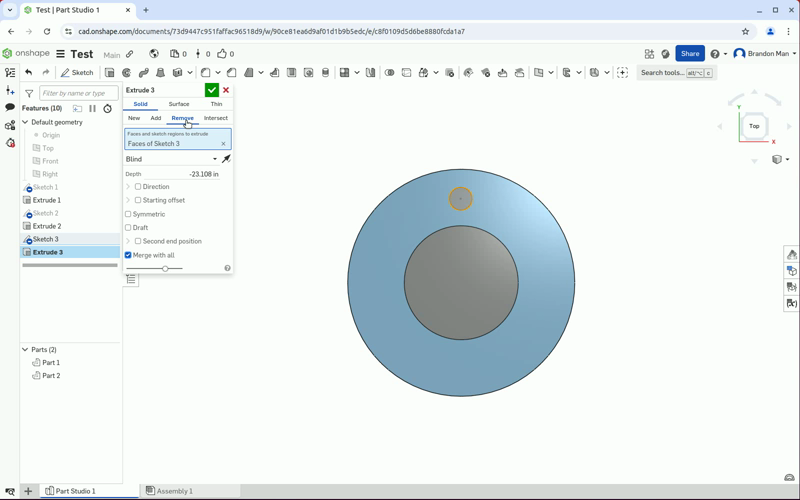
key(enter)
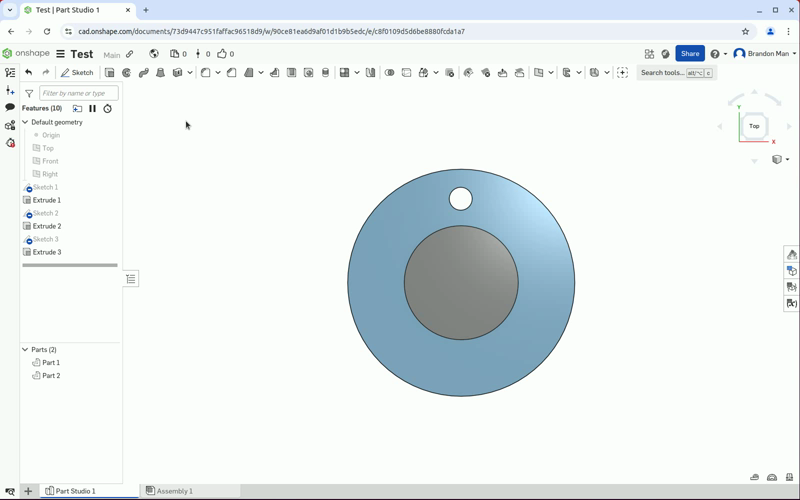
key(shift+h)
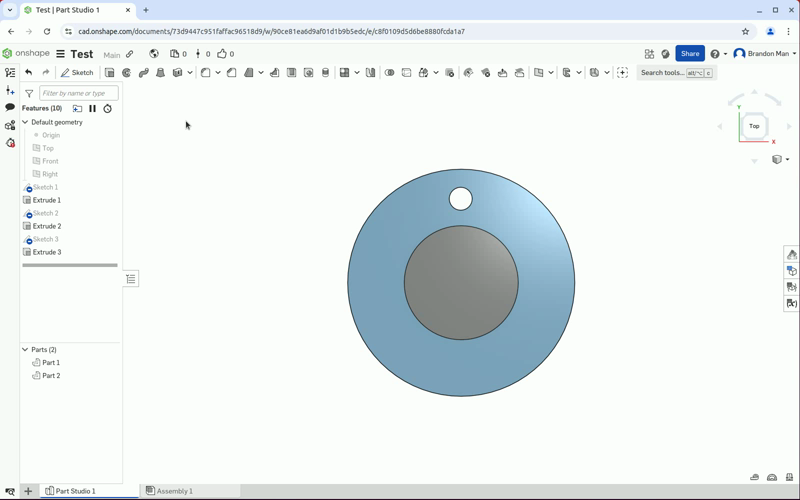
key(shift+h)
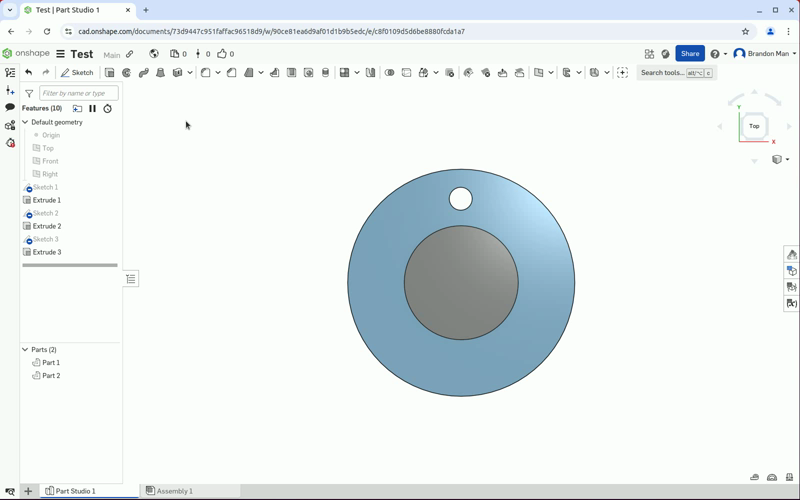
mouse_move(73, 189)
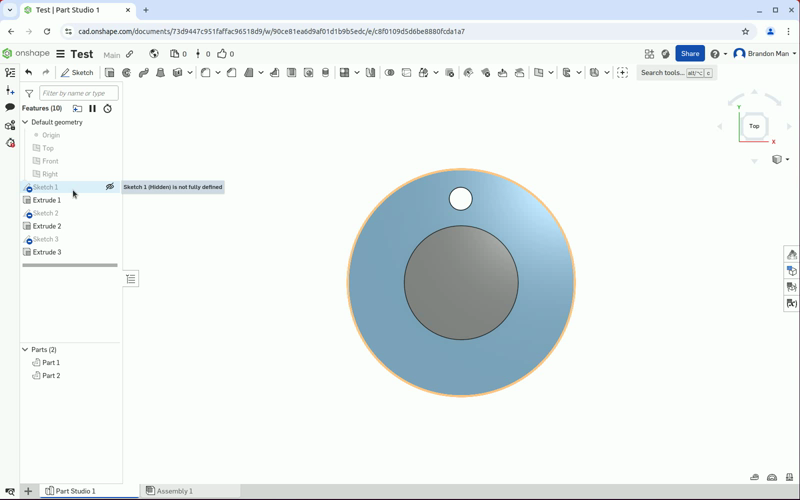
click(73, 189)
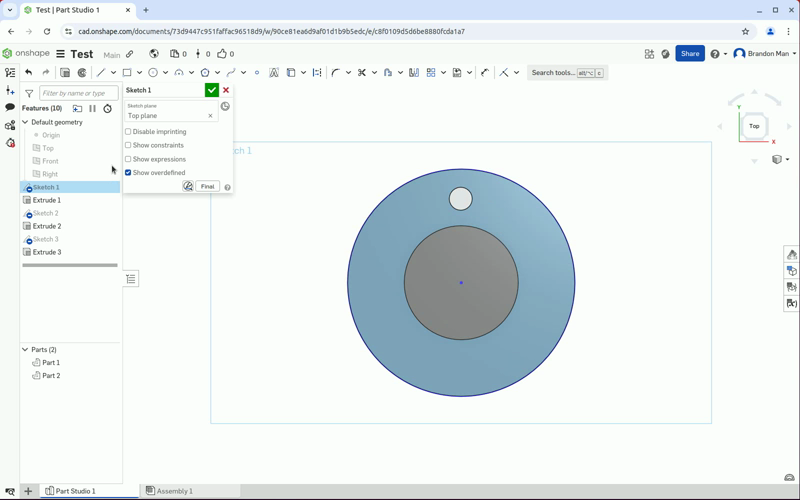
mouse_move(229, 92)
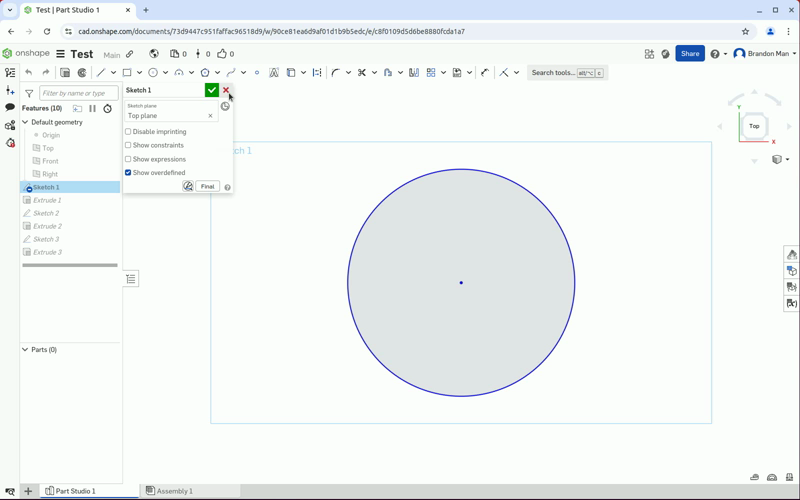
click(229, 92)
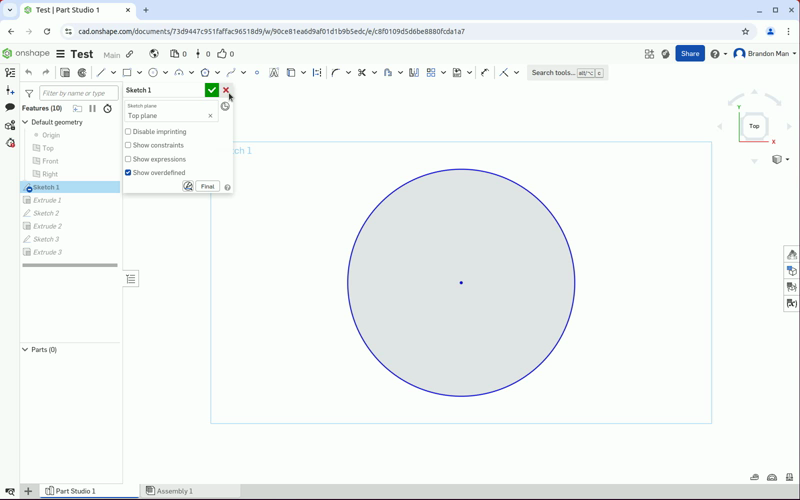
key(shift+s)
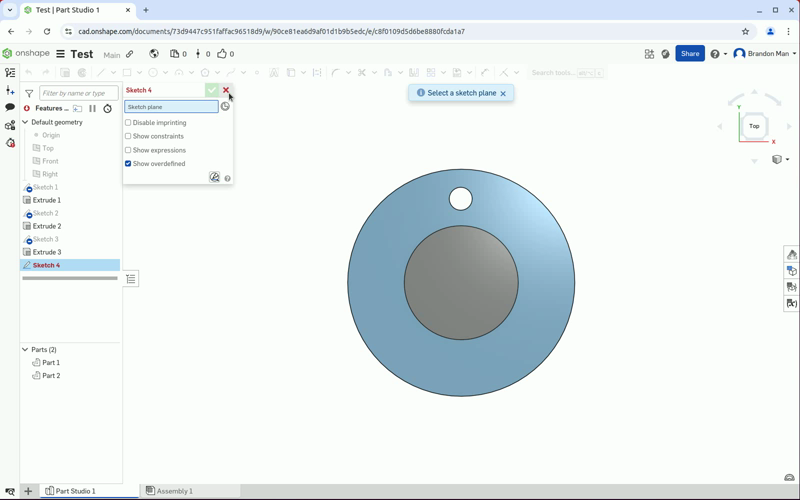
mouse_move(73, 150)
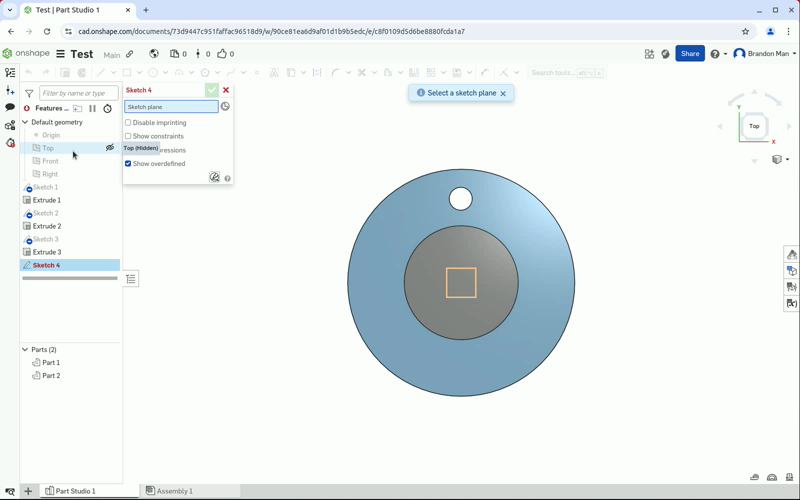
click(73, 150)
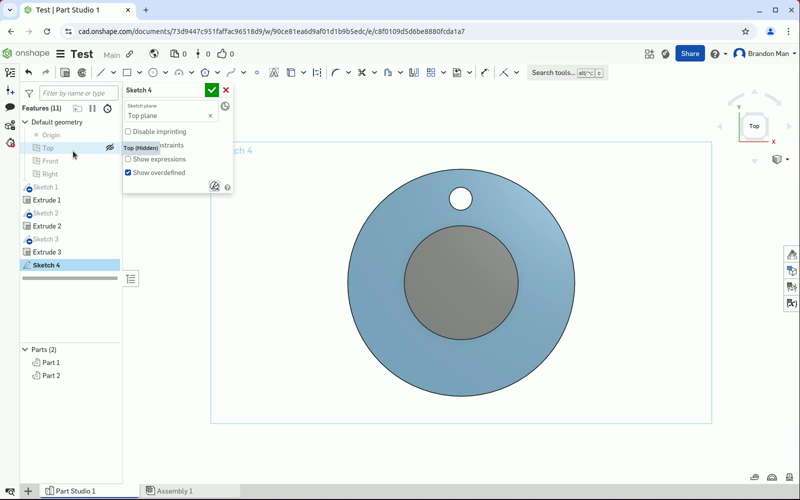
mouse_move(73, 352)
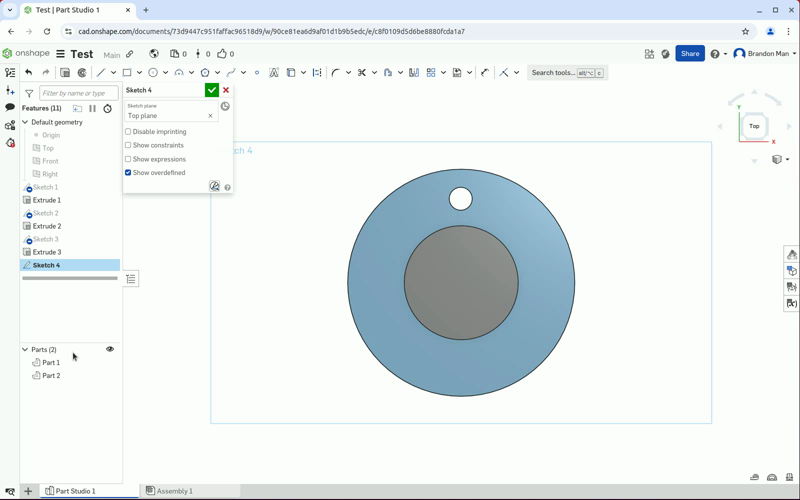
key(y)
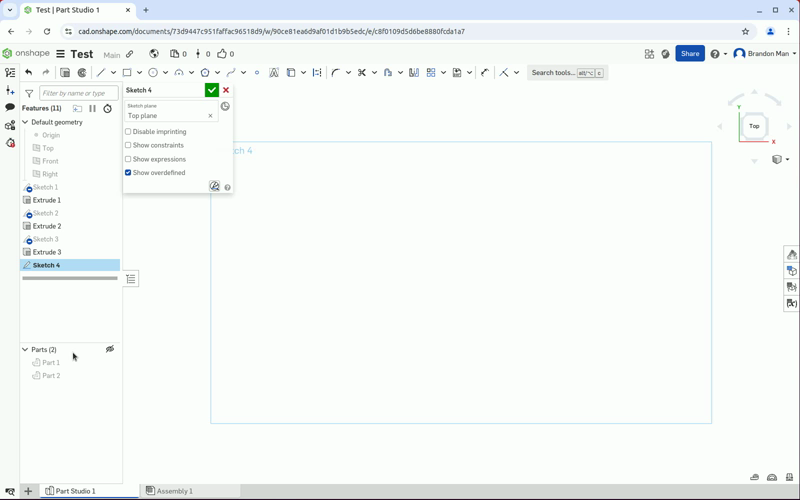
key(c)
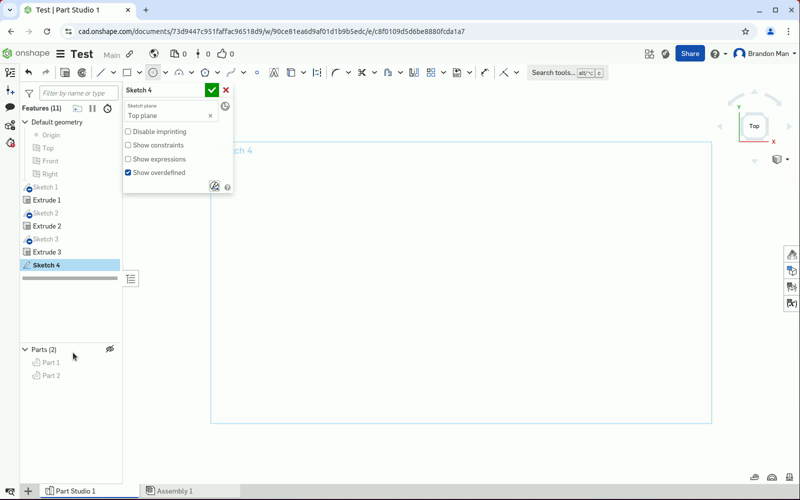
key_down(shift)
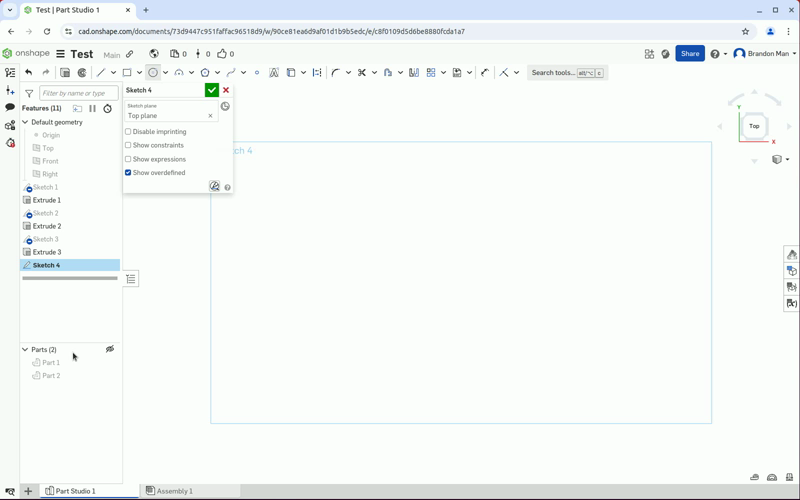
mouse_move(376, 282)
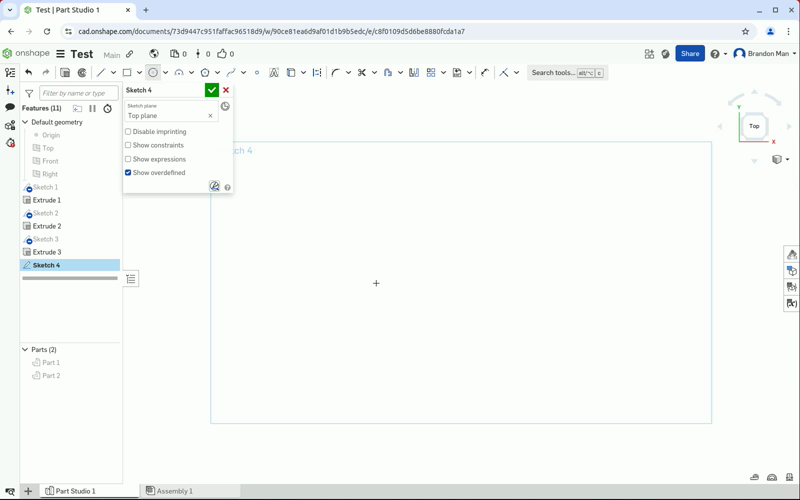
click(376, 282)
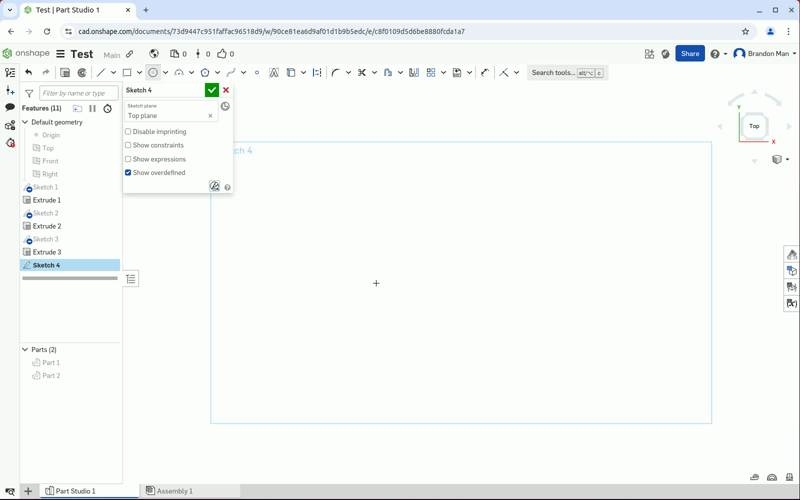
key_up(shift)
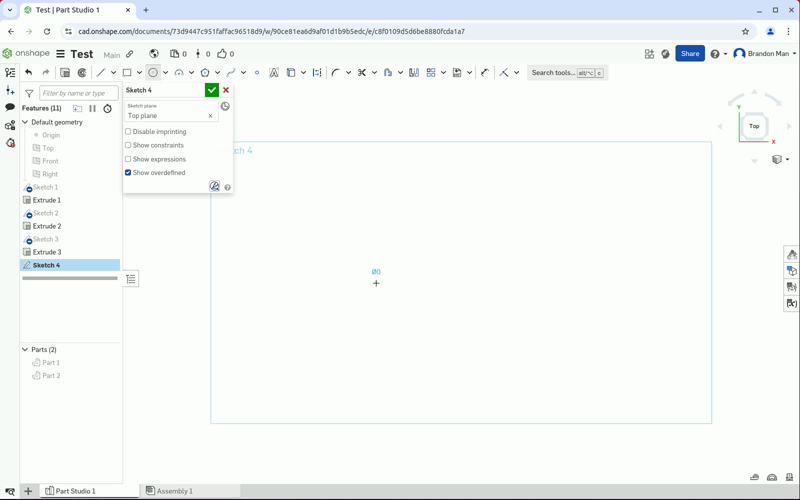
mouse_move(387, 282)
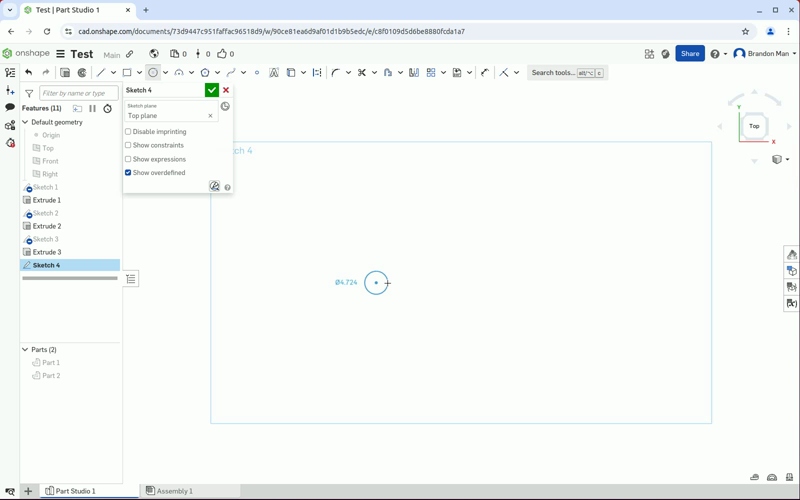
click(387, 282)
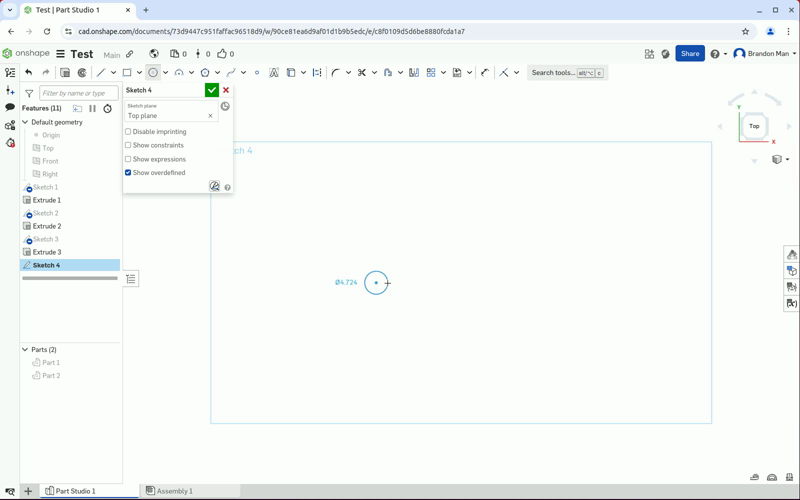
key(esc)
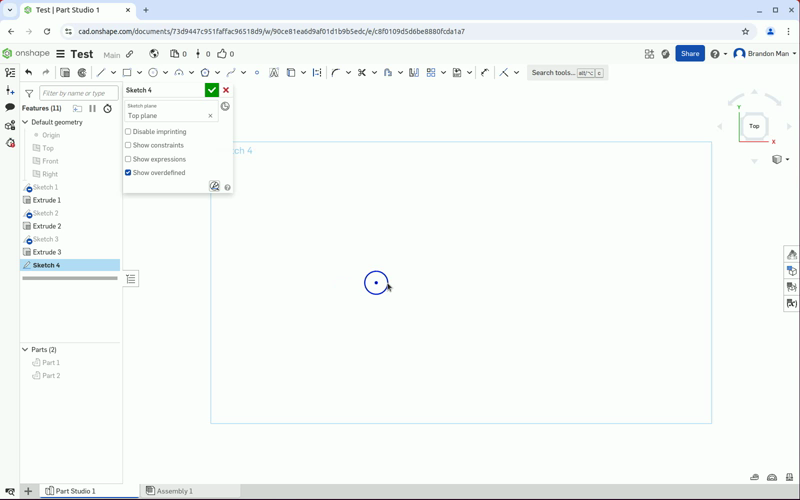
mouse_move(369, 278)
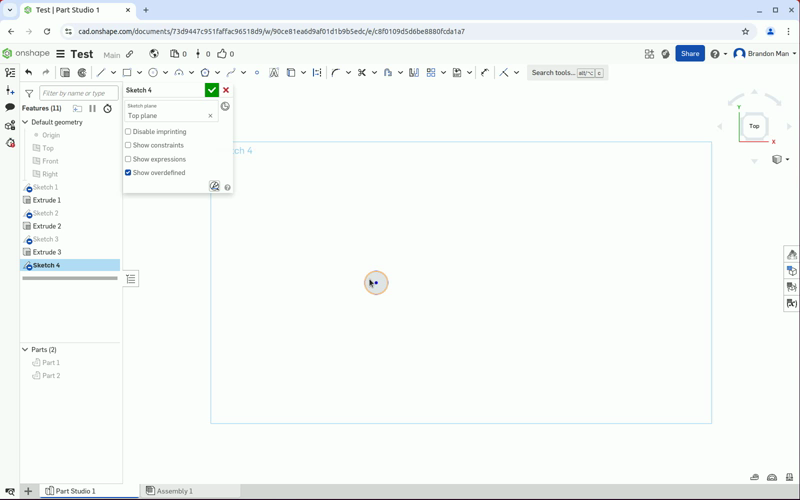
scroll(6)
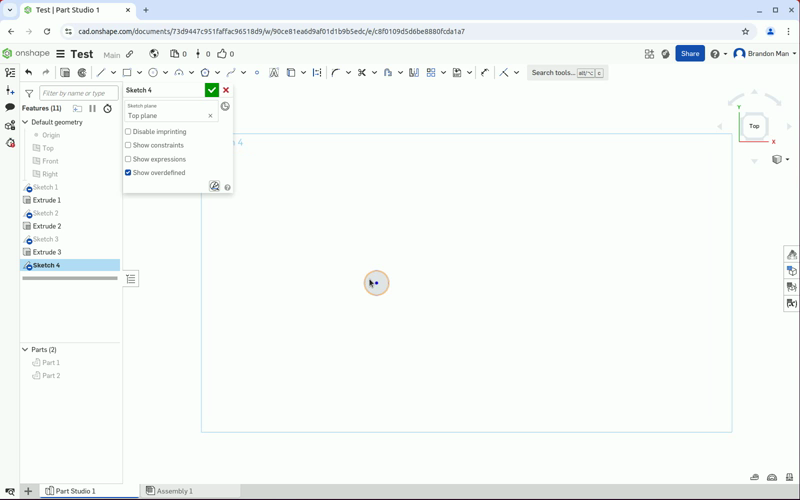
scroll(6)
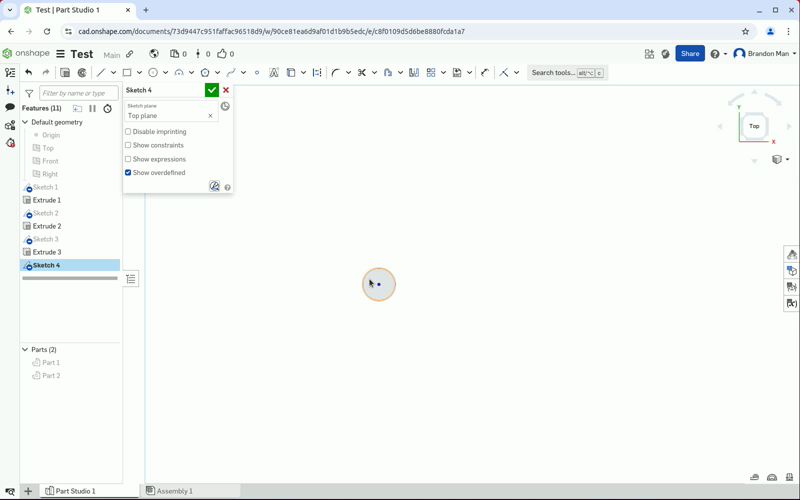
scroll(6)
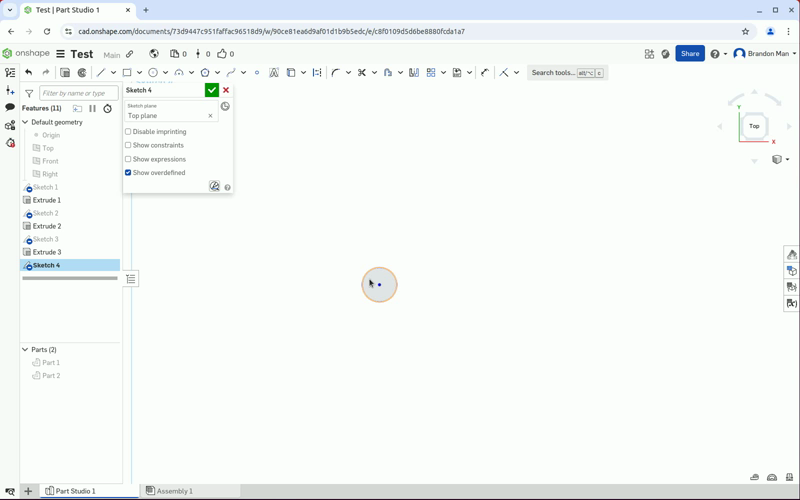
scroll(6)
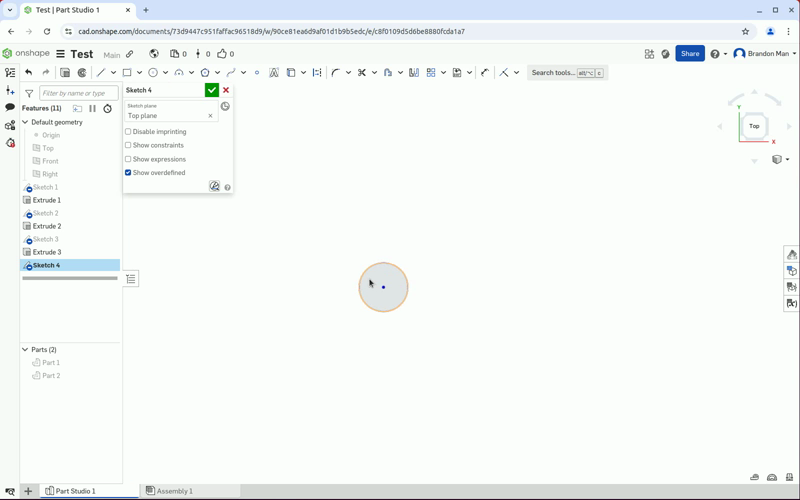
scroll(6)
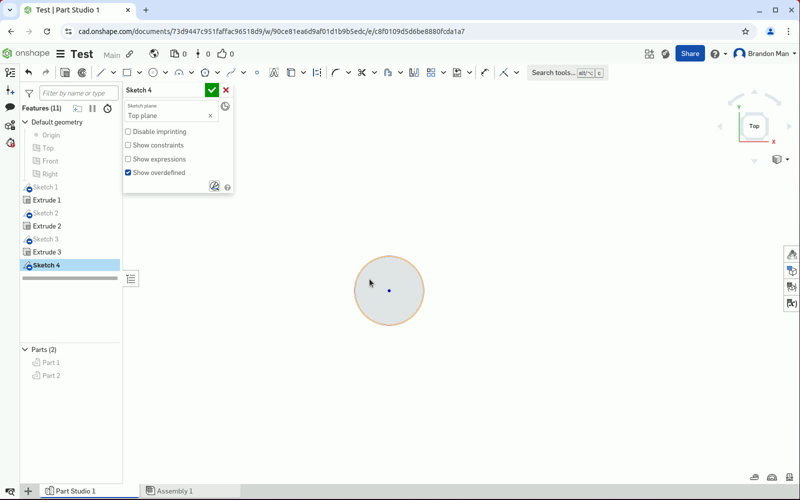
scroll(6)
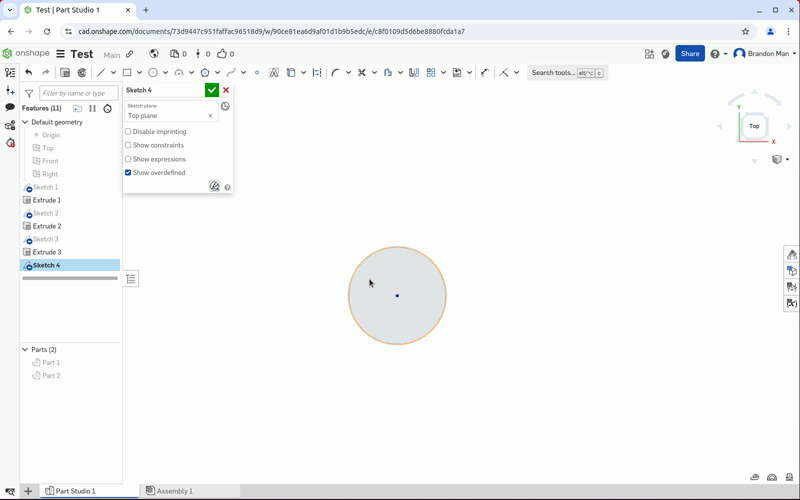
scroll(6)
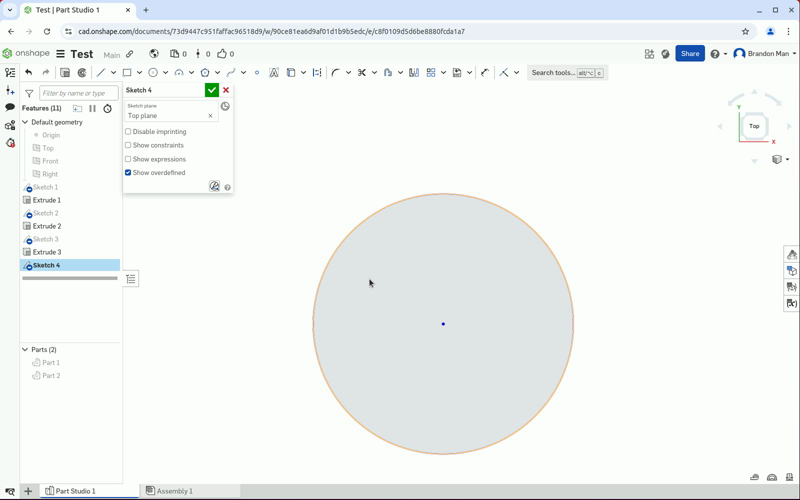
click(369, 278)
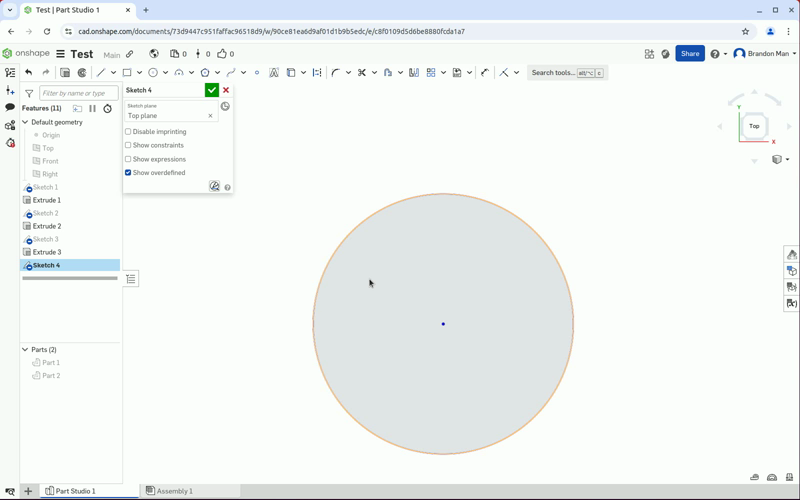
scroll(-6)
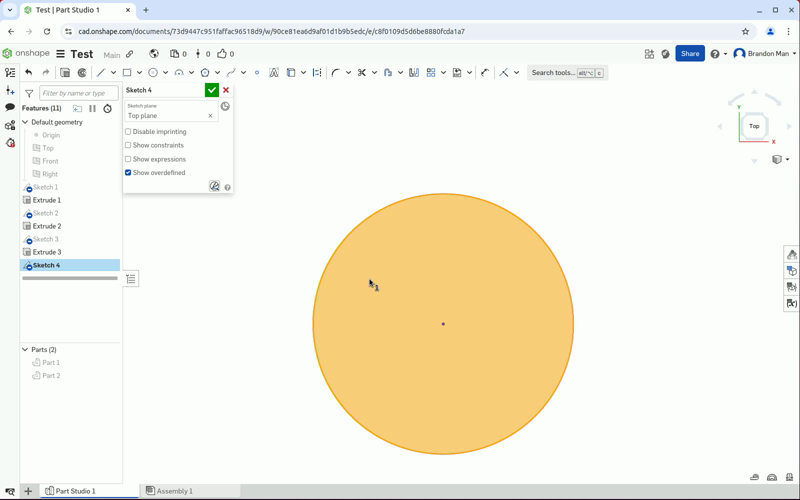
scroll(-6)
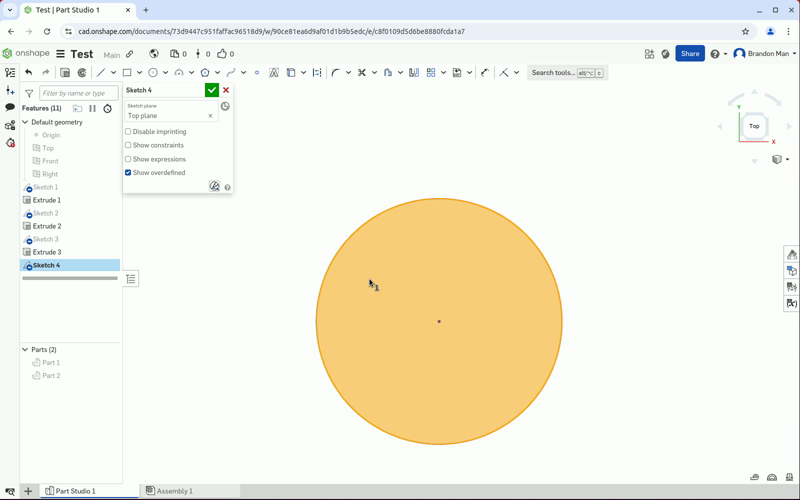
scroll(-6)
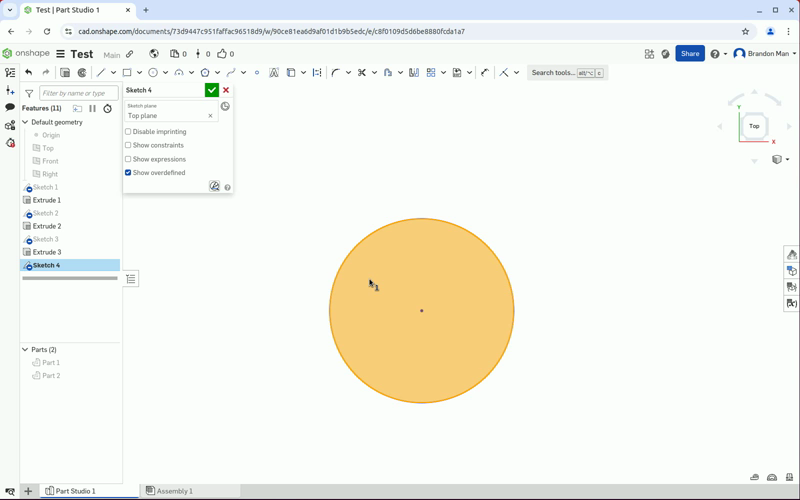
scroll(-6)
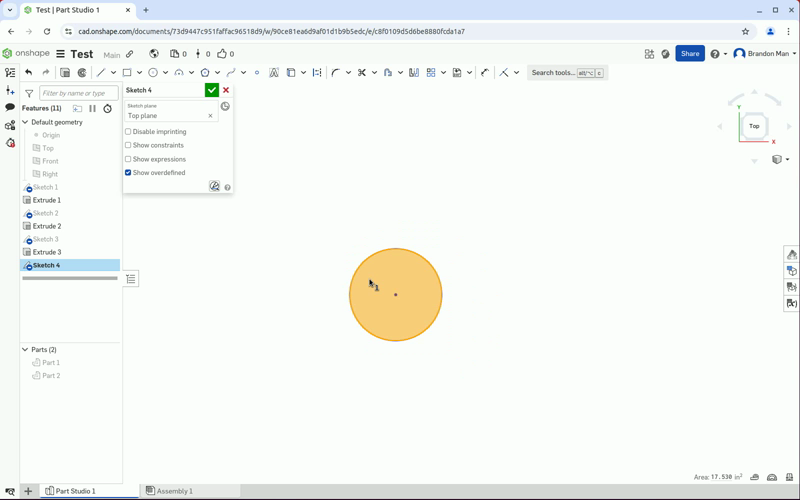
scroll(-6)
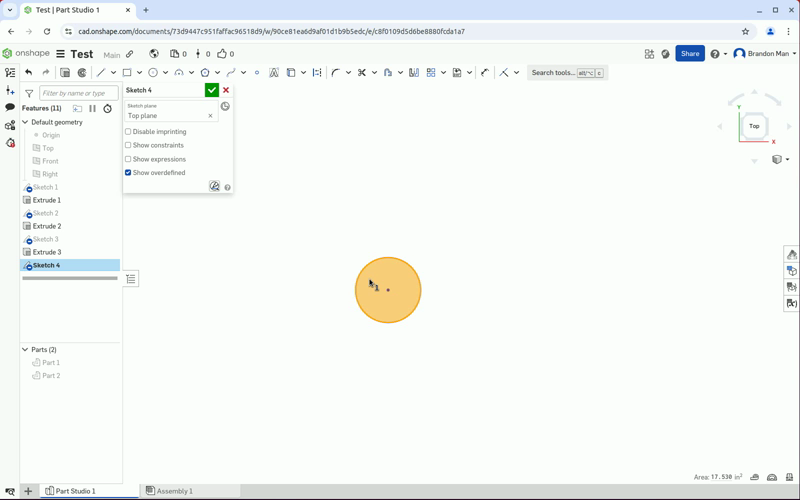
scroll(-6)
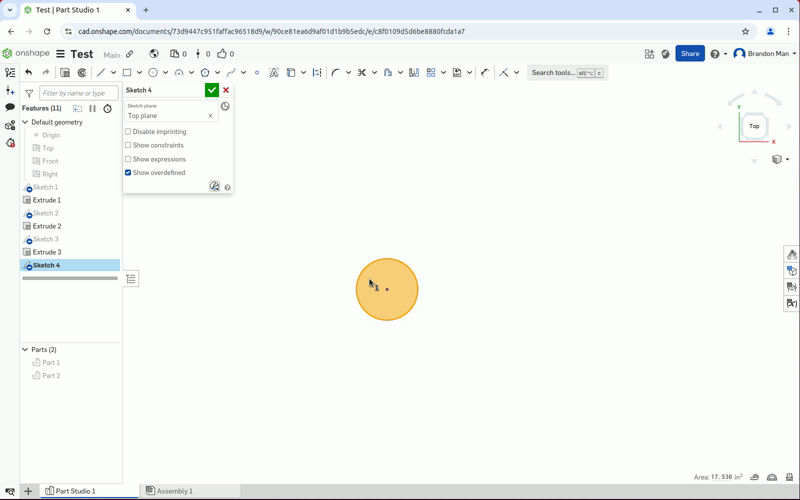
scroll(-6)
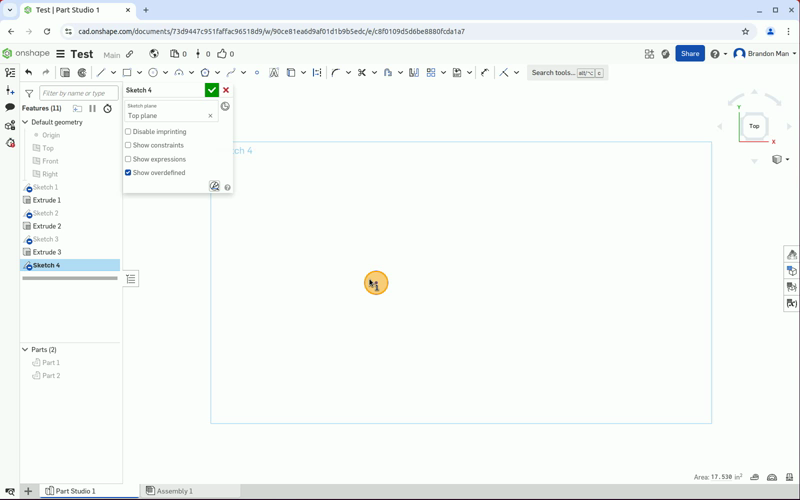
mouse_move(73, 352)
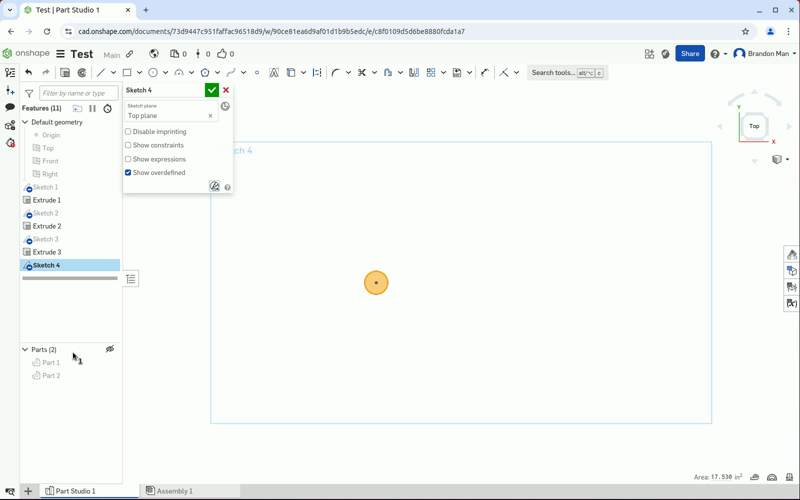
key(shift+y)
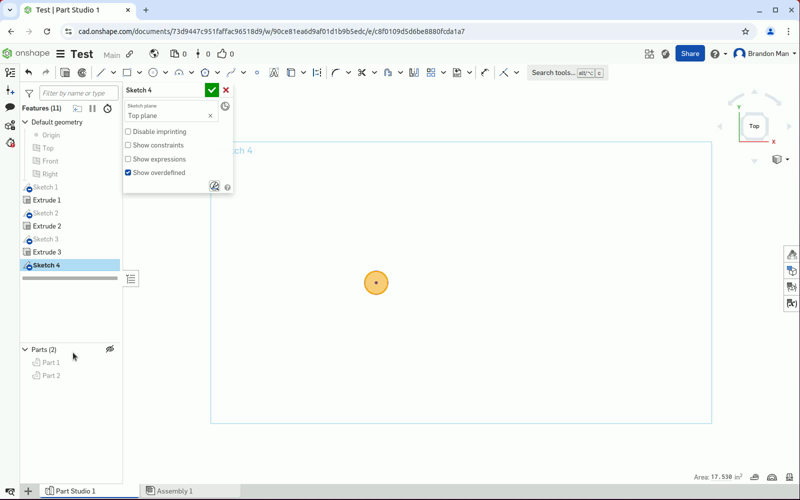
key(shift+e)
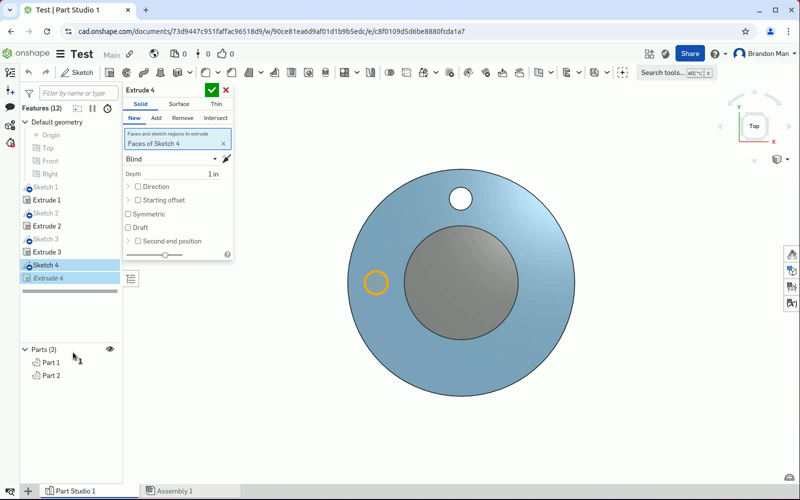
mouse_move(143, 106)
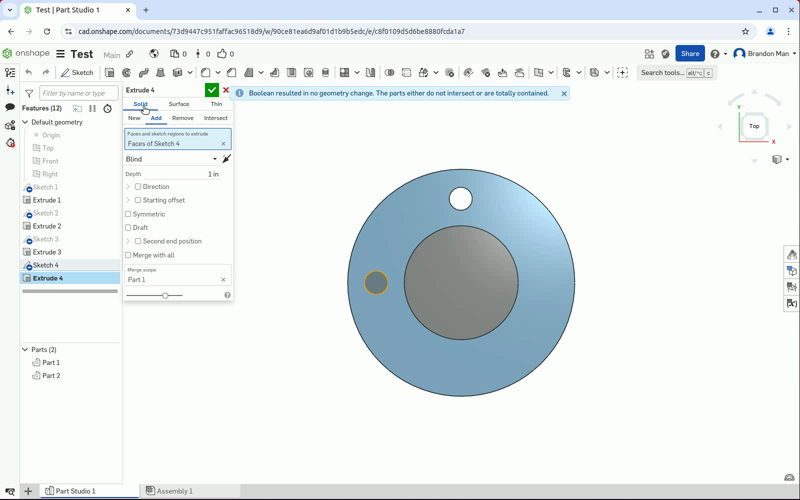
click(143, 106)
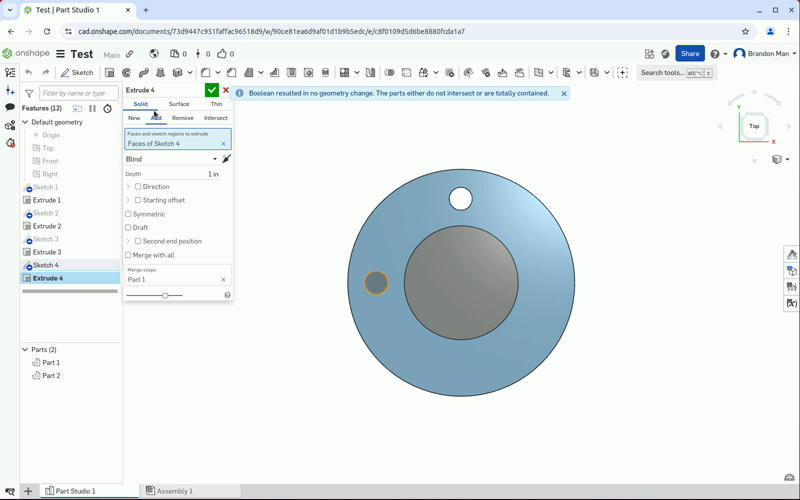
mouse_move(186, 120)
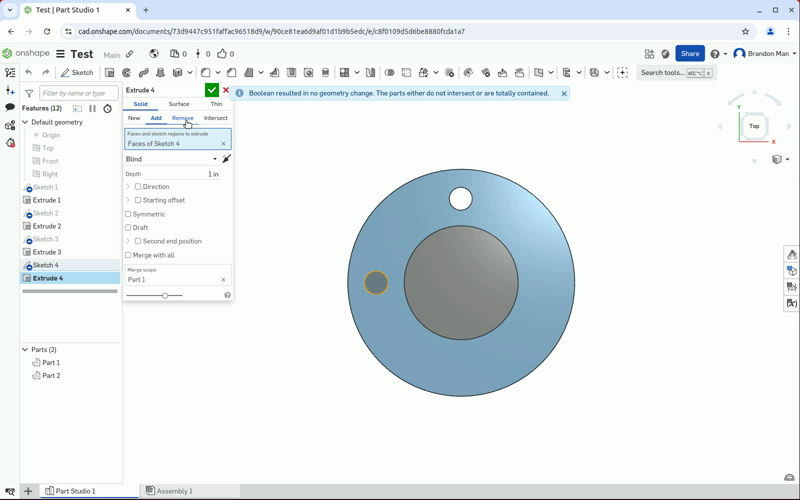
click(186, 120)
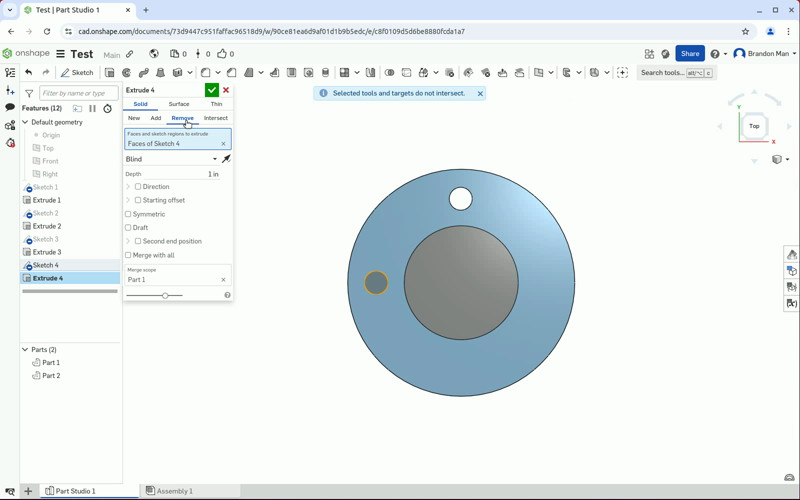
key(tab, 4)
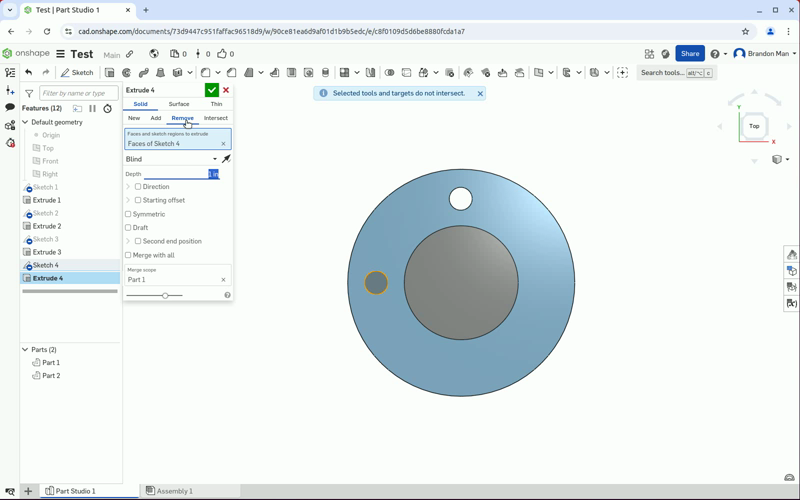
text(-23.108)
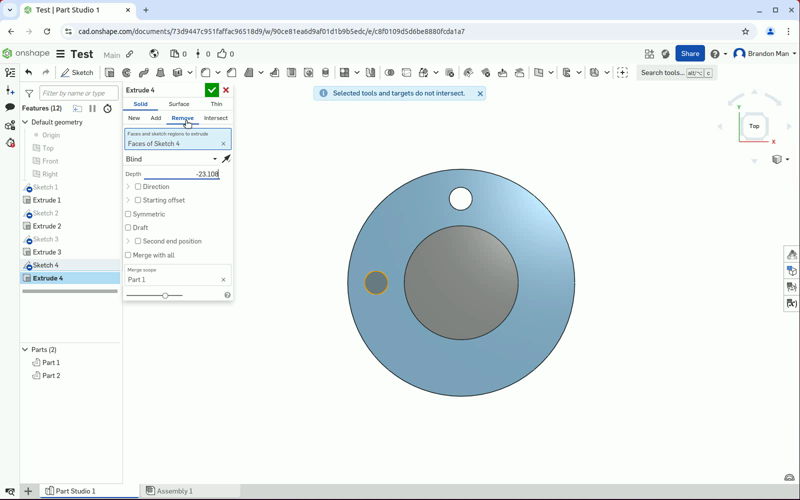
key(tab, 6)
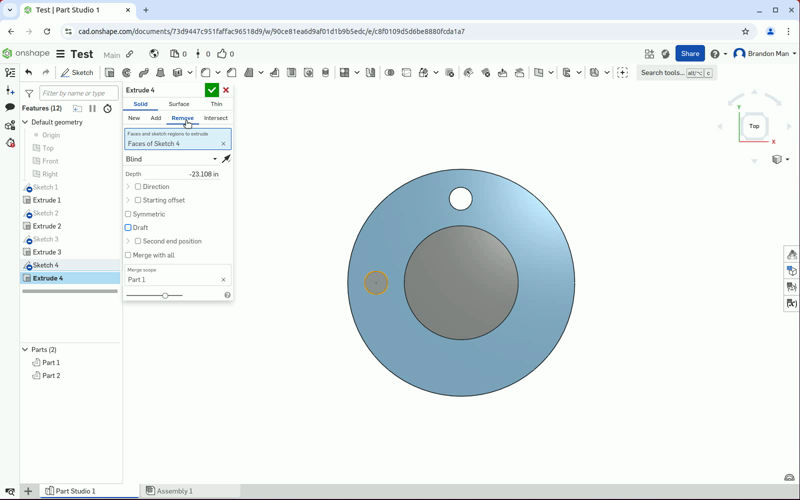
key(space)
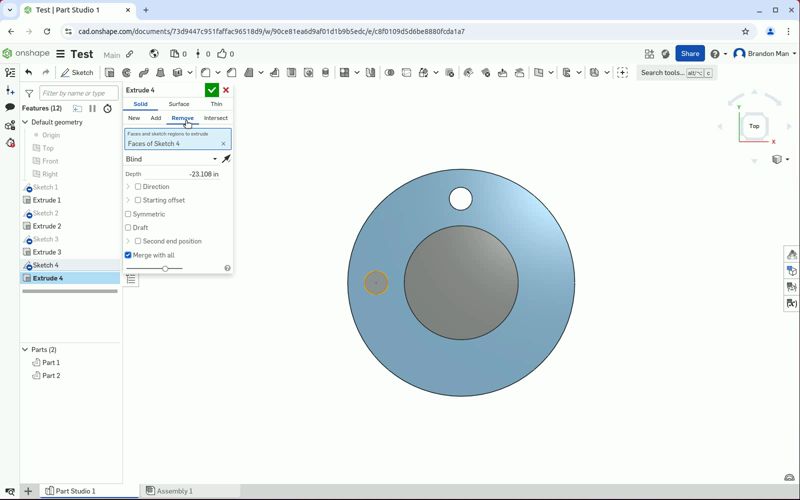
key(enter)
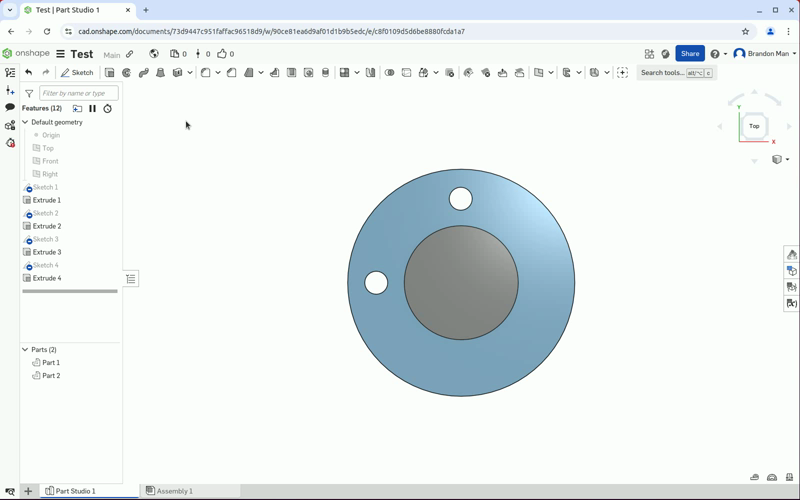
key(shift+h)
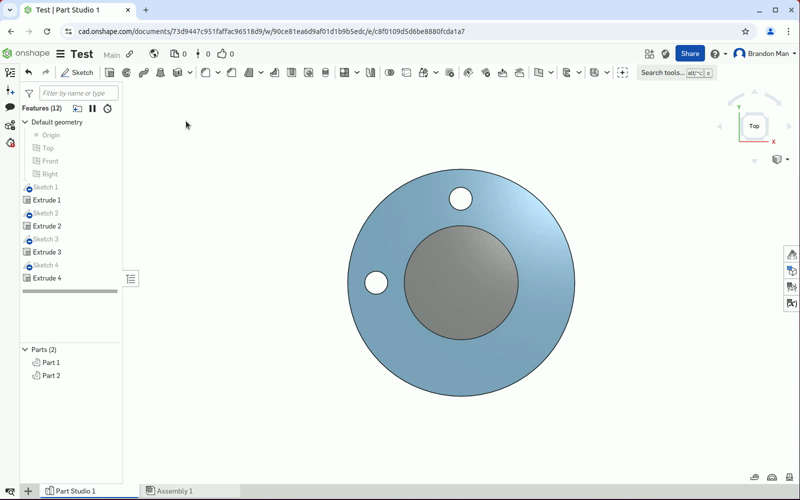
key(shift+h)
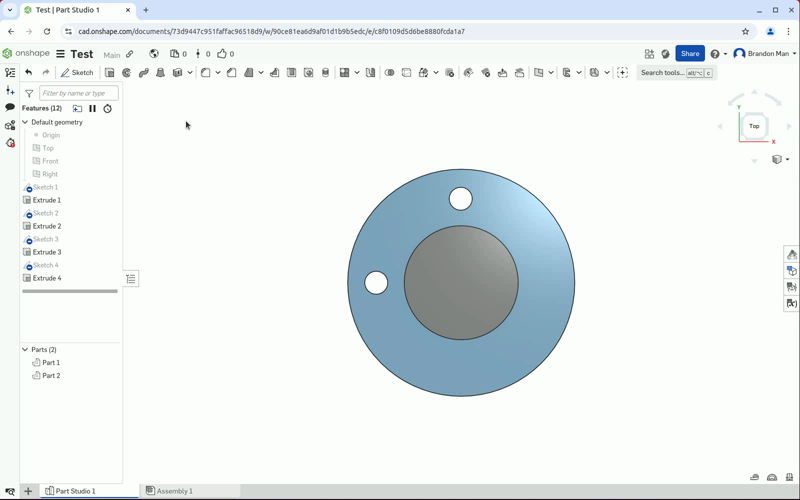
mouse_move(73, 189)
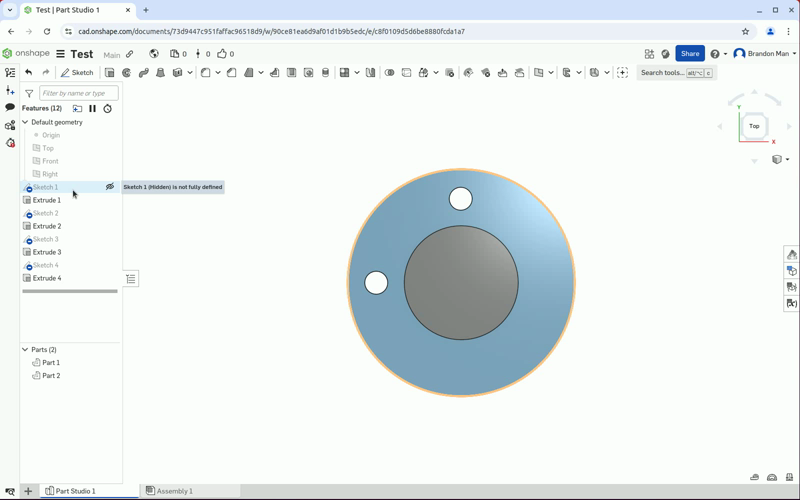
click(73, 189)
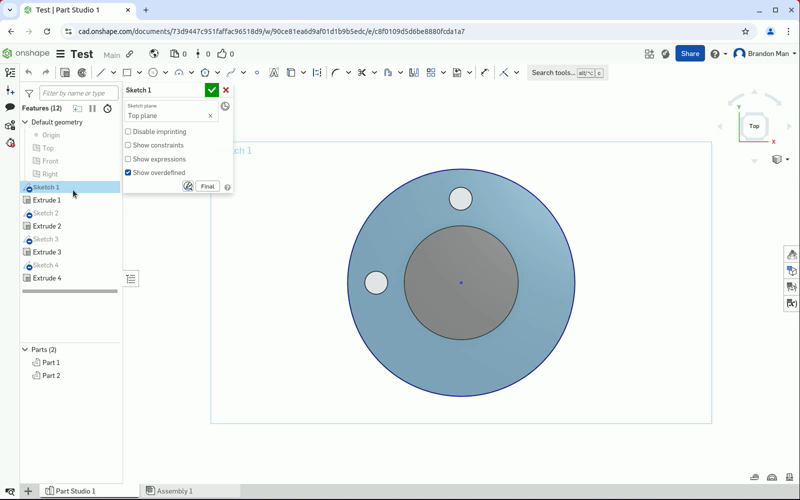
mouse_move(229, 92)
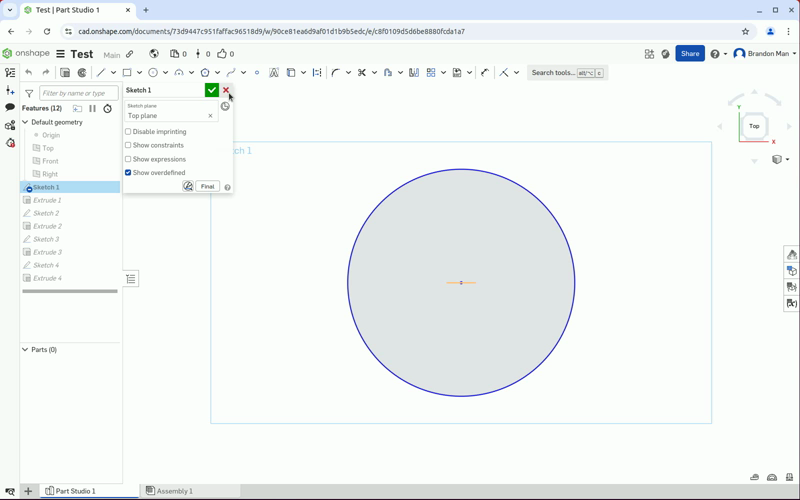
click(229, 92)
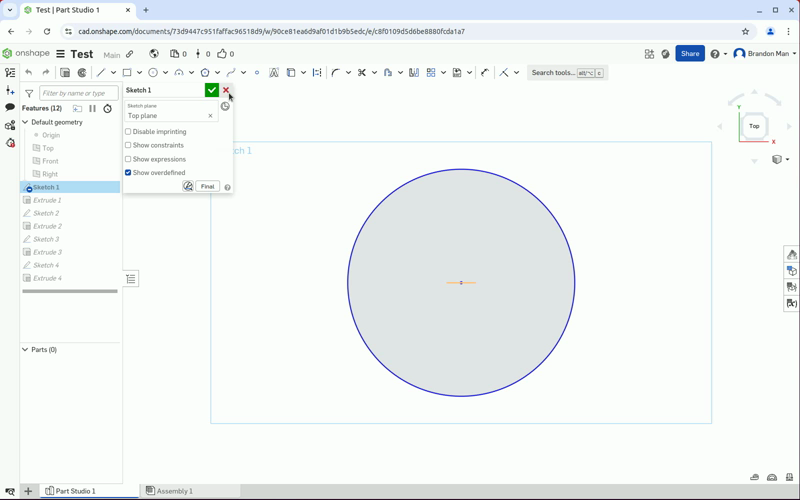
key(shift+s)
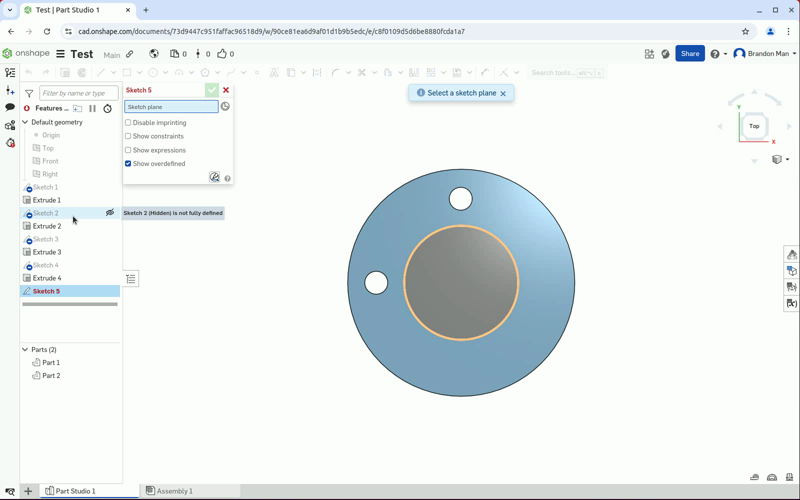
scroll(3)
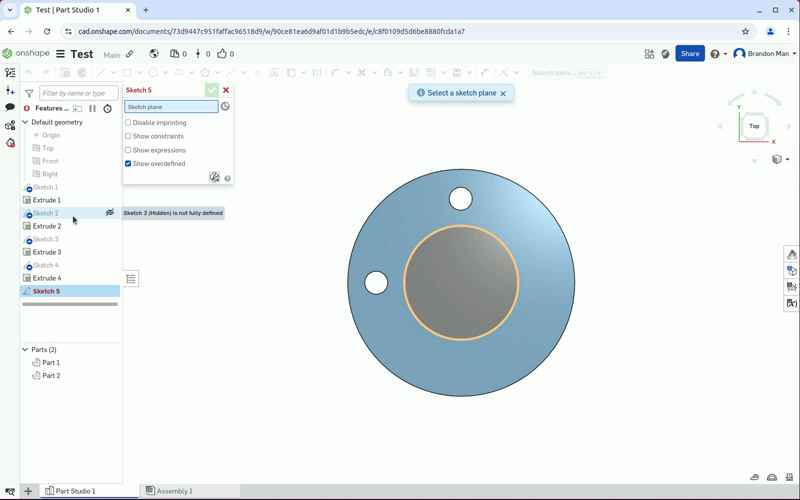
mouse_move(73, 150)
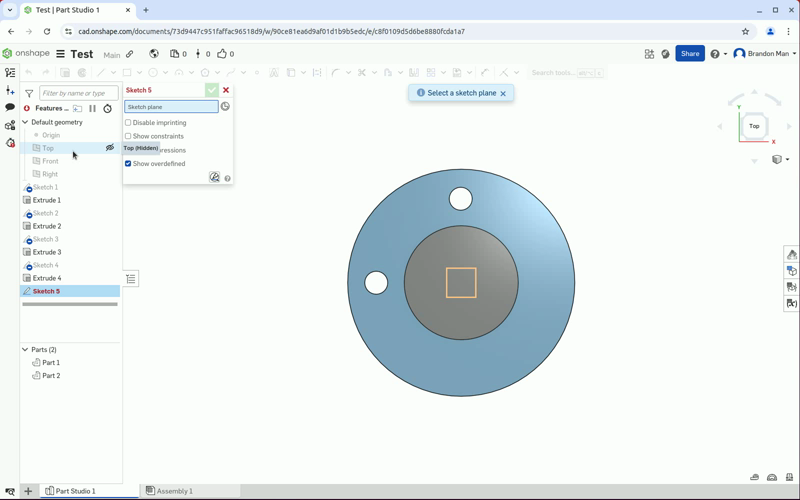
click(73, 150)
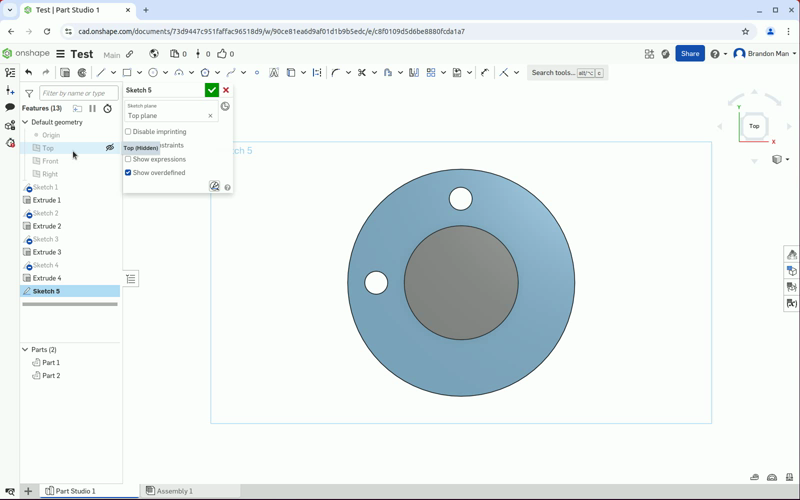
mouse_move(73, 352)
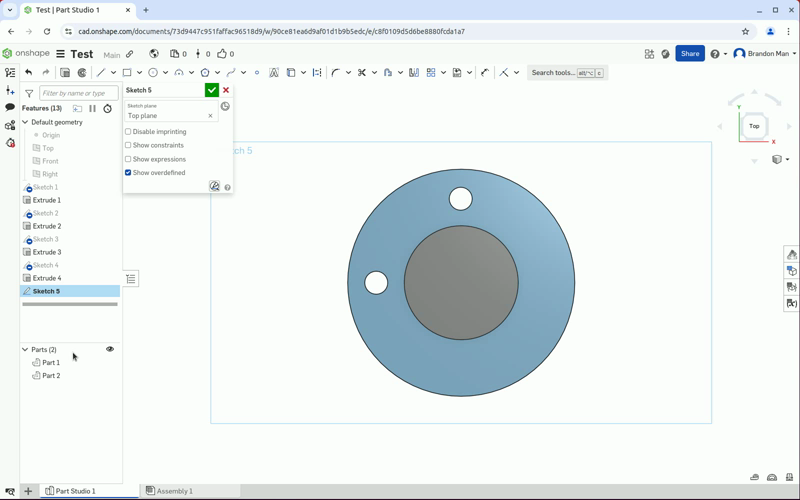
key(y)
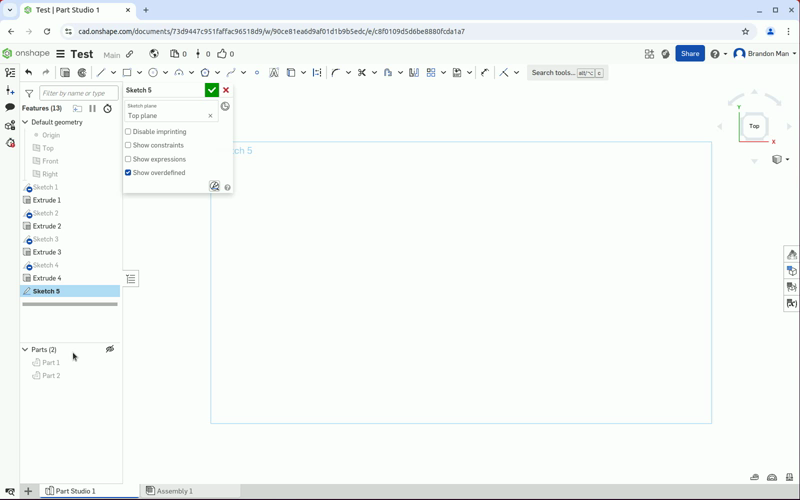
key(c)
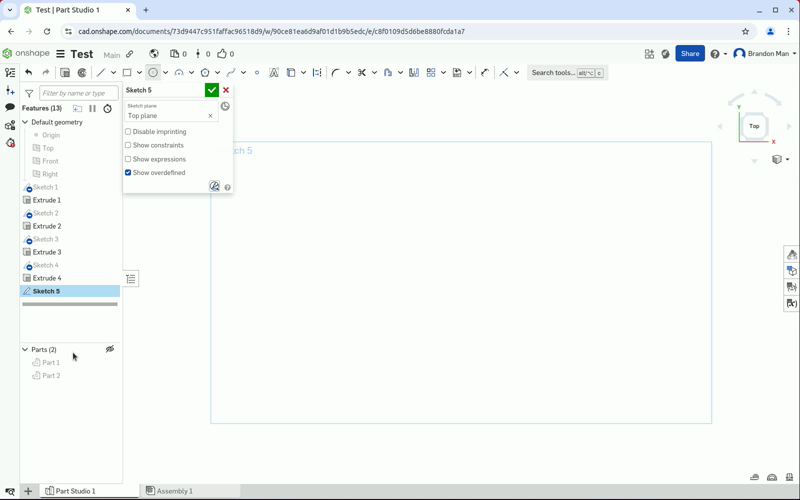
key_down(shift)
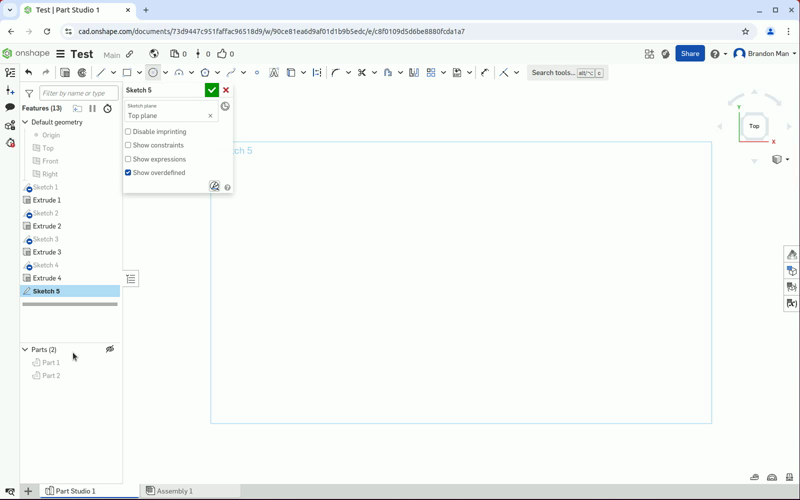
mouse_move(460, 367)
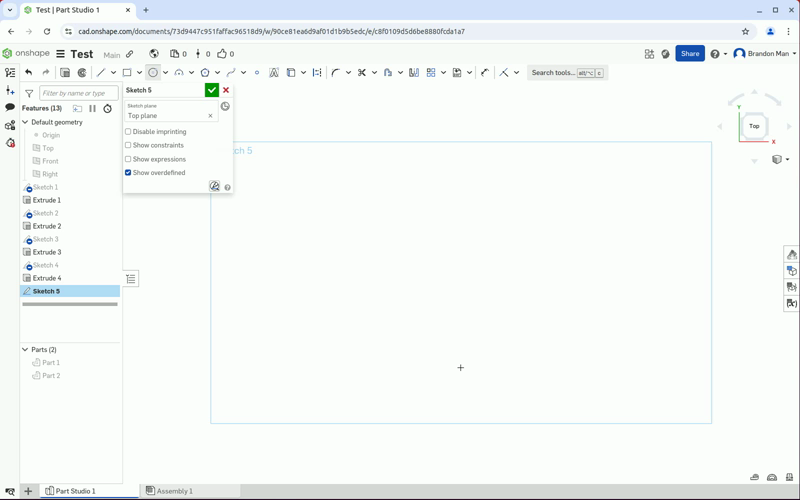
click(460, 367)
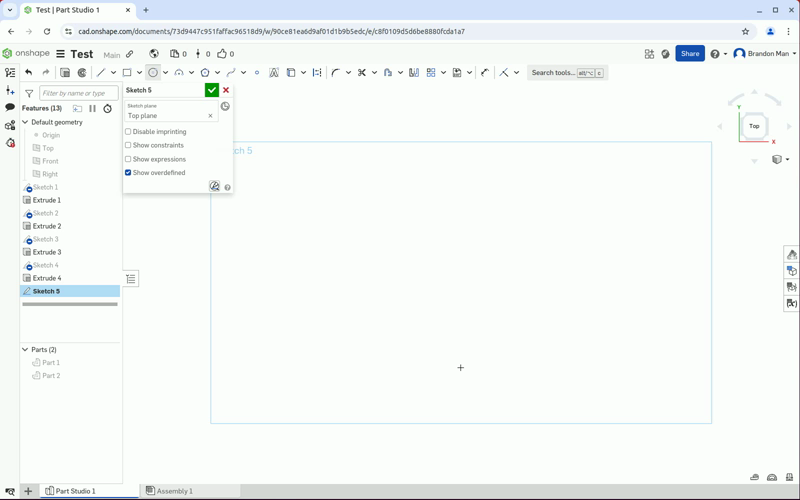
key_up(shift)
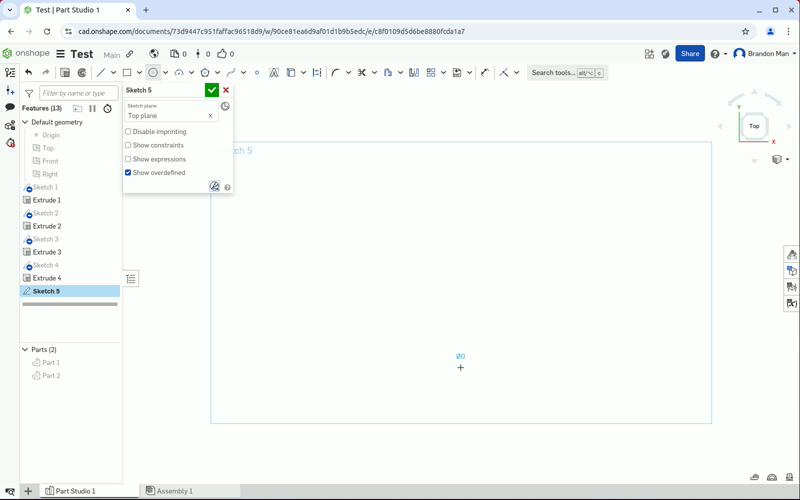
mouse_move(472, 367)
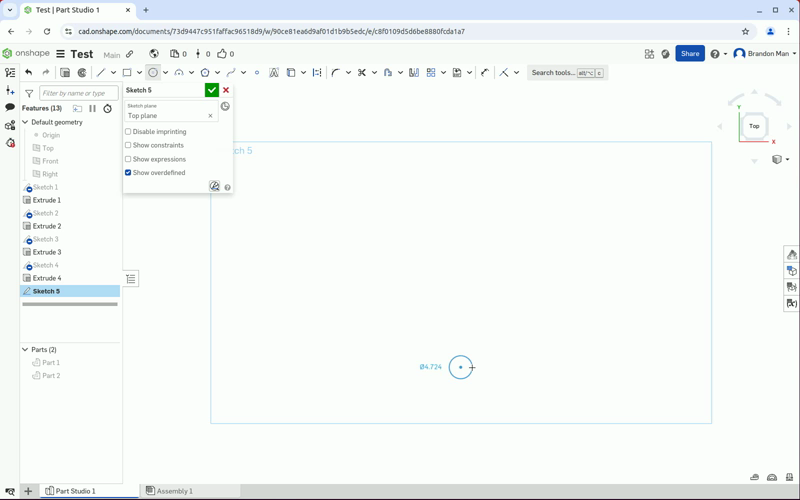
click(472, 367)
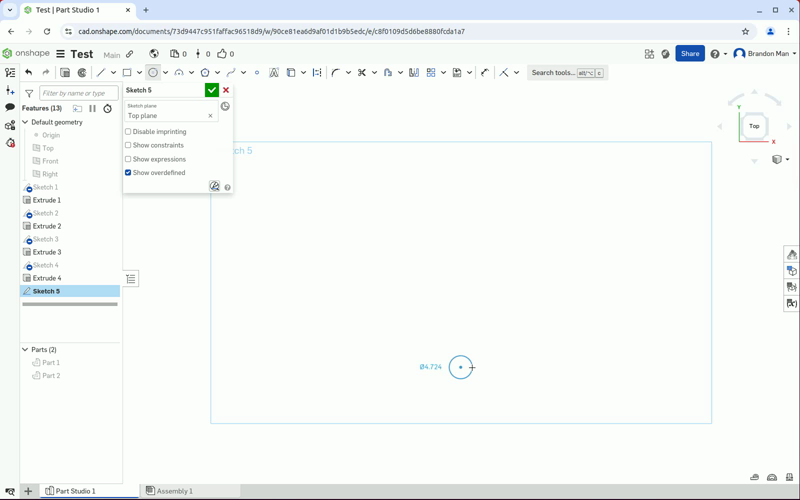
key(esc)
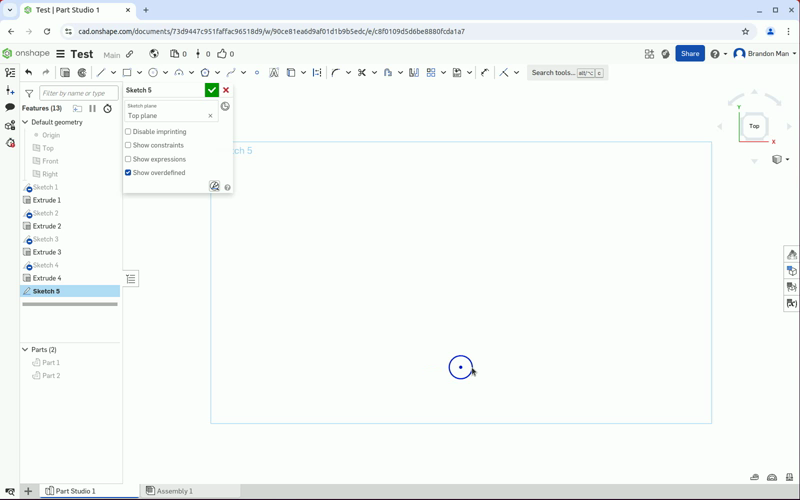
mouse_move(462, 364)
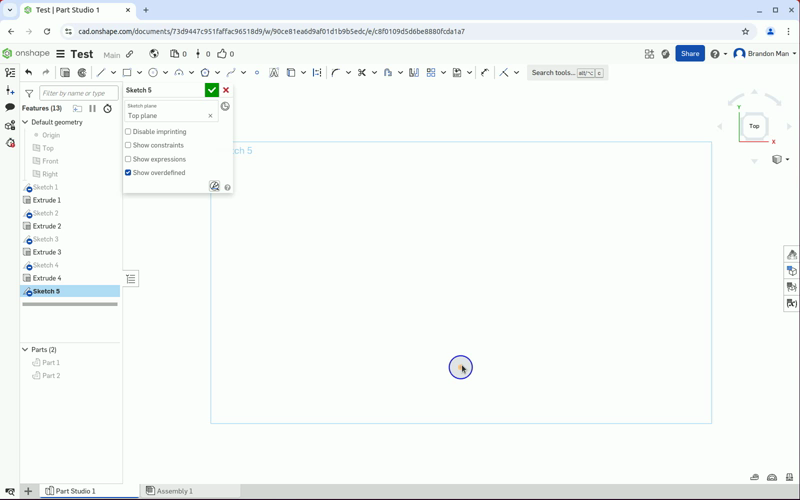
scroll(6)
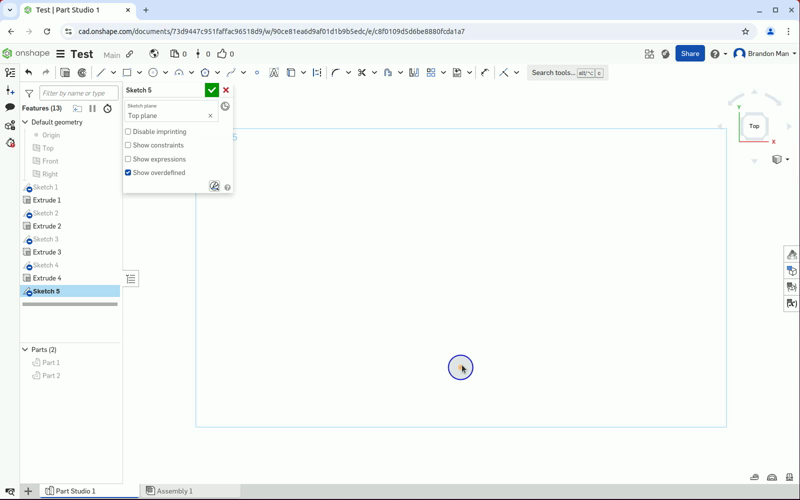
scroll(6)
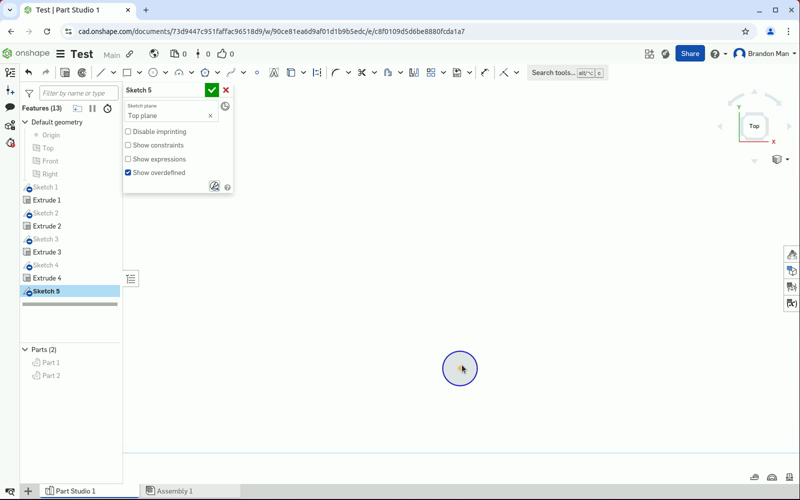
scroll(6)
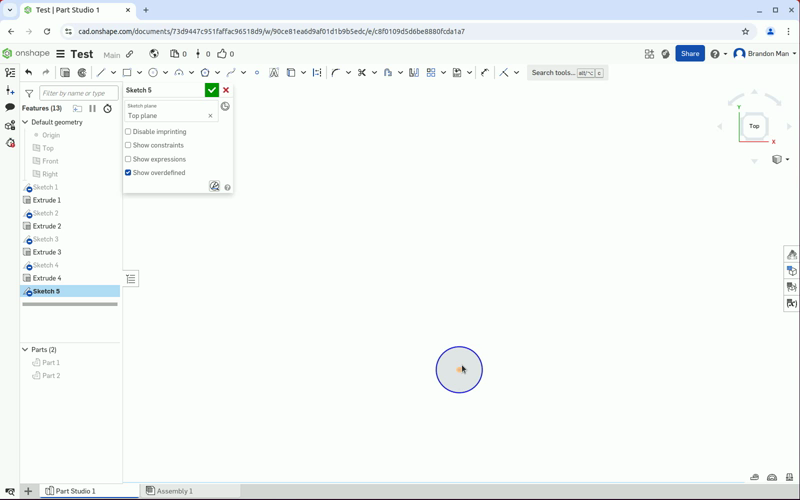
scroll(6)
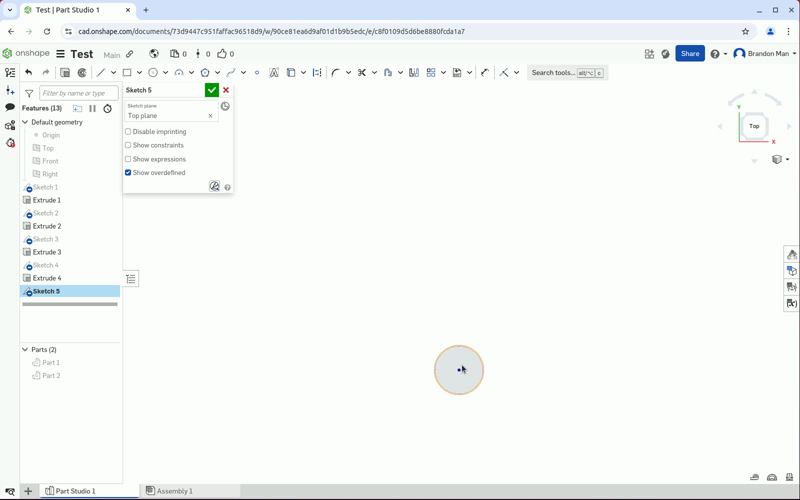
scroll(6)
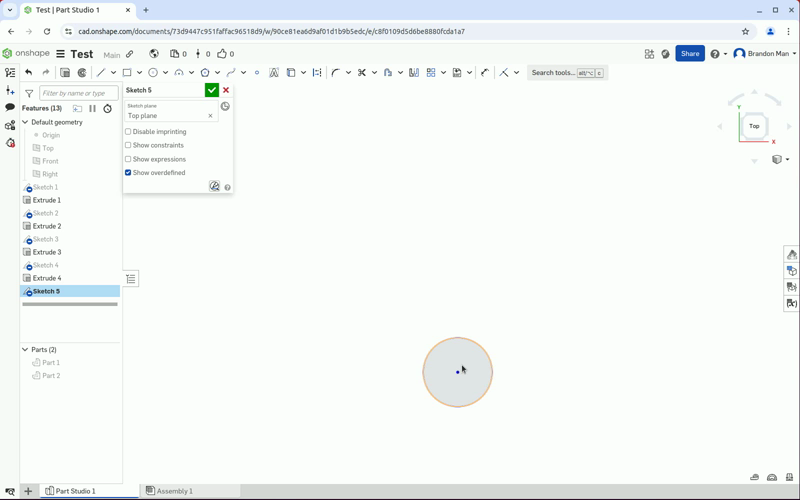
scroll(6)
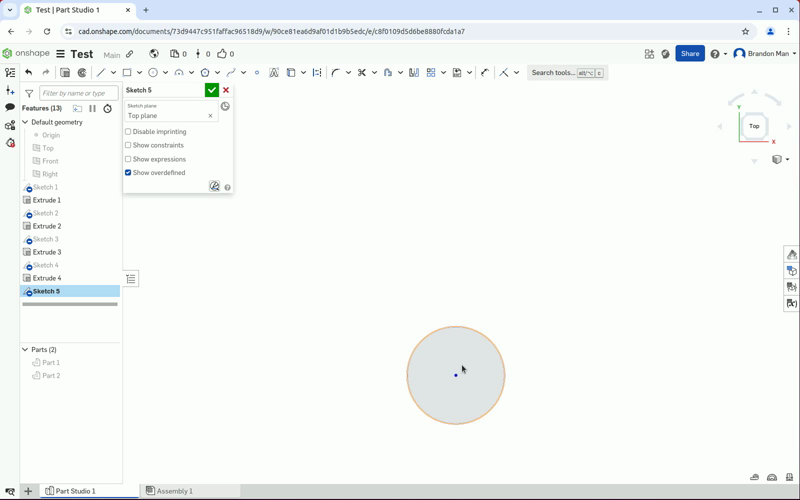
scroll(6)
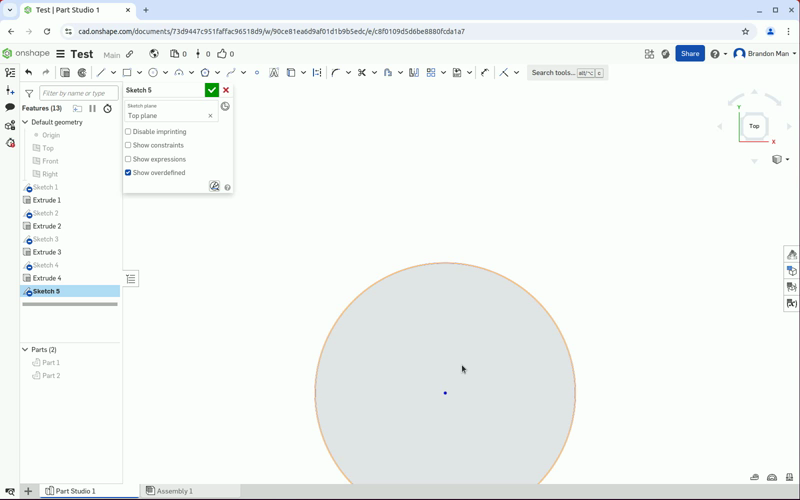
click(462, 364)
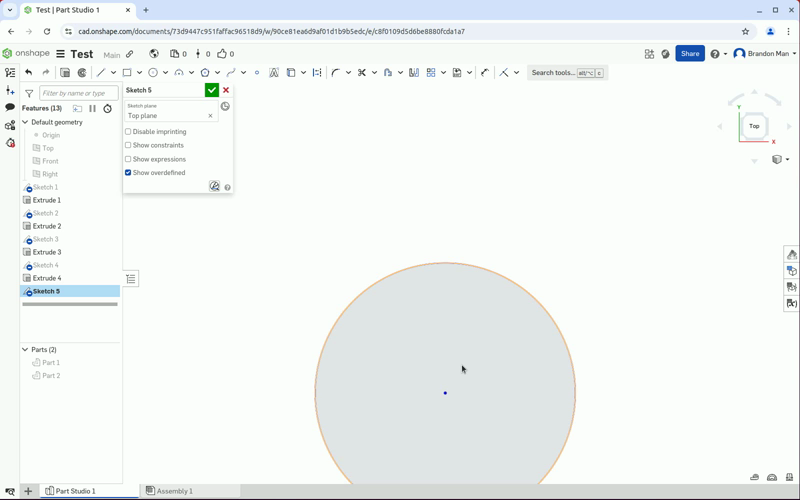
scroll(-6)
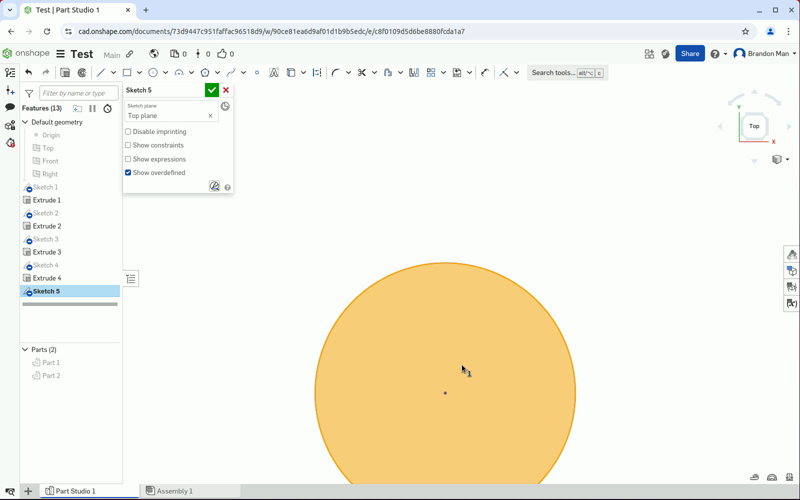
scroll(-6)
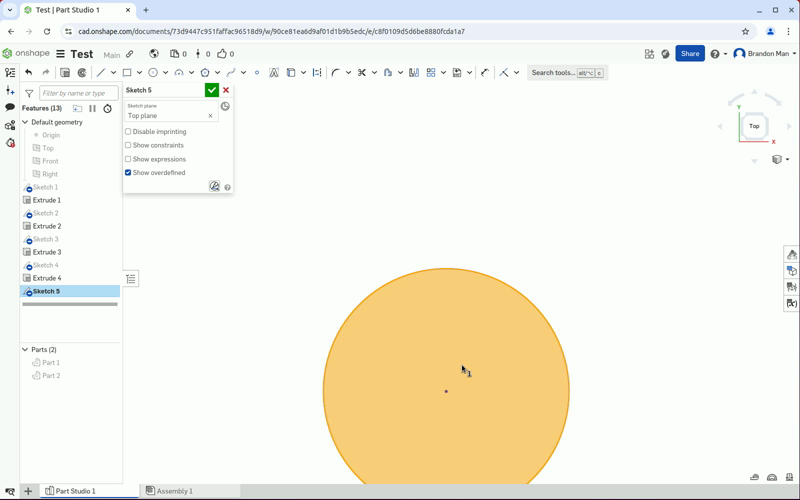
scroll(-6)
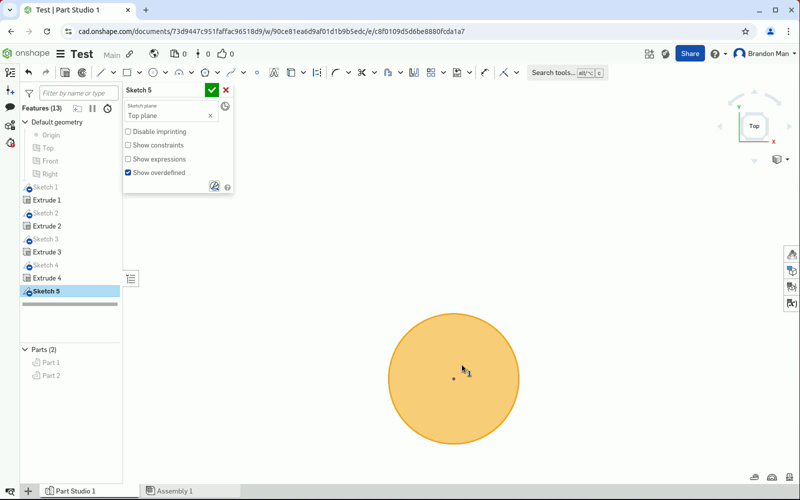
scroll(-6)
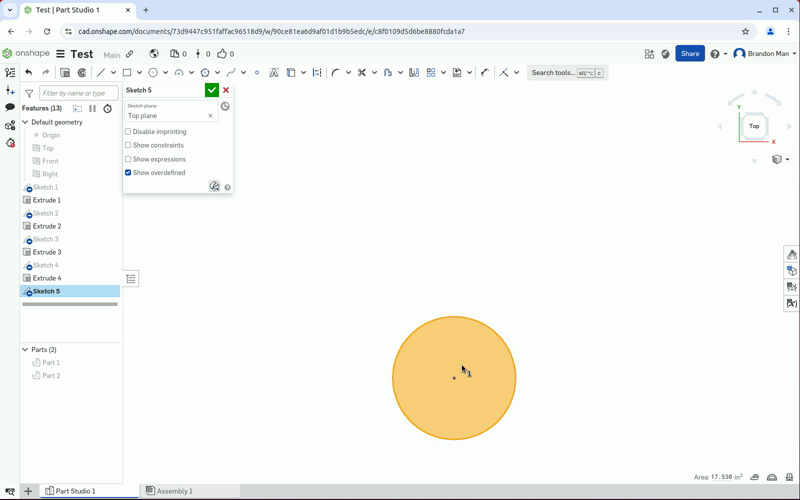
scroll(-6)
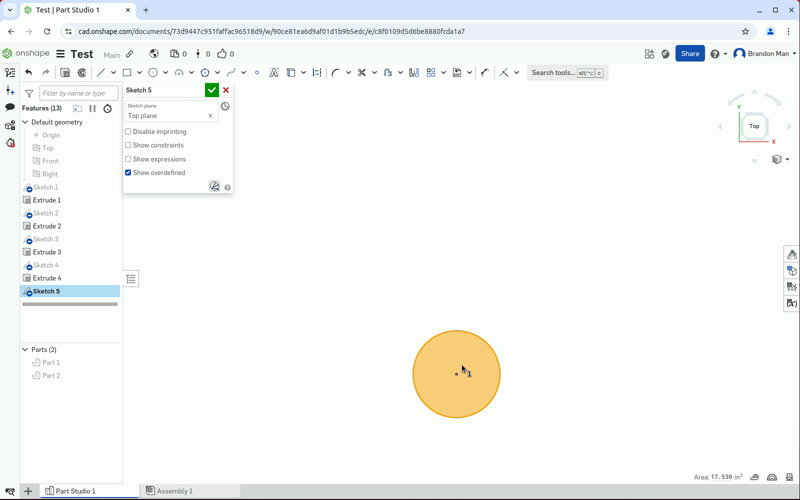
scroll(-6)
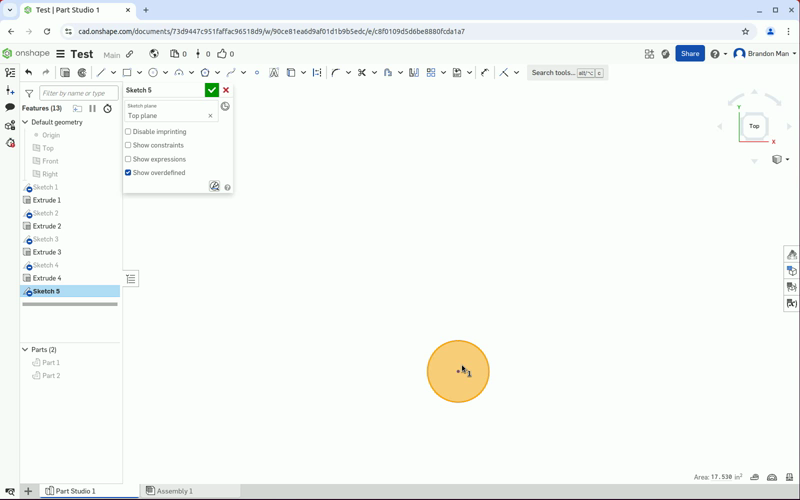
scroll(-6)
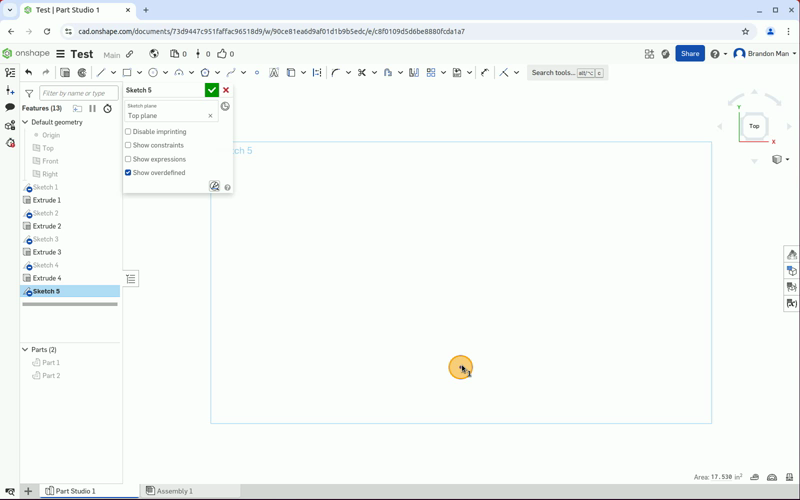
mouse_move(73, 352)
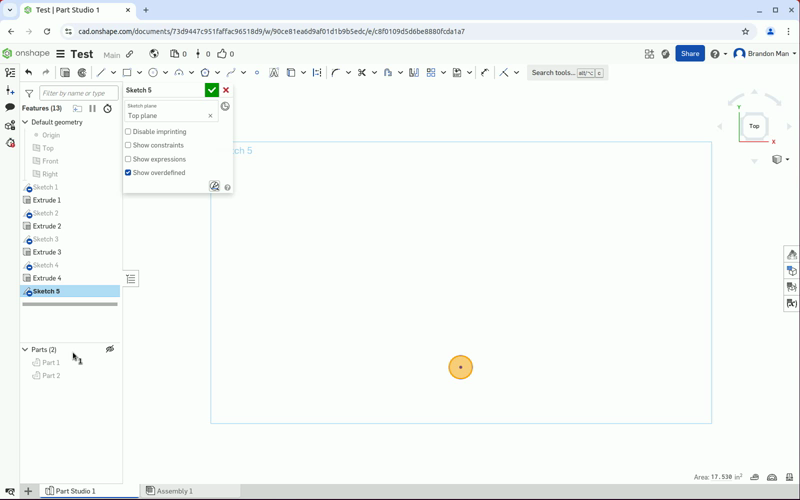
key(shift+y)
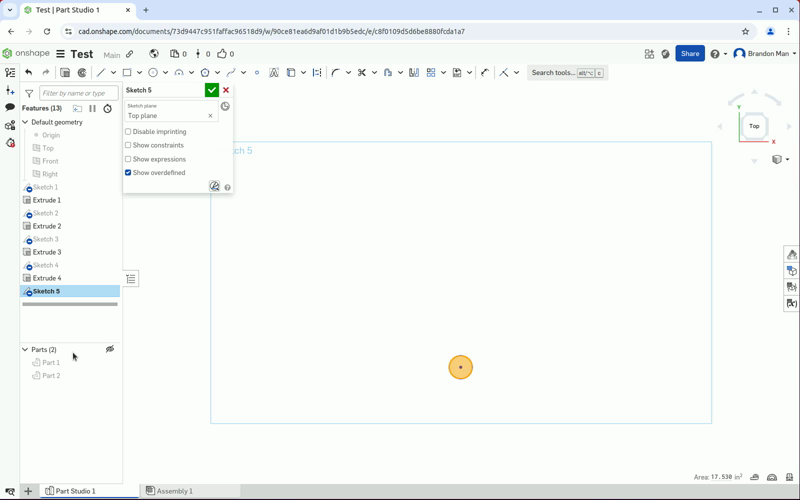
key(shift+e)
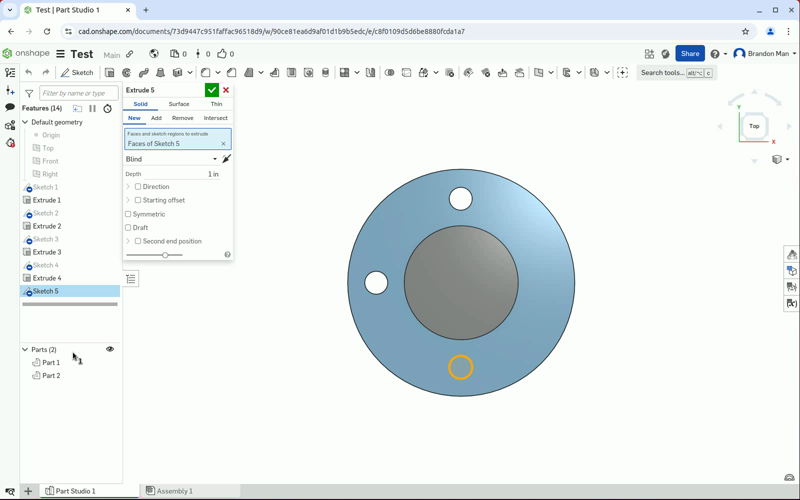
mouse_move(143, 106)
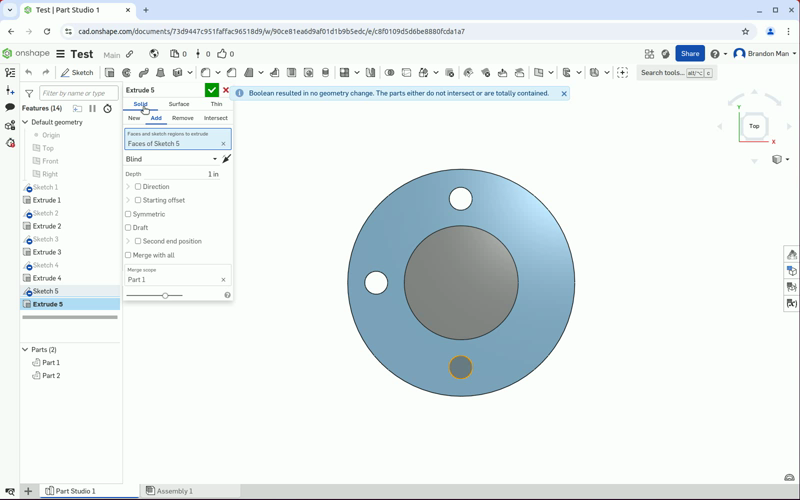
click(143, 106)
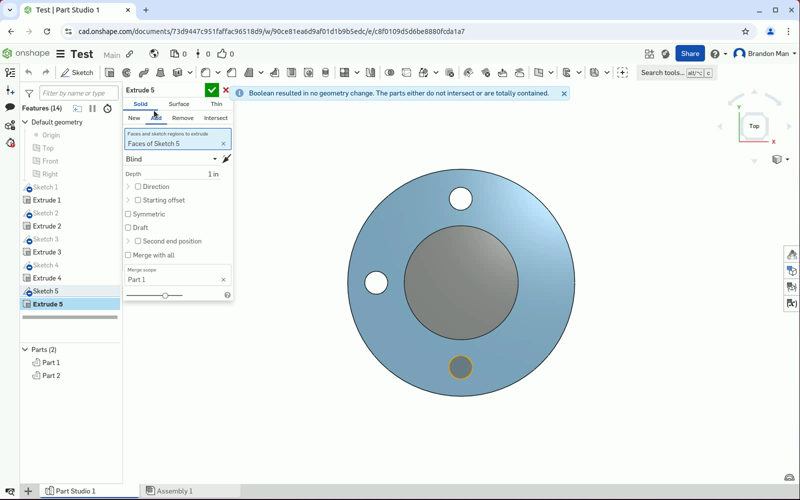
mouse_move(186, 120)
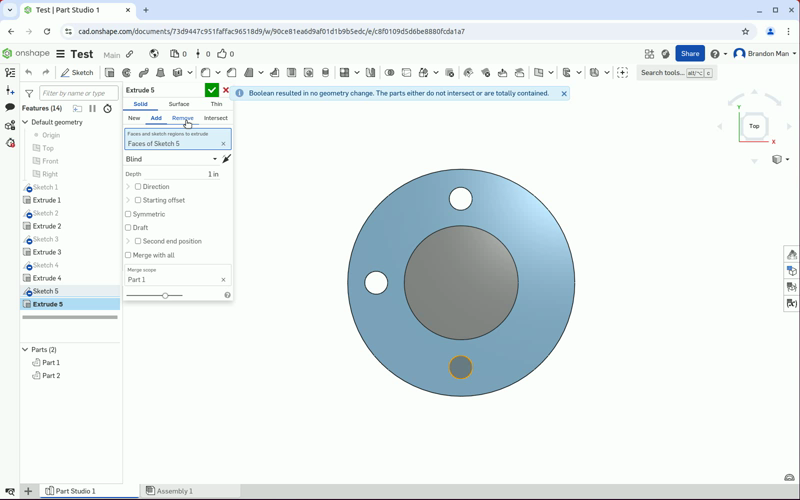
click(186, 120)
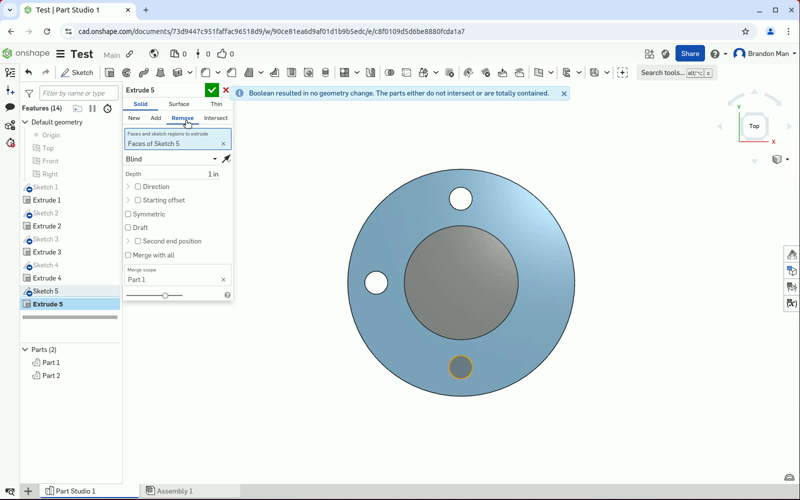
key(tab, 4)
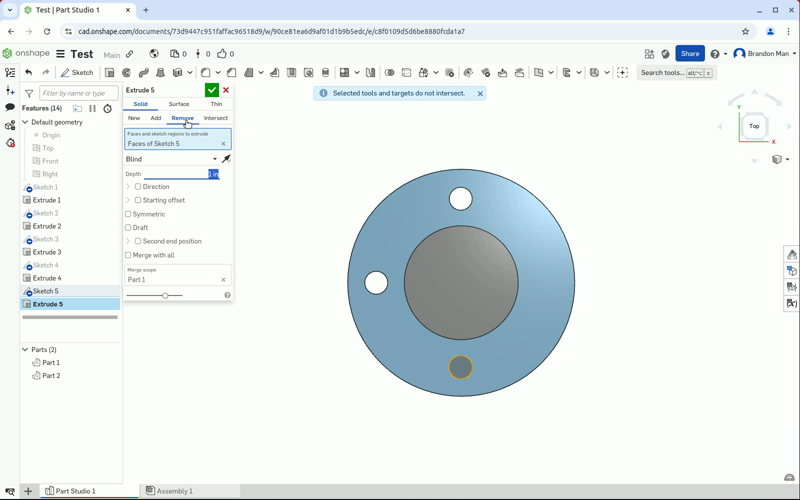
text(-23.108)
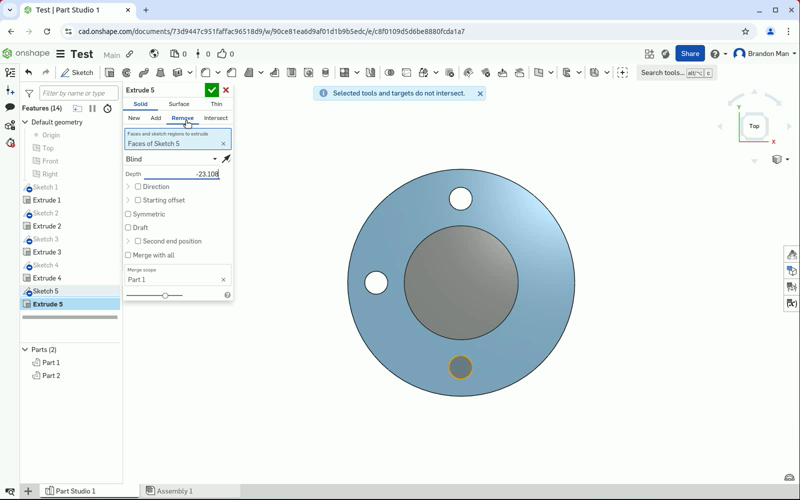
key(tab, 6)
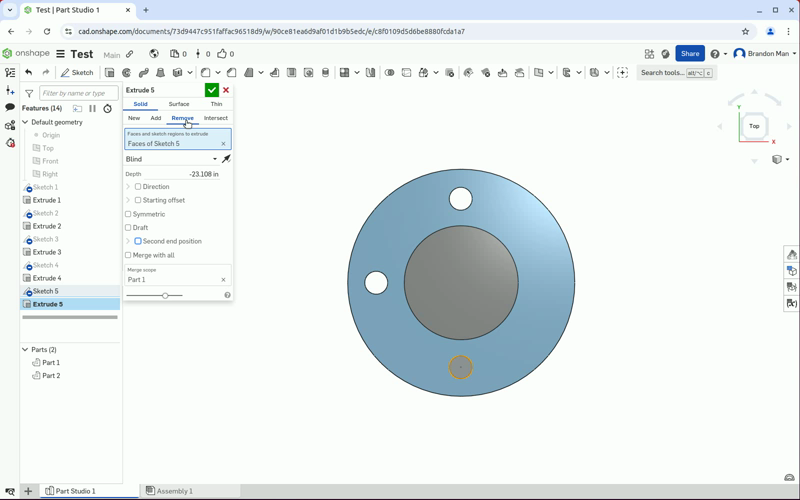
key(space)
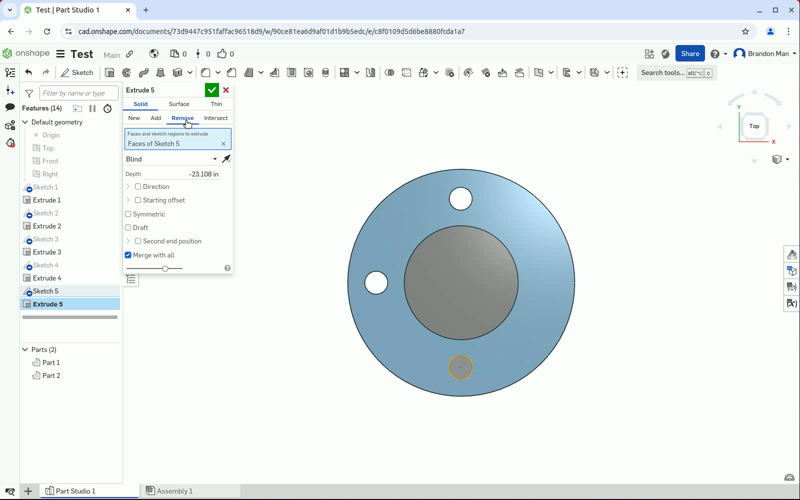
key(enter)
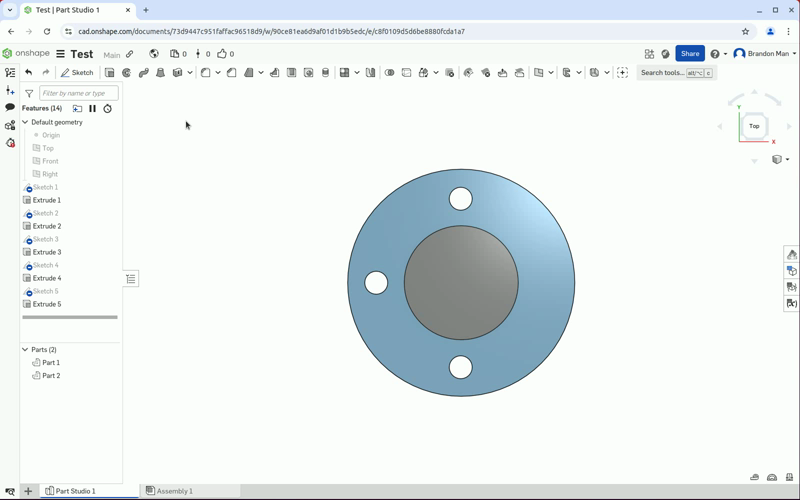
key(shift+h)
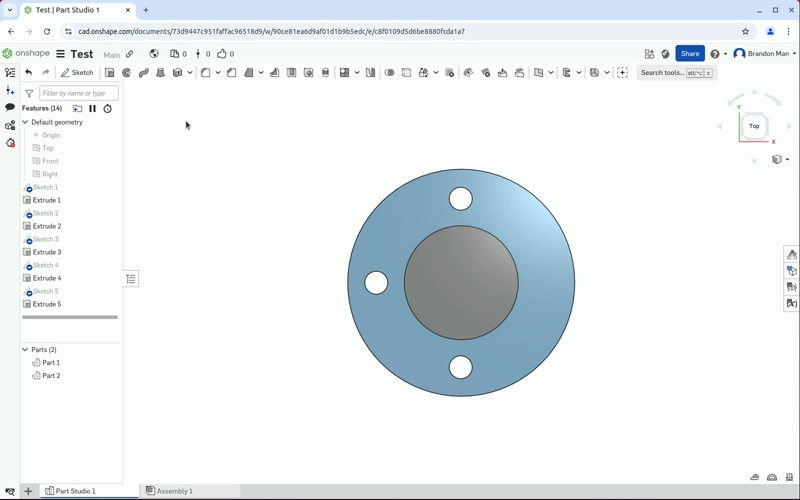
key(shift+h)
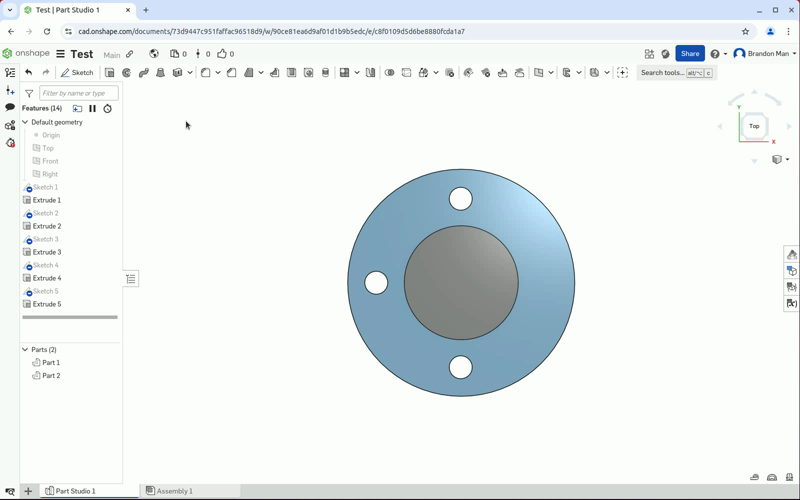
mouse_move(73, 189)
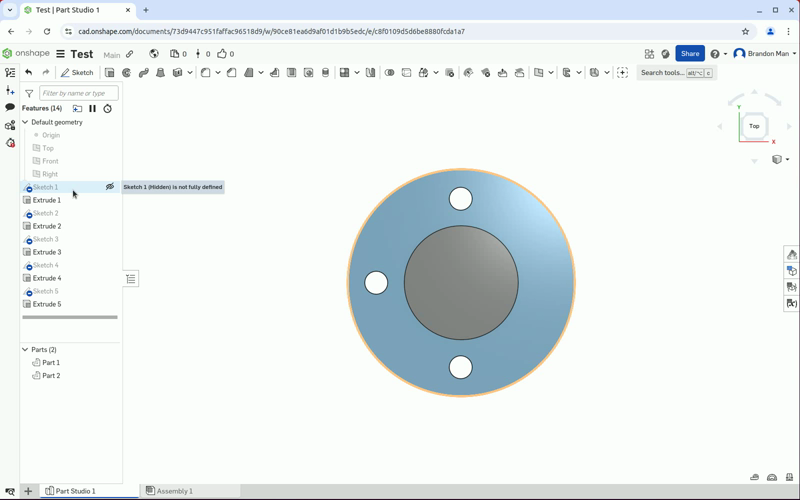
click(73, 189)
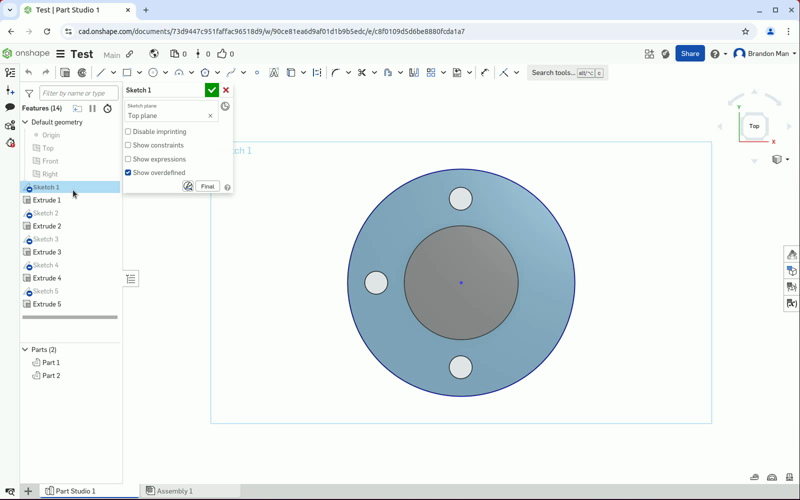
mouse_move(229, 92)
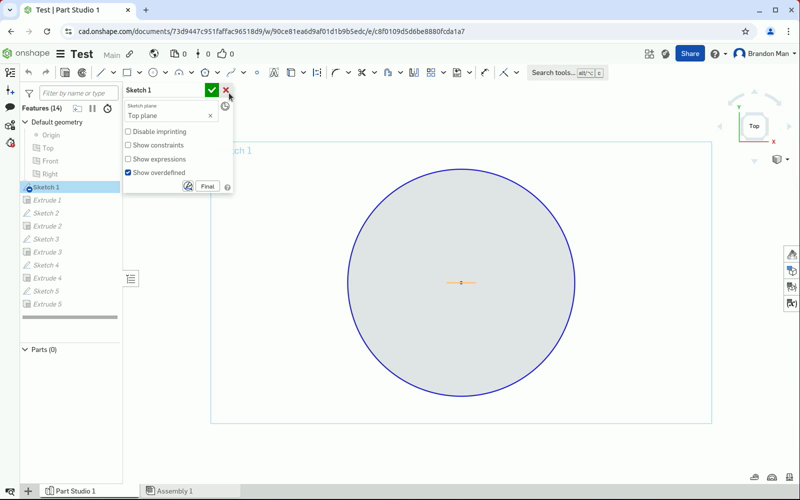
click(229, 92)
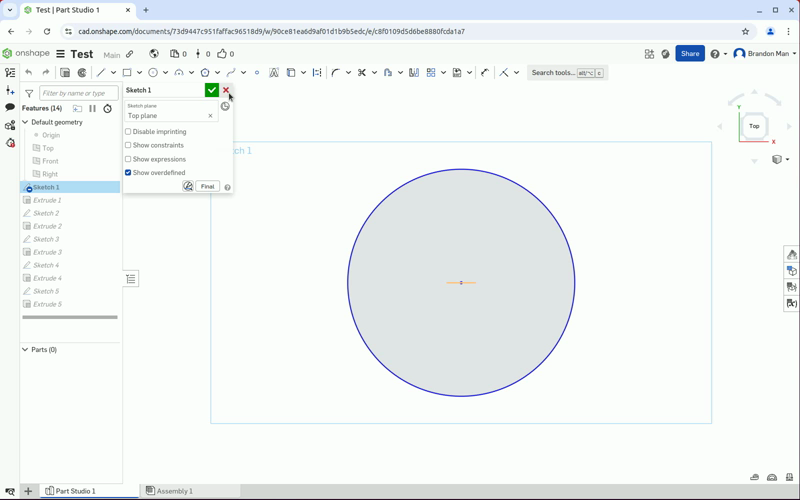
key(shift+s)
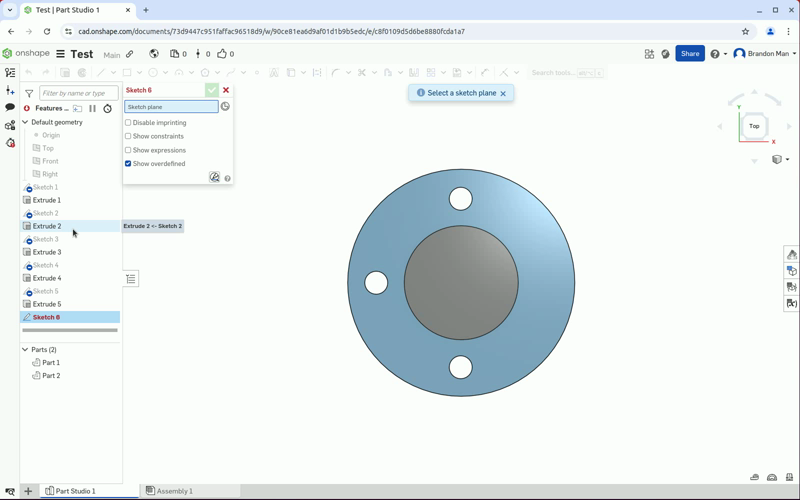
scroll(3)
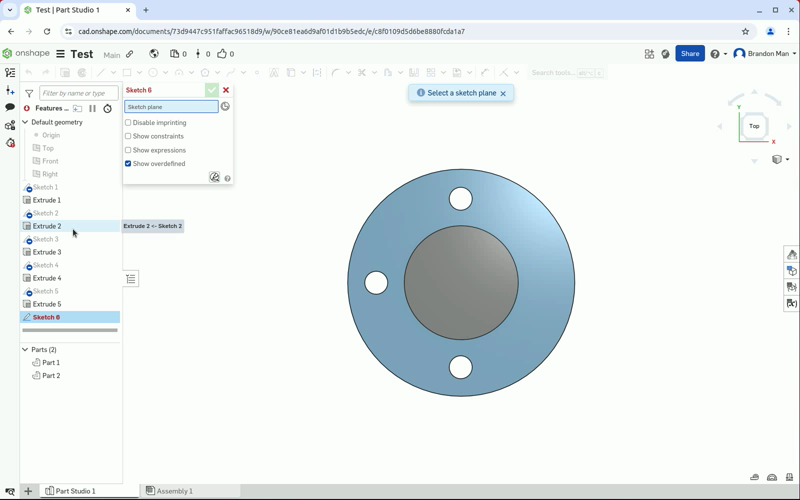
mouse_move(73, 150)
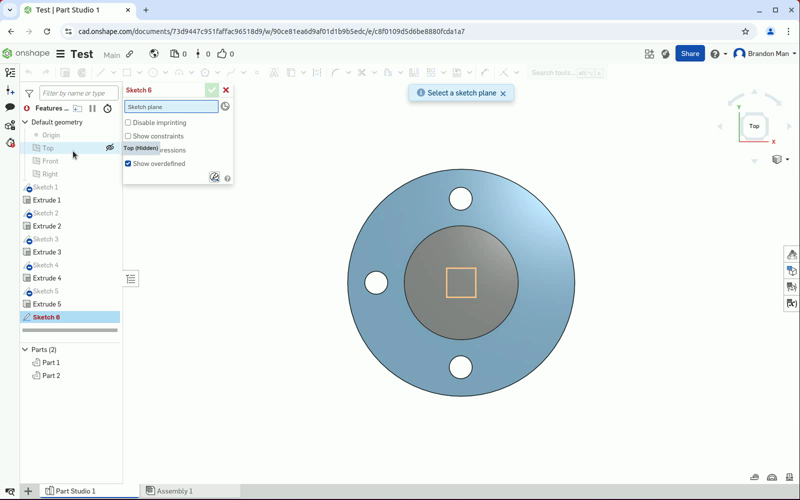
click(73, 150)
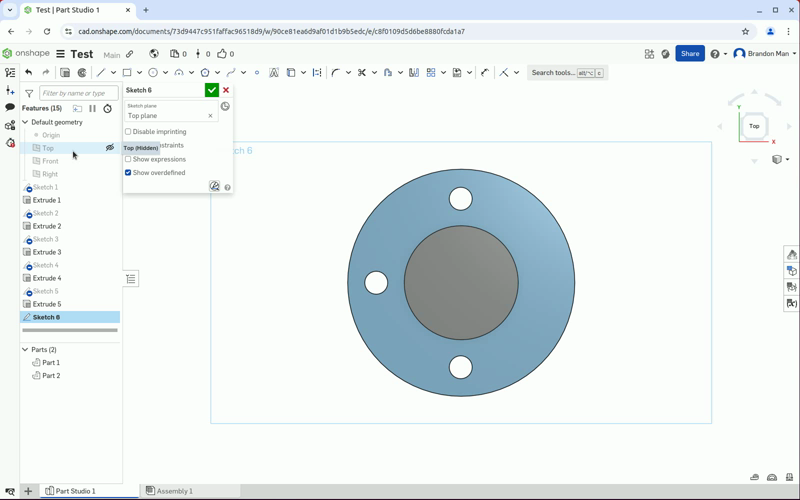
mouse_move(73, 352)
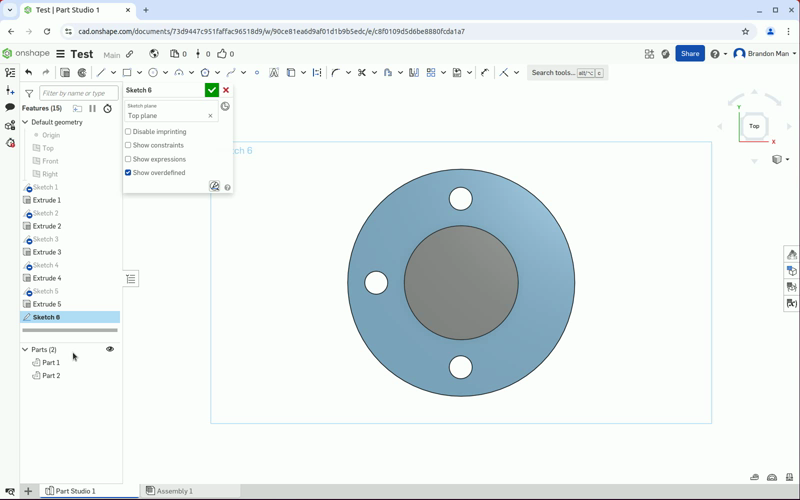
key(y)
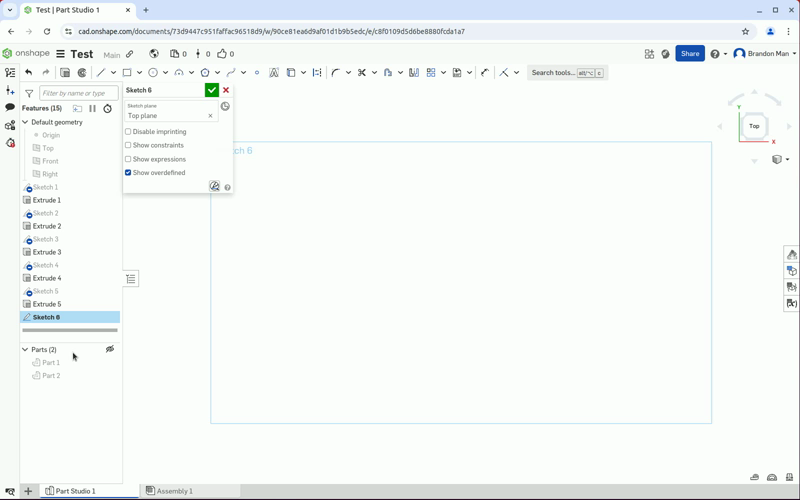
key(c)
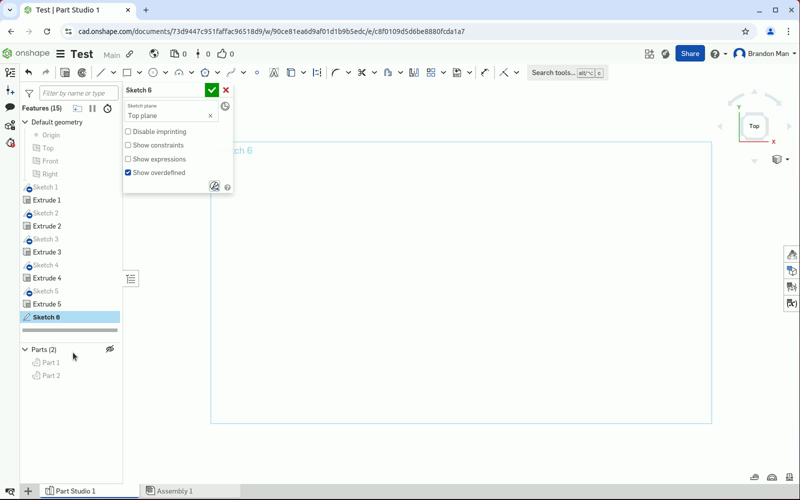
key_down(shift)
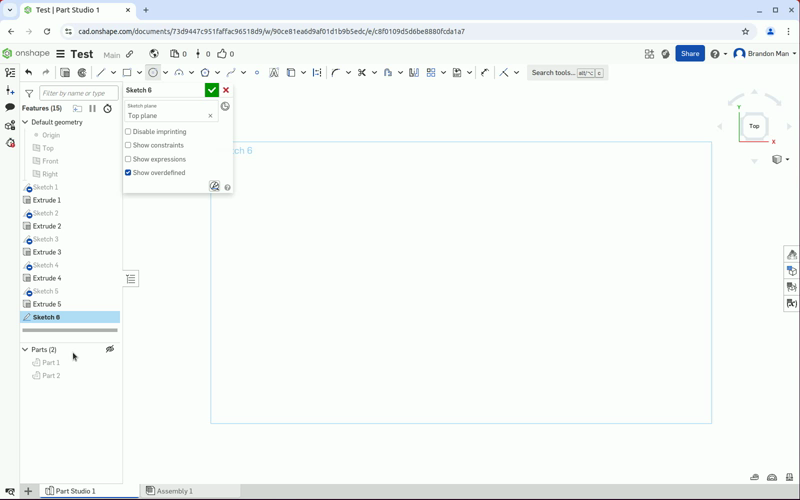
mouse_move(545, 282)
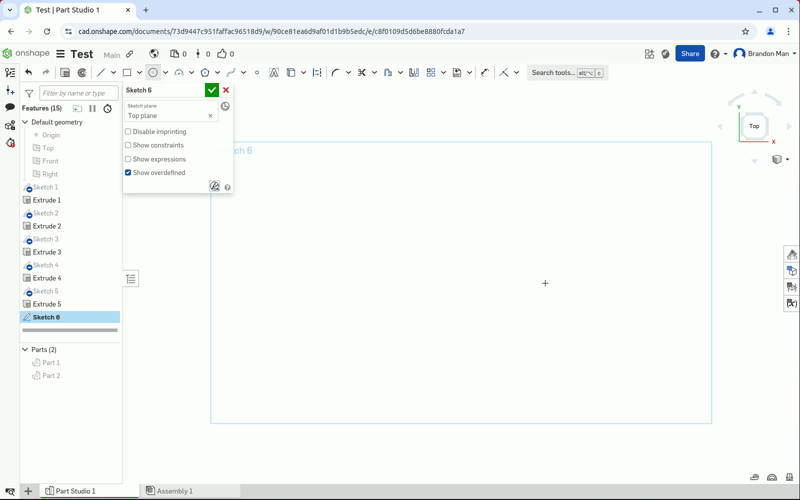
click(545, 282)
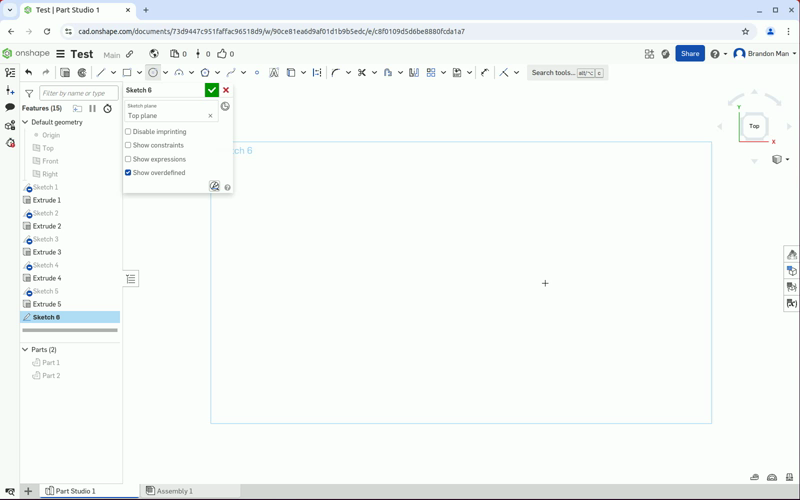
key_up(shift)
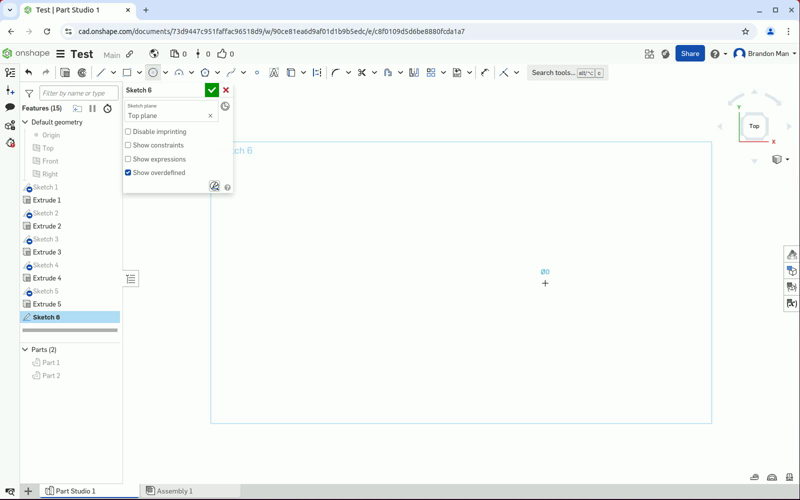
mouse_move(556, 282)
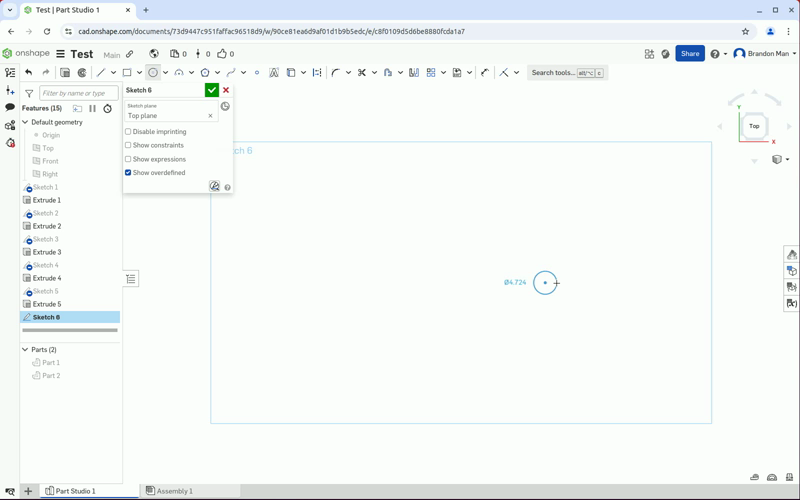
click(556, 282)
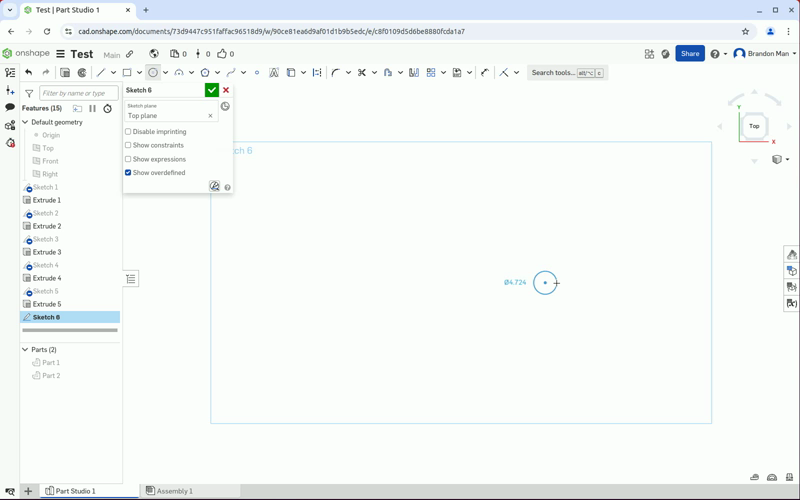
key(esc)
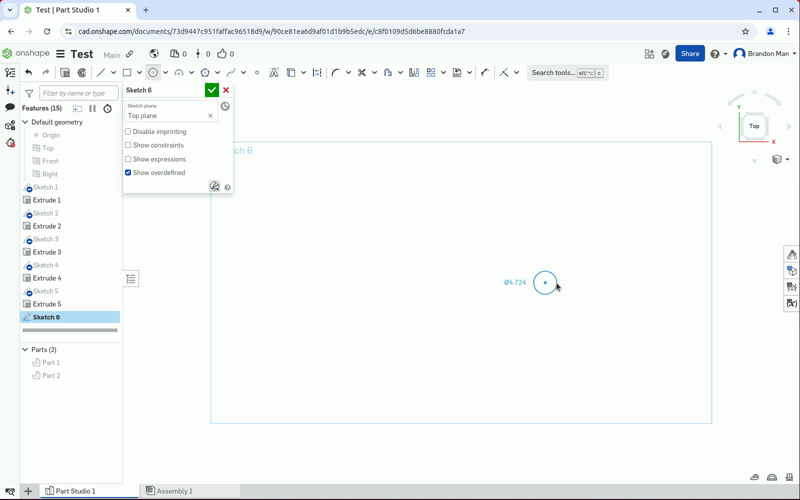
mouse_move(534, 283)
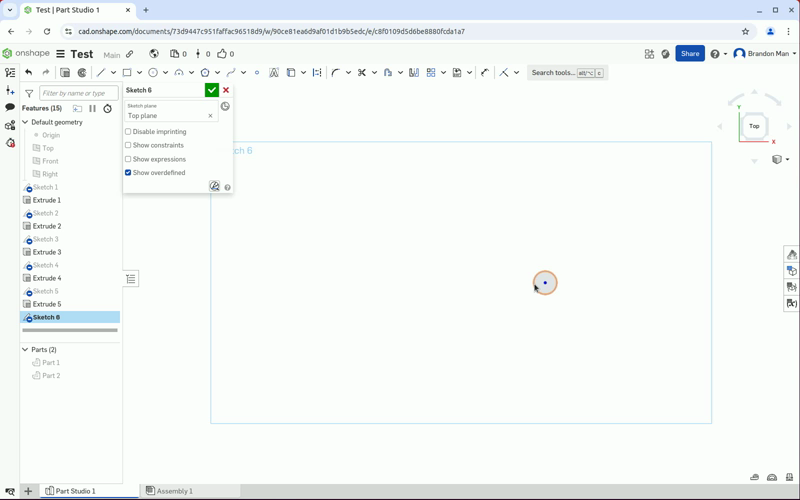
scroll(6)
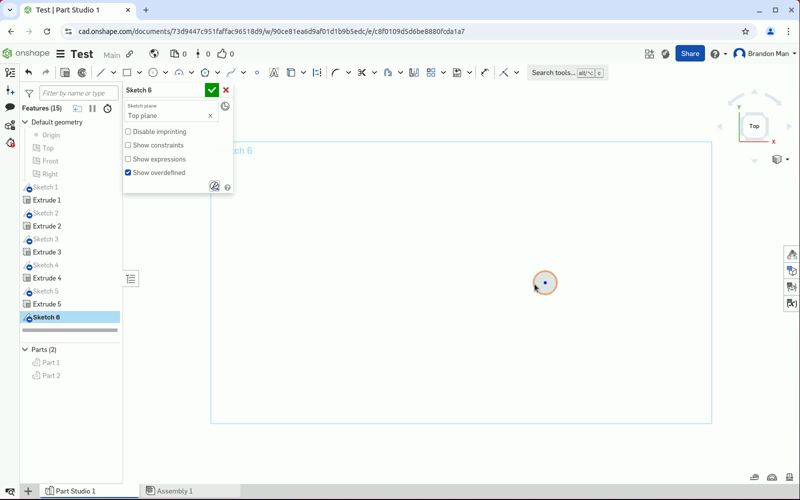
scroll(6)
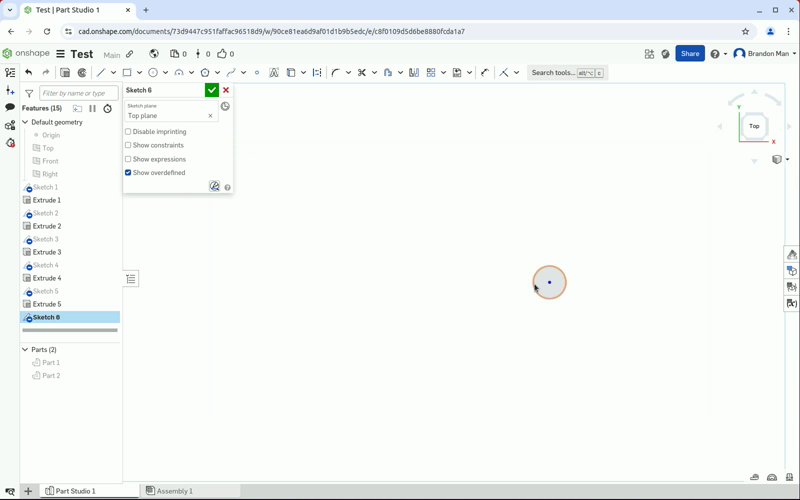
scroll(6)
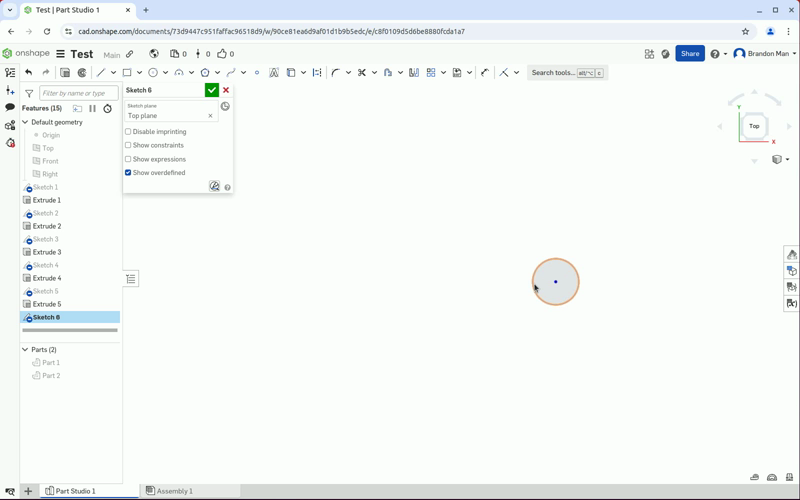
scroll(6)
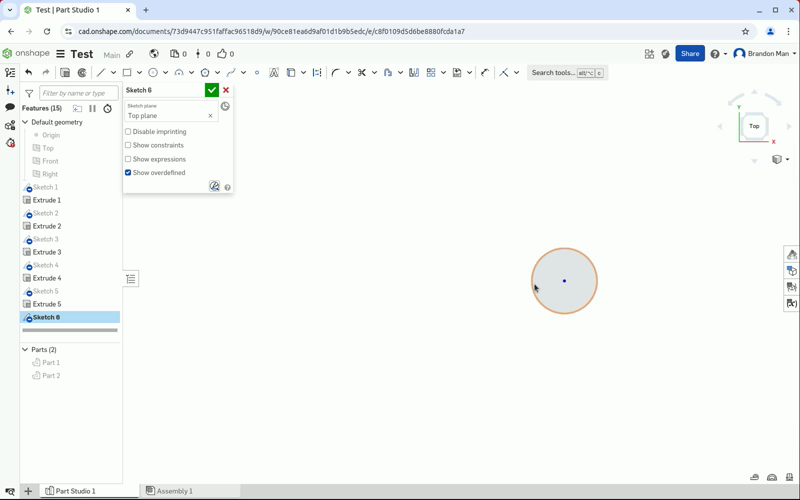
scroll(6)
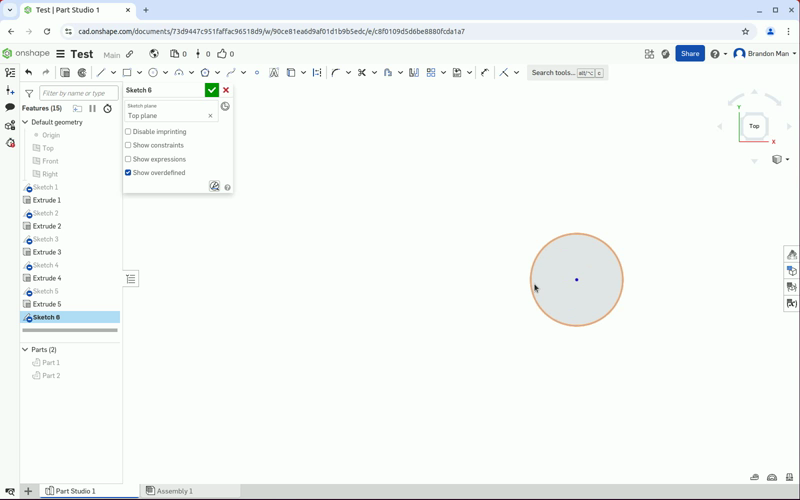
scroll(6)
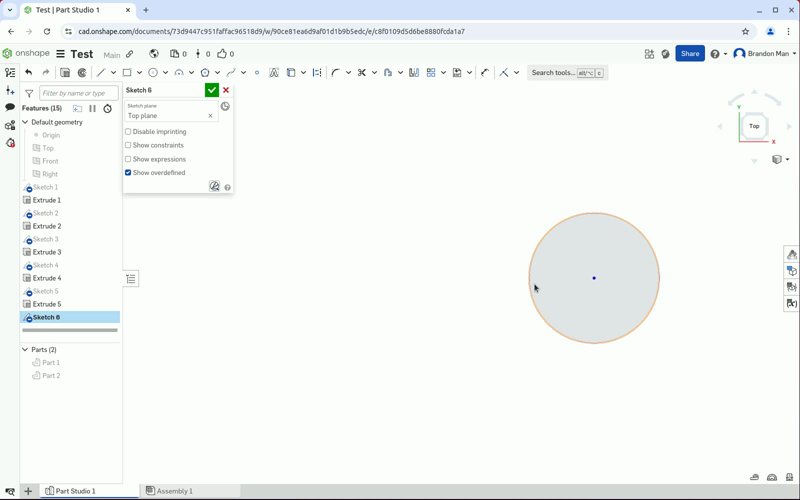
scroll(6)
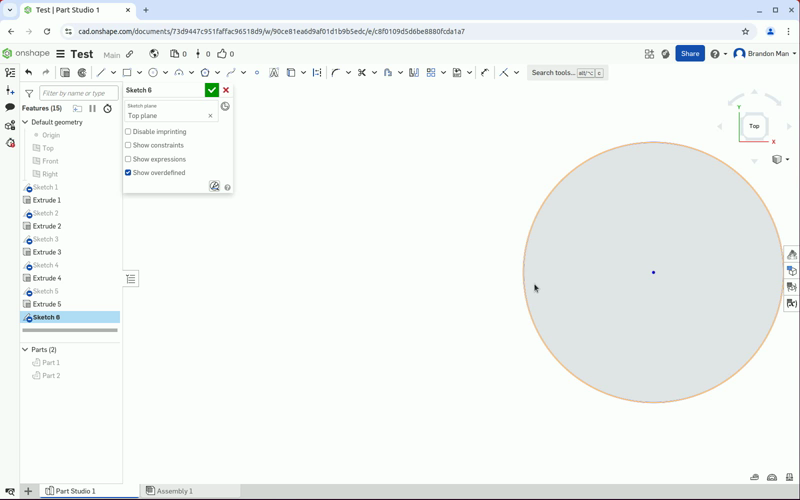
click(534, 283)
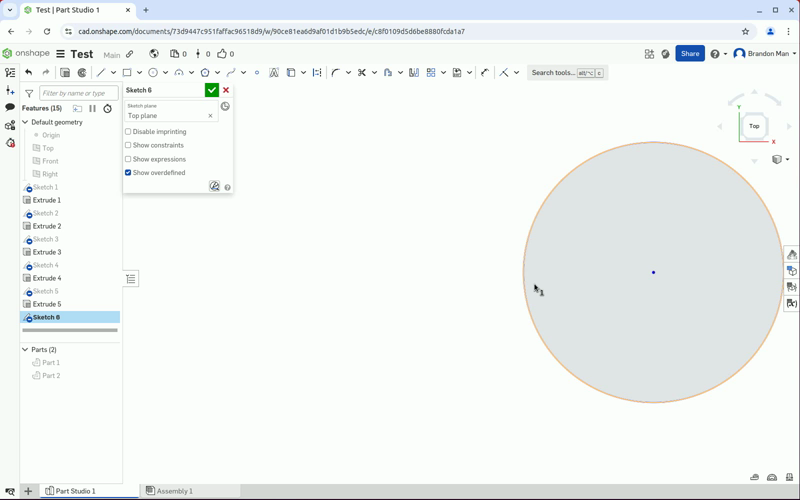
scroll(-6)
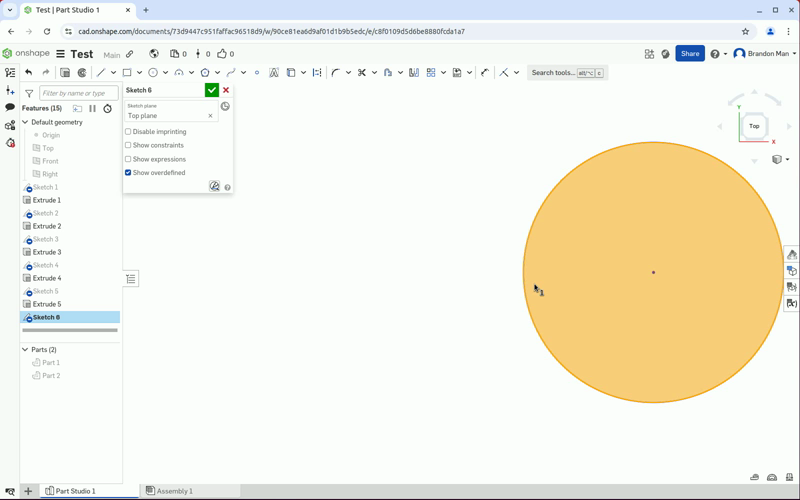
scroll(-6)
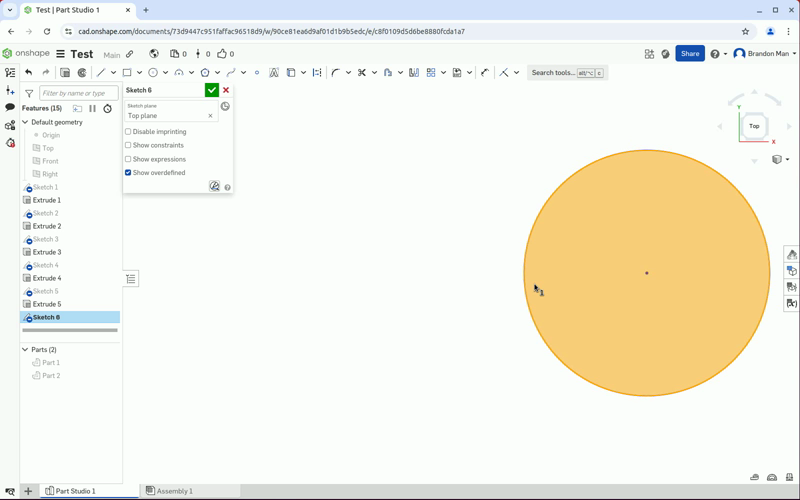
scroll(-6)
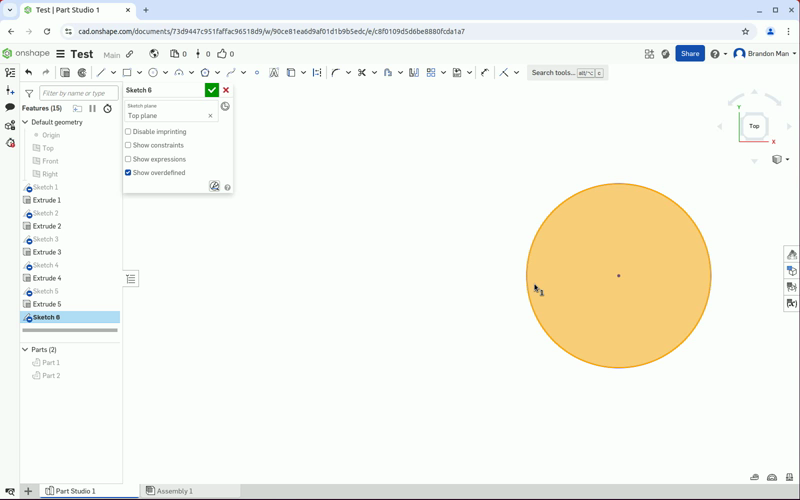
scroll(-6)
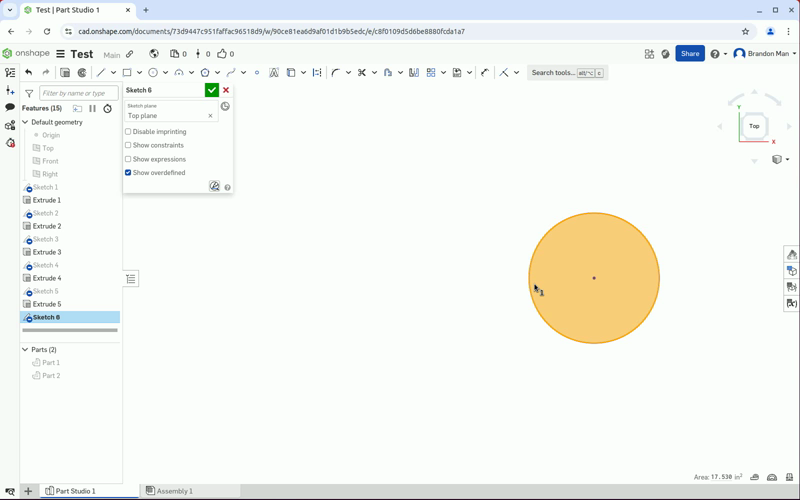
scroll(-6)
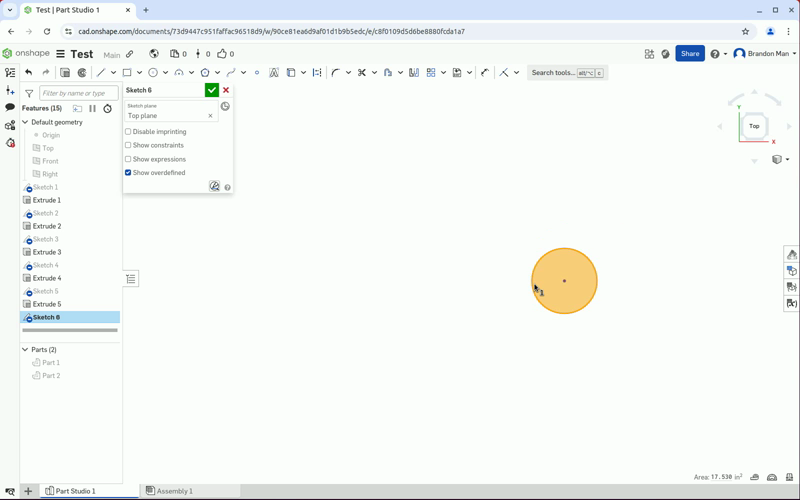
scroll(-6)
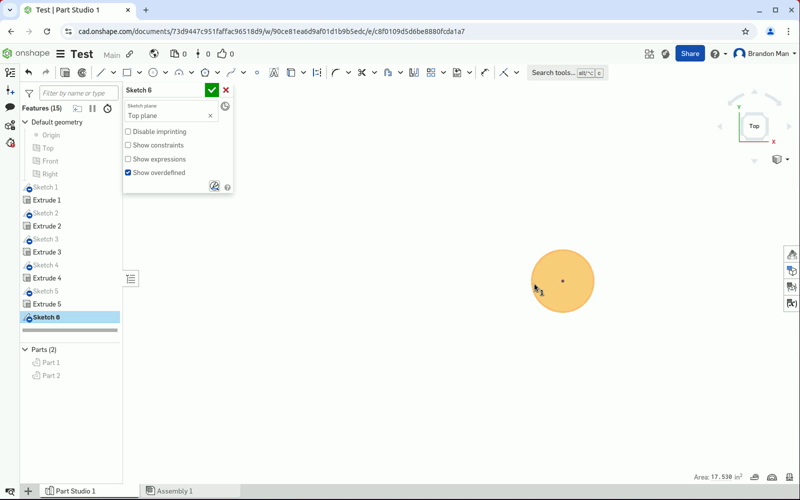
scroll(-6)
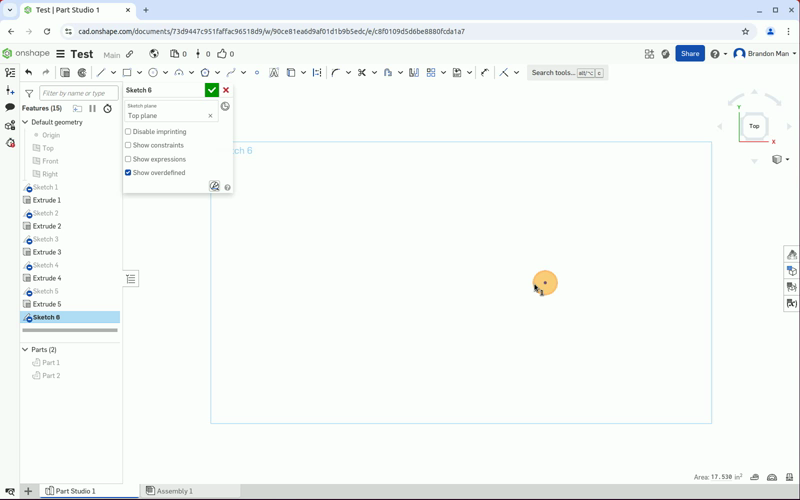
mouse_move(73, 352)
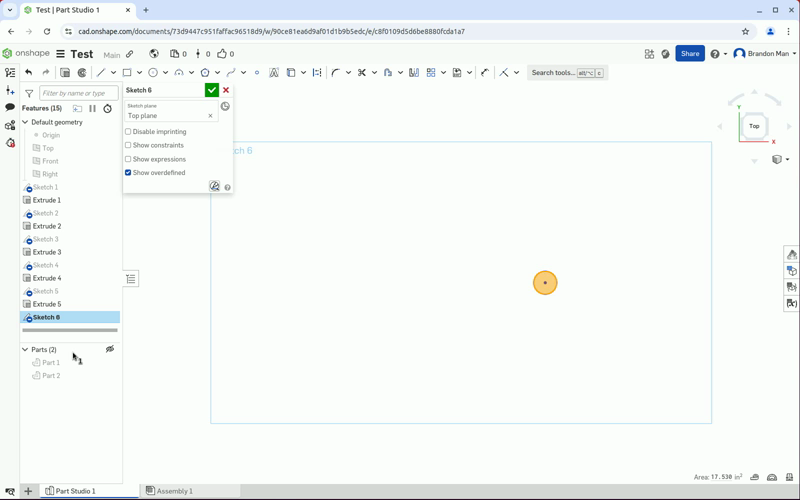
key(shift+y)
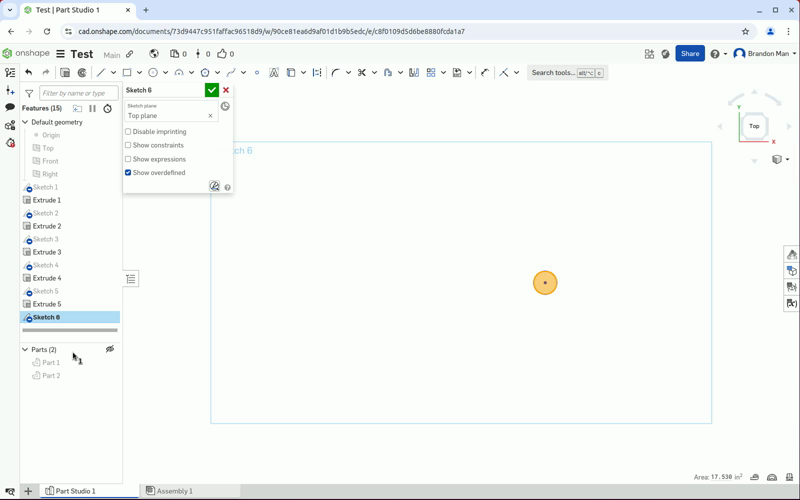
key(shift+e)
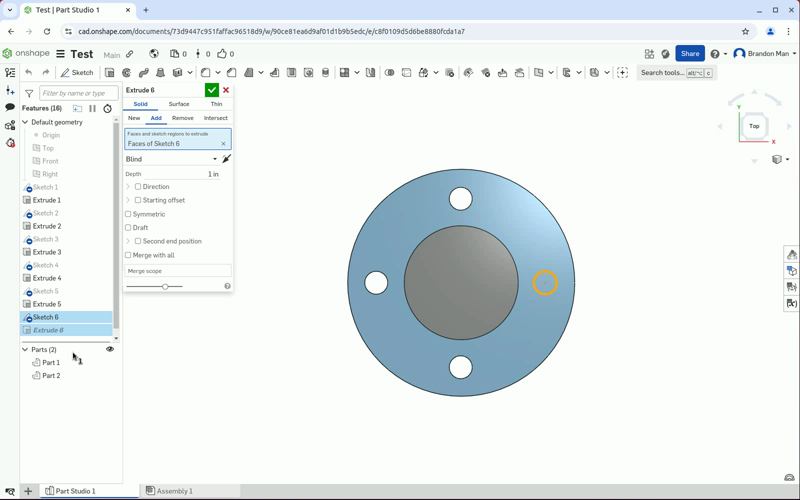
mouse_move(143, 106)
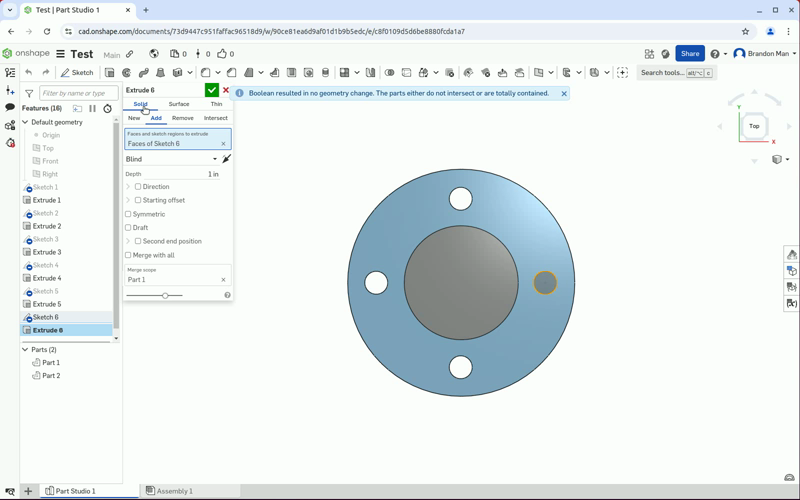
click(143, 106)
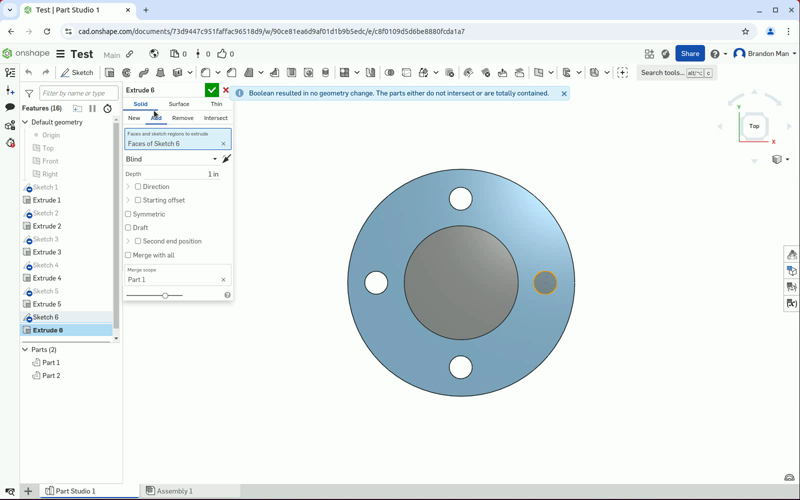
mouse_move(186, 120)
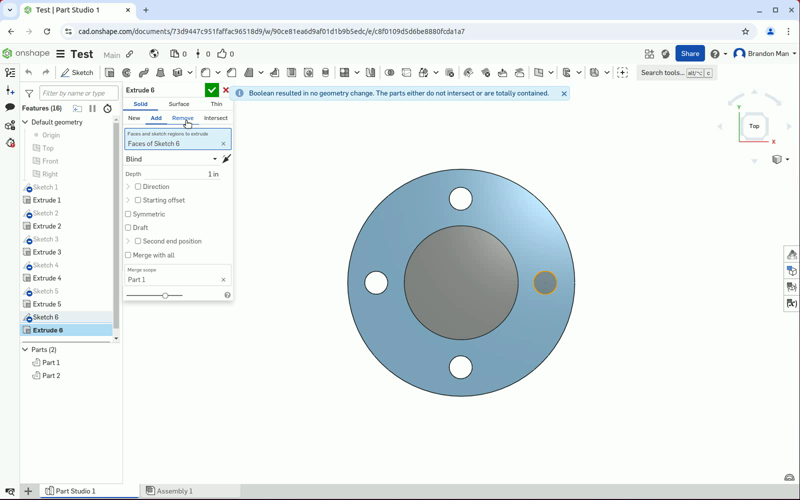
click(186, 120)
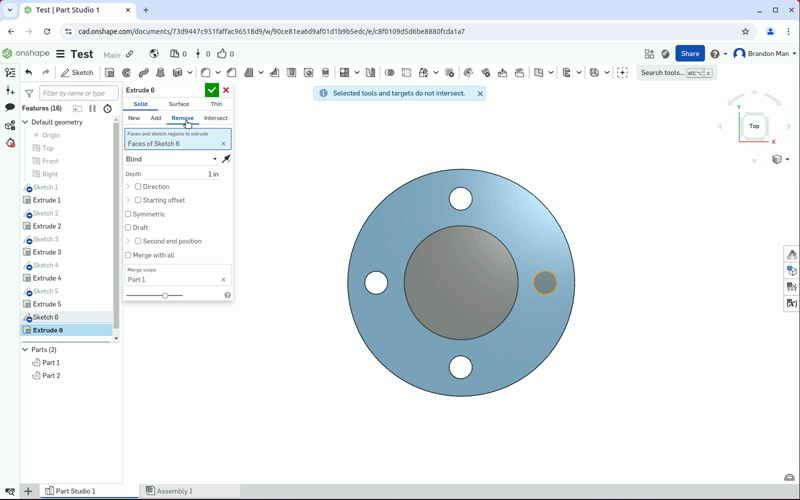
key(tab, 4)
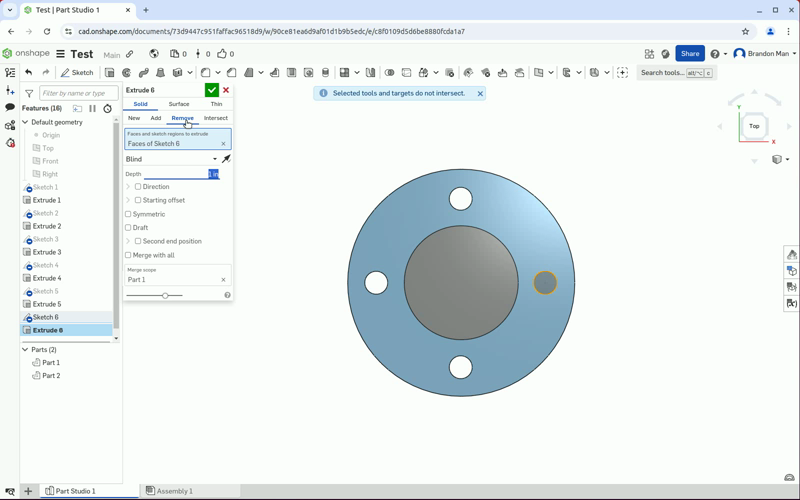
text(-23.108)
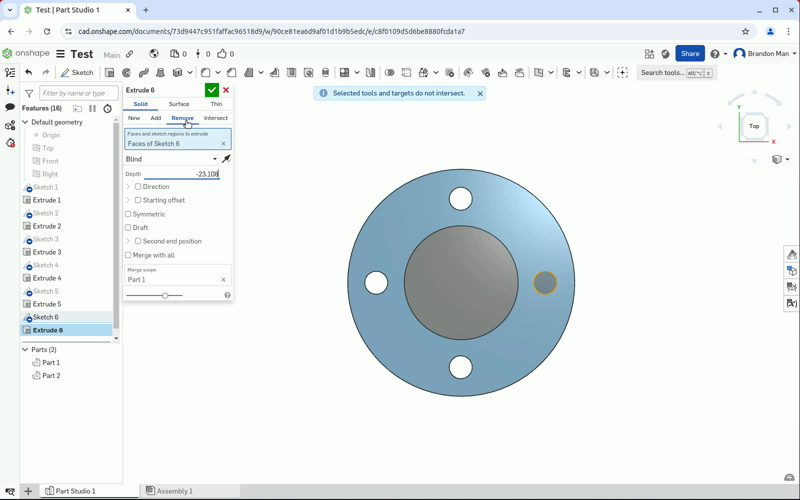
key(tab, 6)
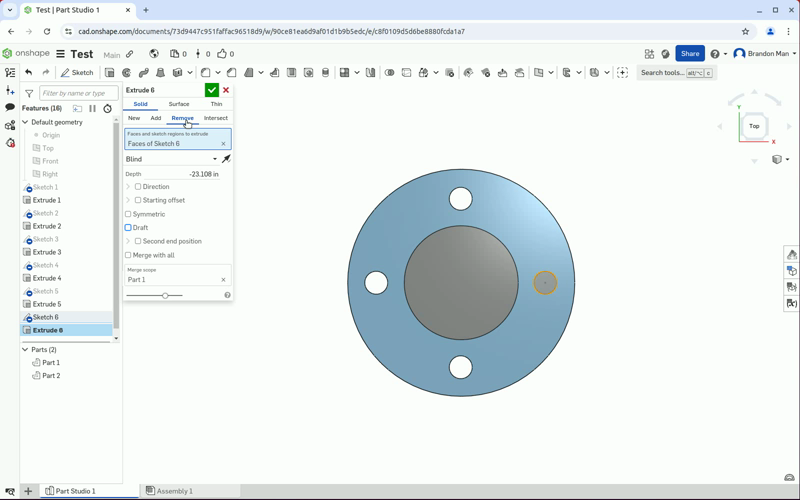
key(space)
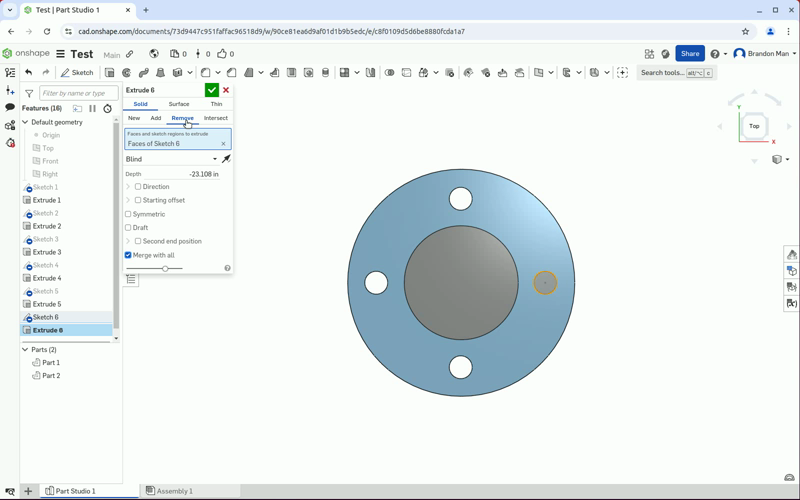
key(enter)
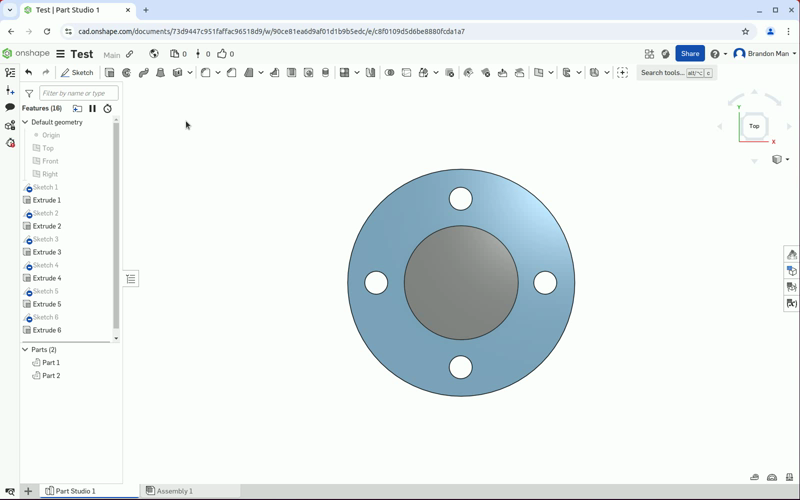
key(shift+h)
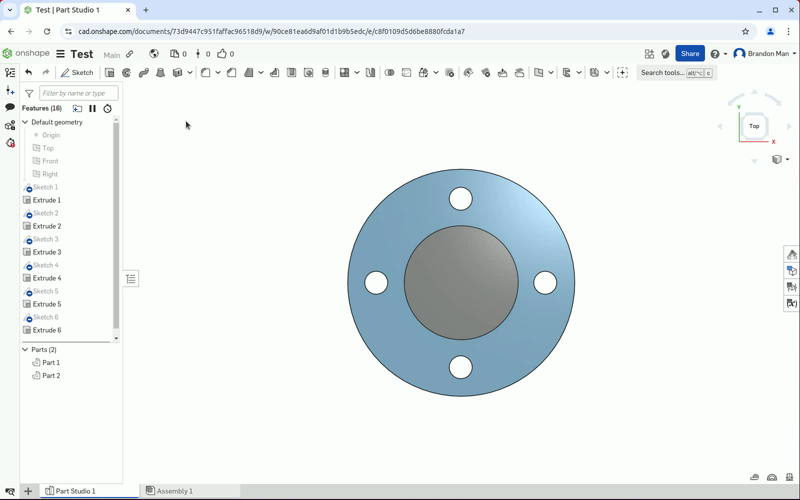
key(shift+h)
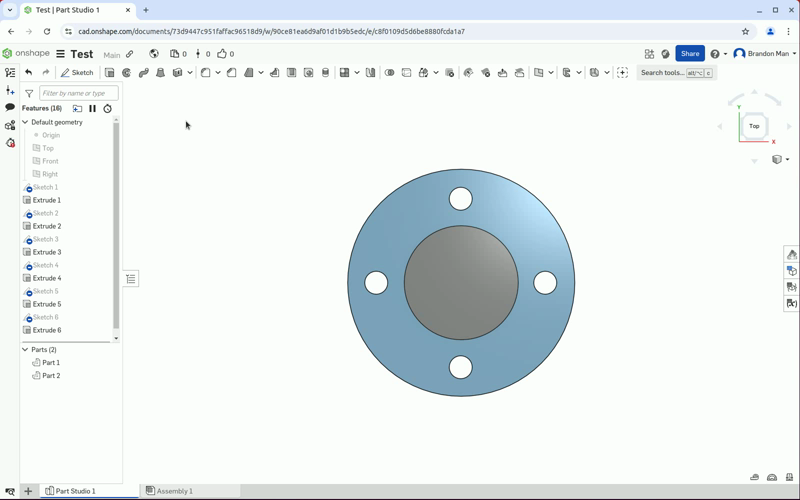
mouse_move(69, 189)
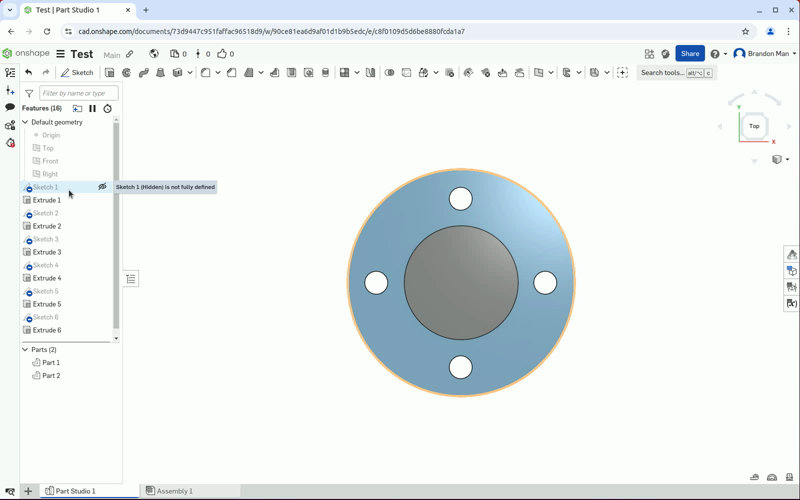
click(69, 189)
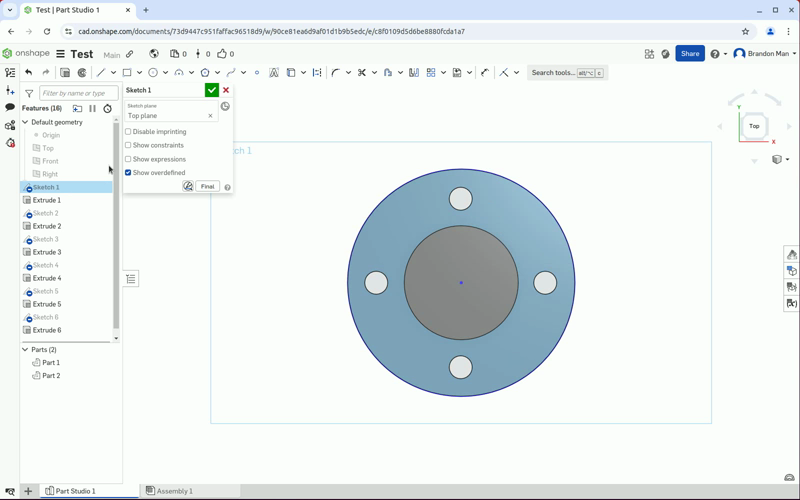
mouse_move(229, 92)
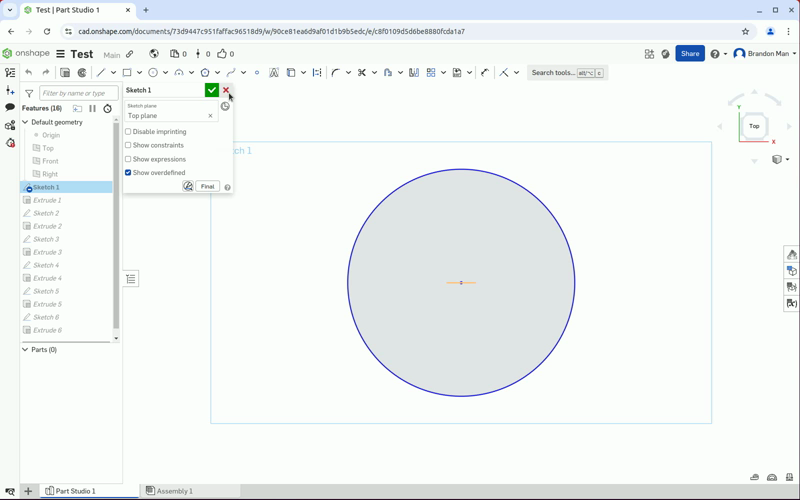
click(229, 92)
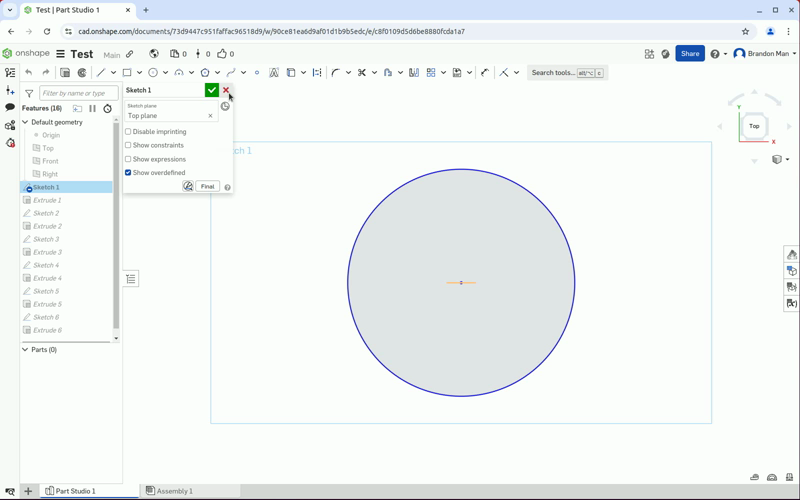
key(shift+s)
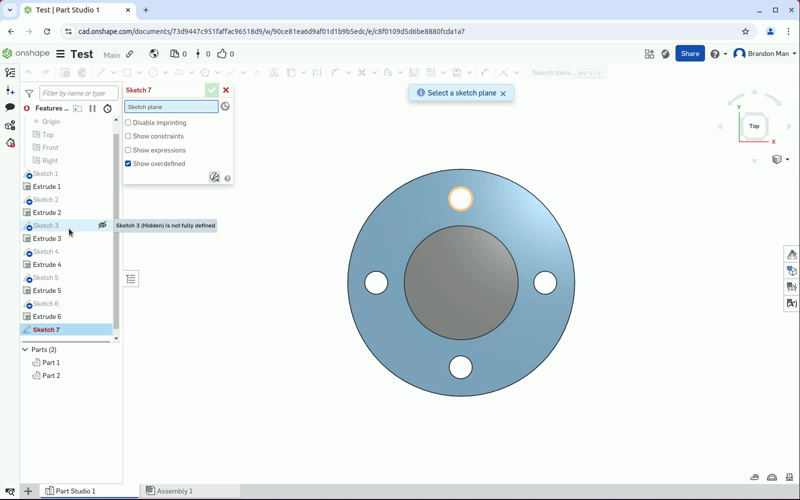
scroll(3)
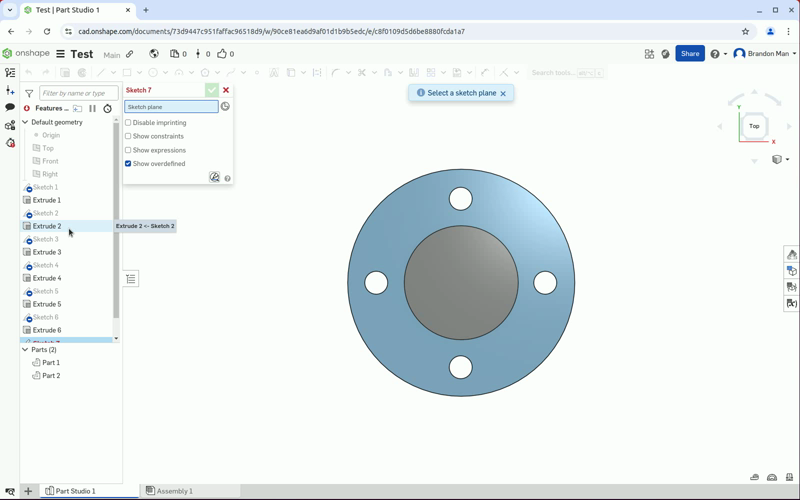
mouse_move(69, 150)
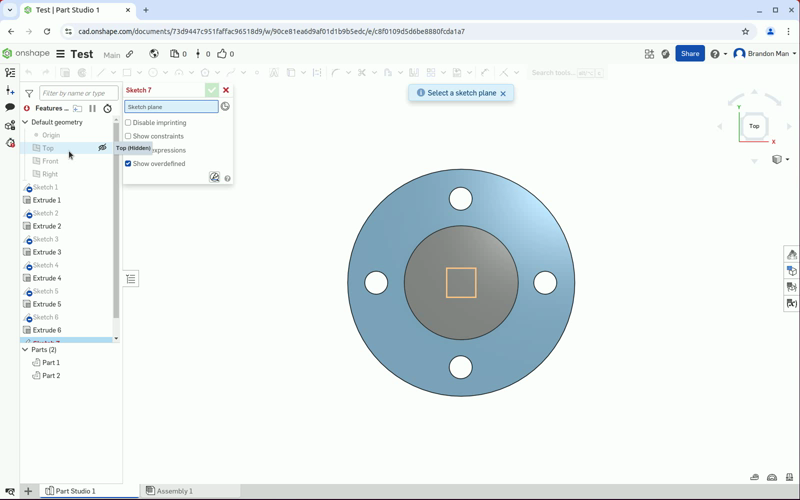
click(69, 150)
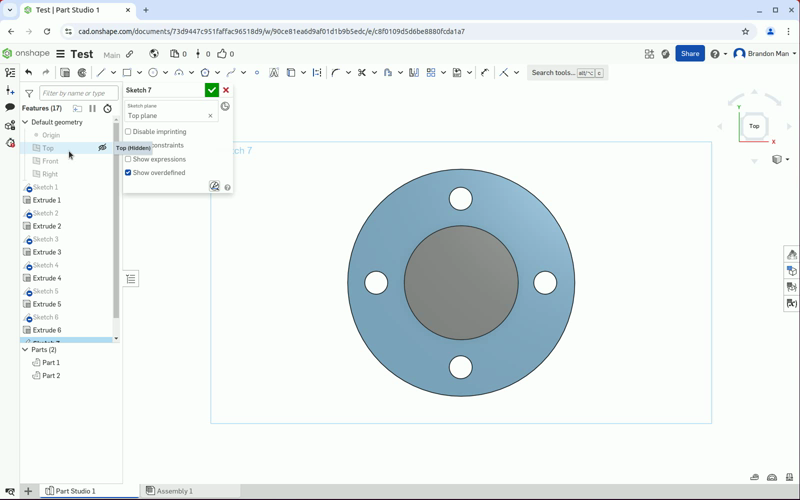
mouse_move(73, 352)
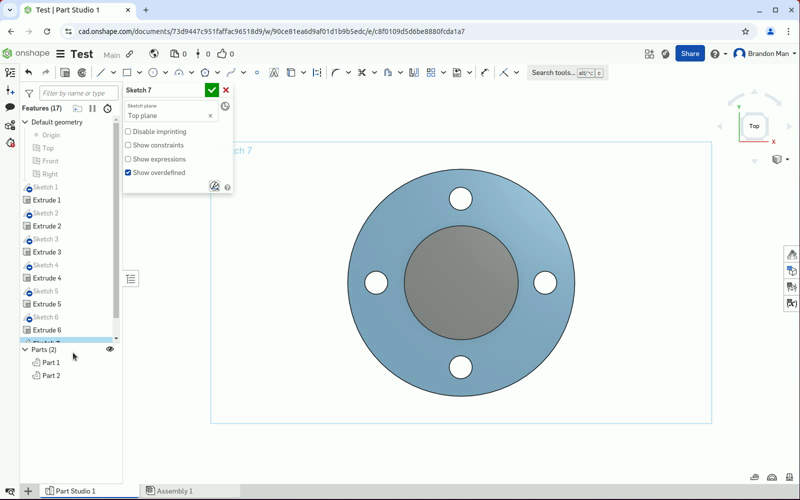
key(y)
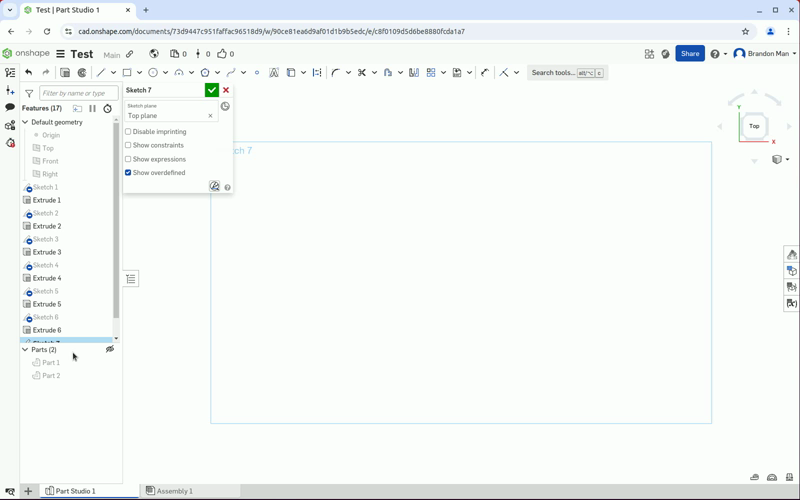
key(c)
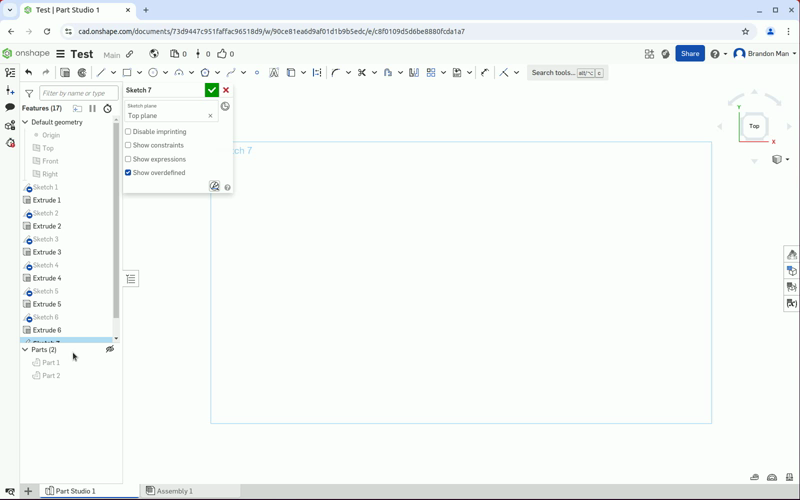
key_down(shift)
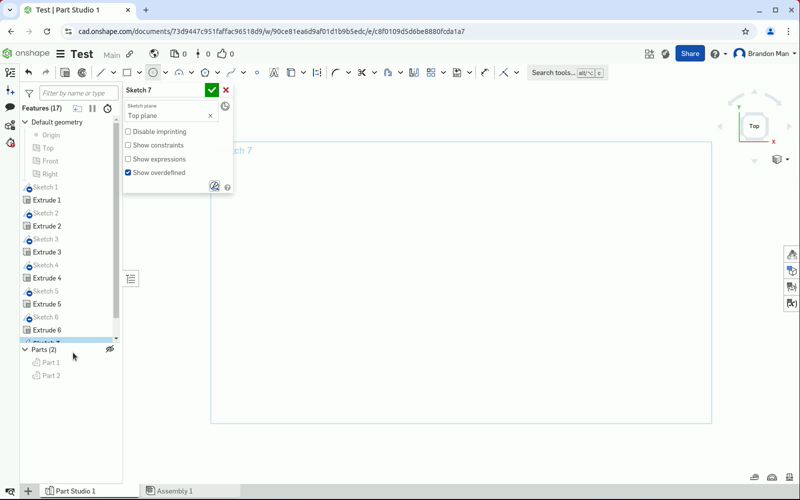
mouse_move(461, 282)
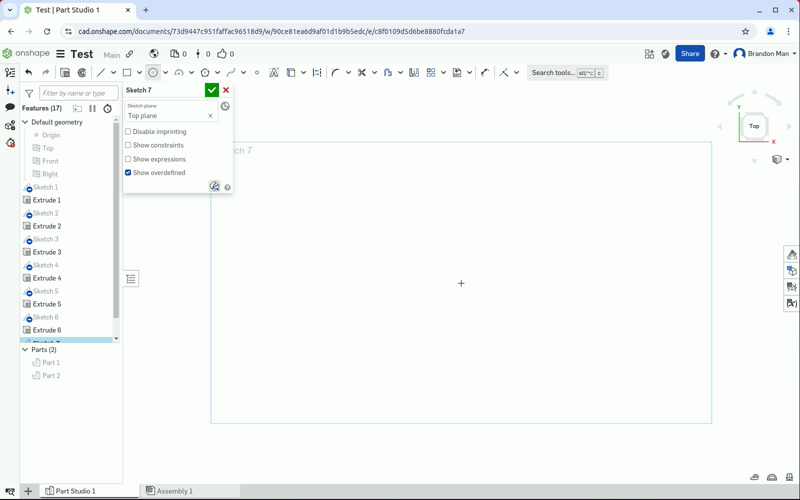
click(461, 282)
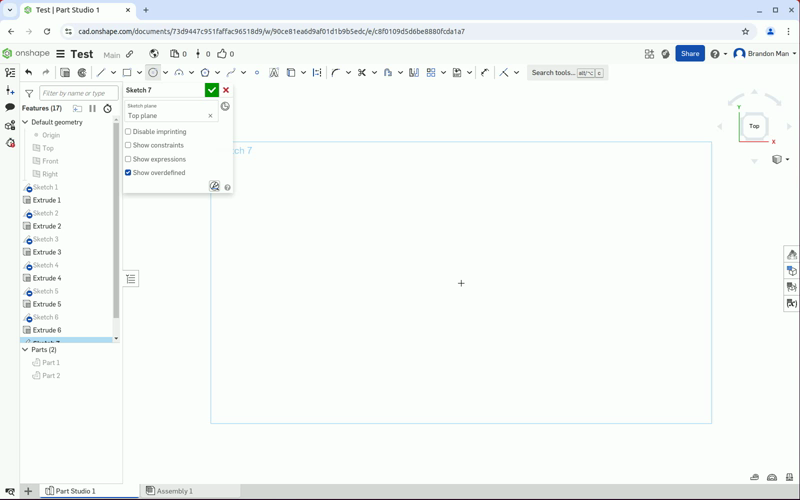
key_up(shift)
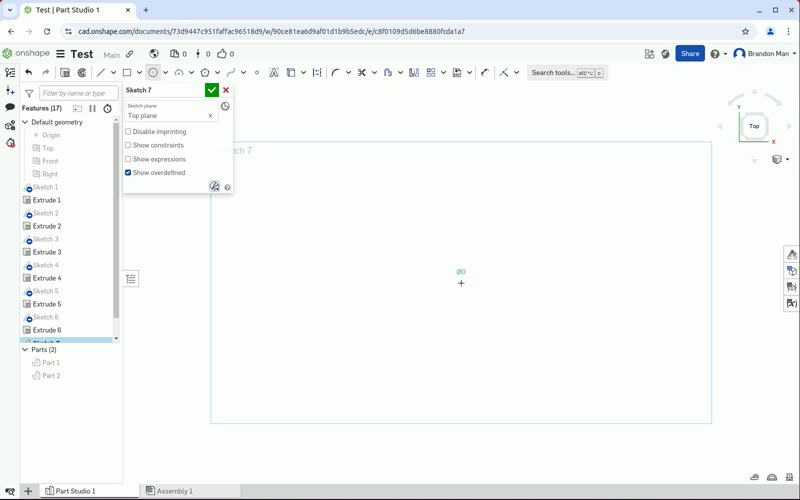
mouse_move(490, 282)
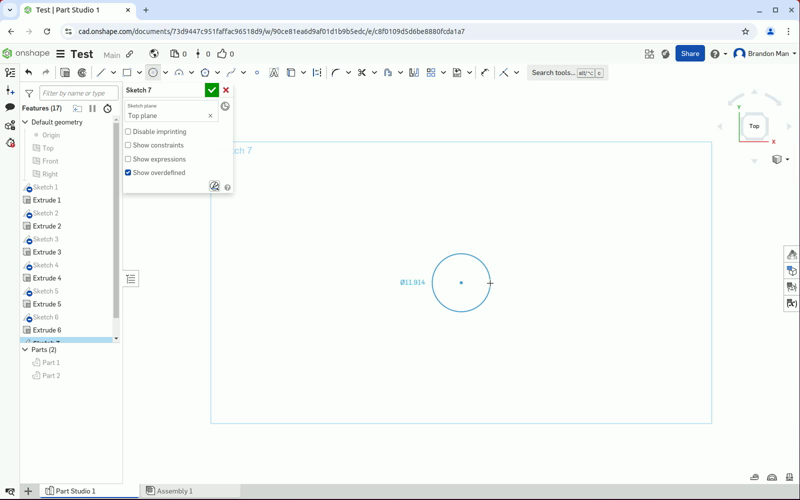
click(490, 282)
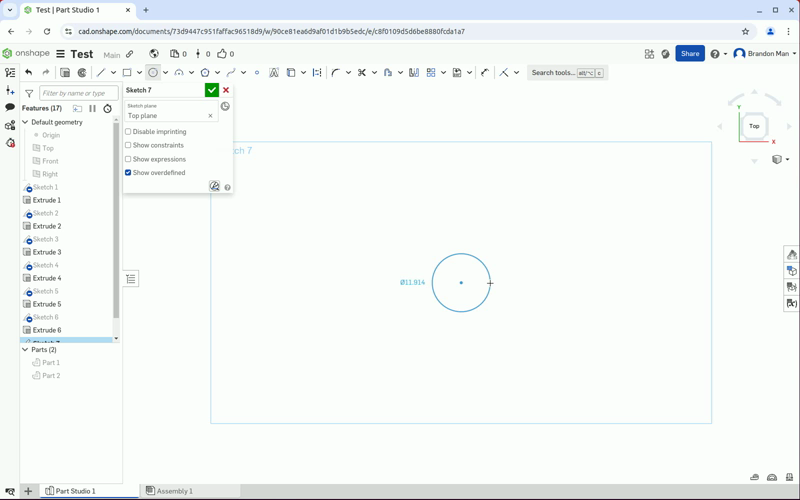
key(esc)
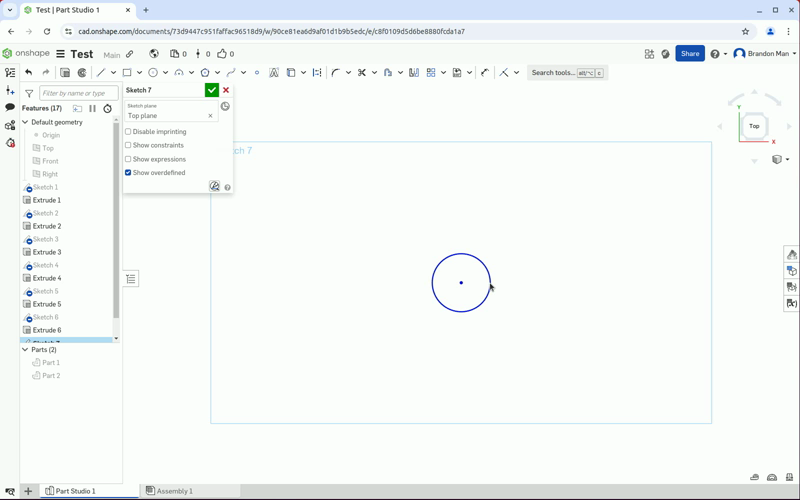
mouse_move(458, 302)
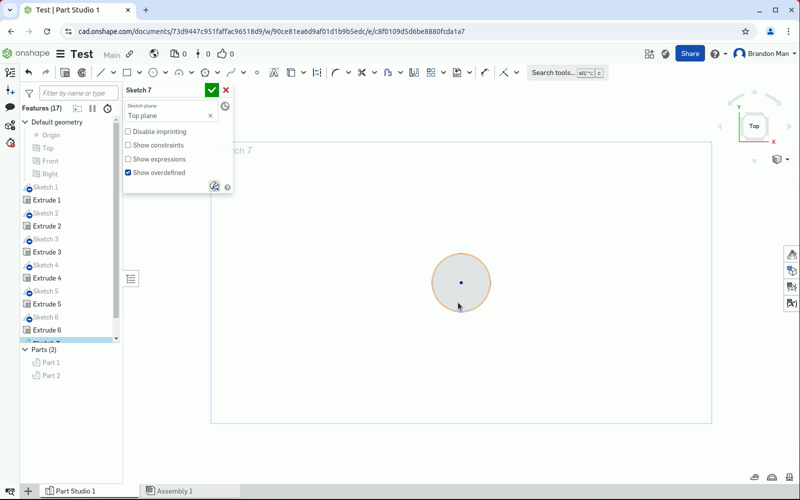
click(458, 302)
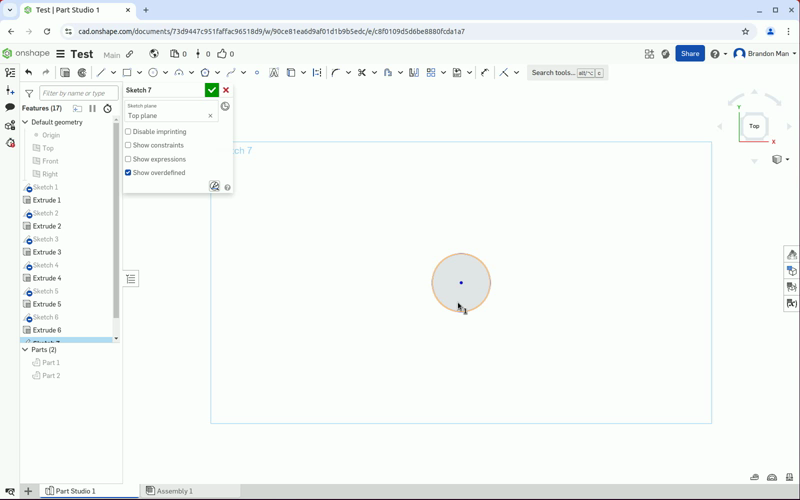
mouse_move(73, 352)
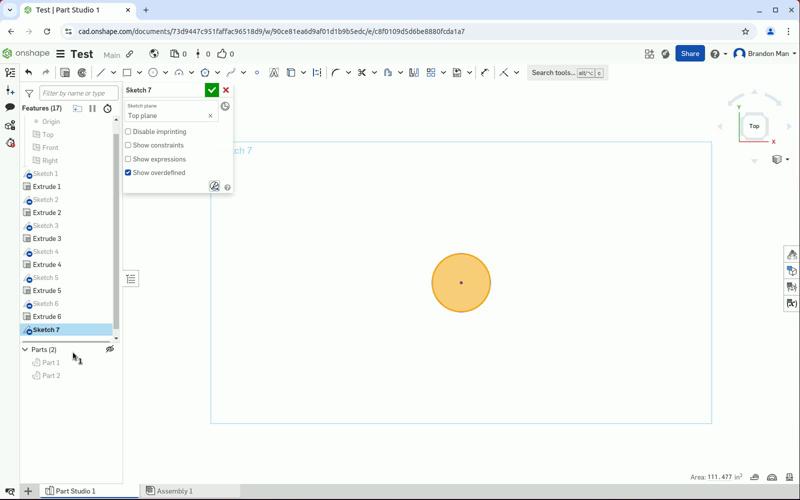
key(shift+y)
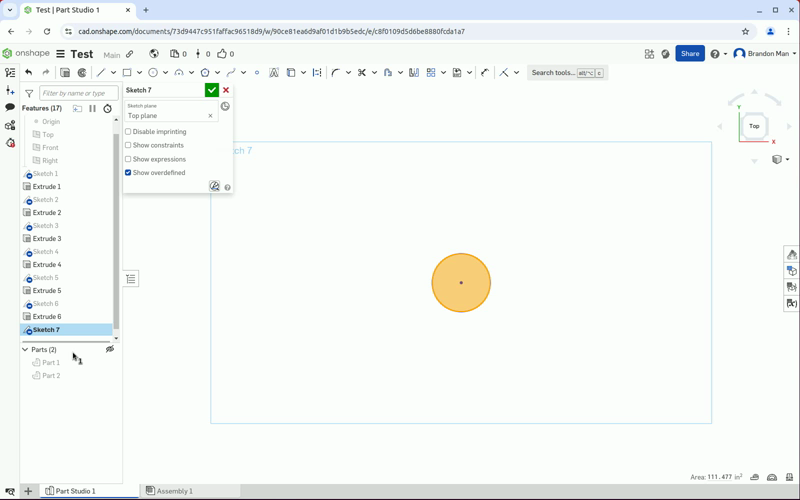
key(shift+e)
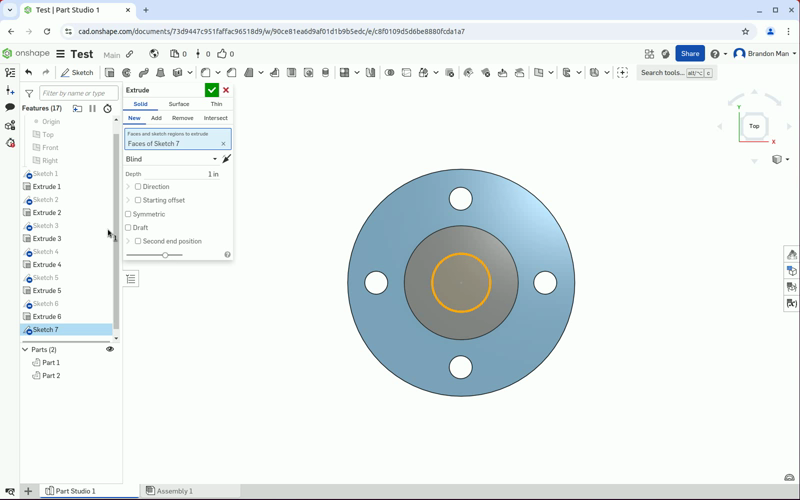
mouse_move(143, 106)
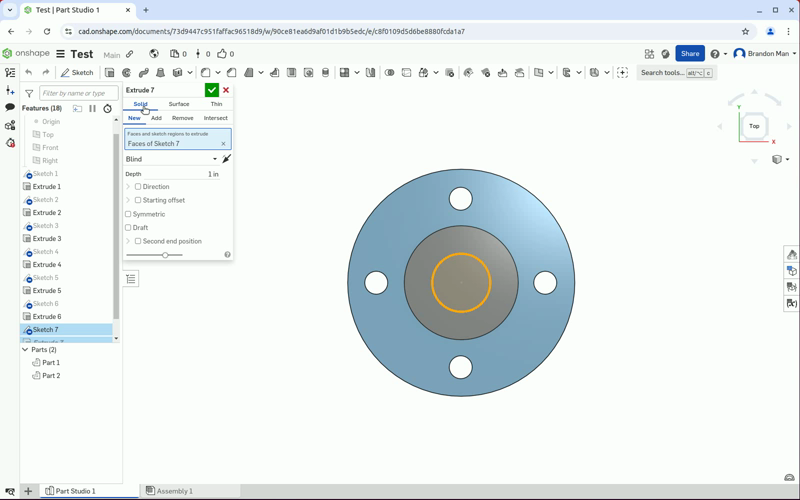
click(143, 106)
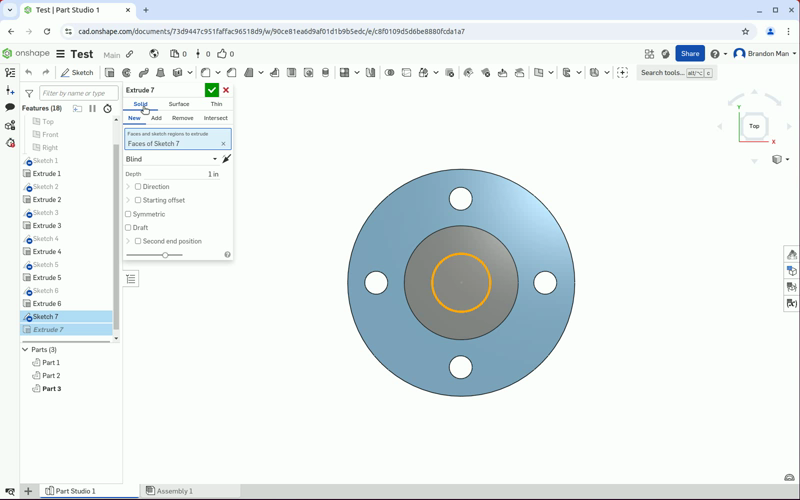
mouse_move(186, 120)
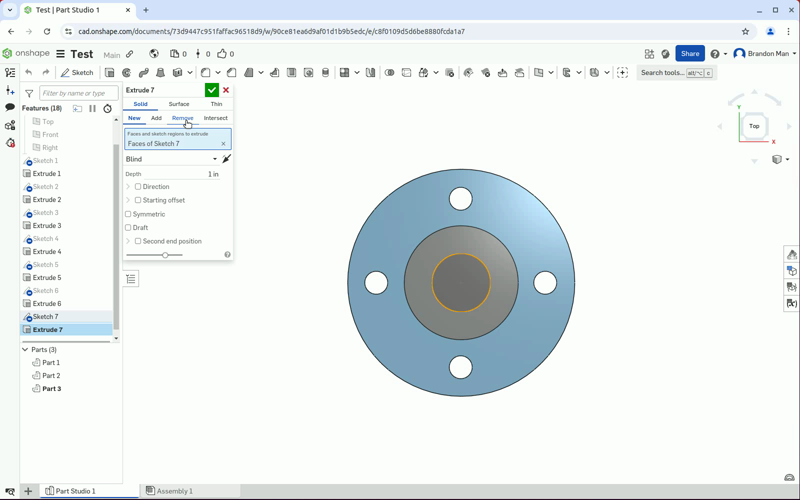
click(186, 120)
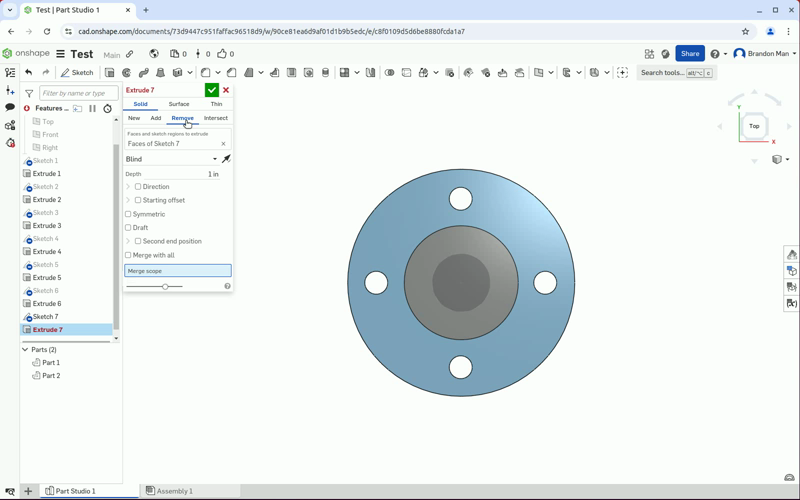
key(tab, 4)
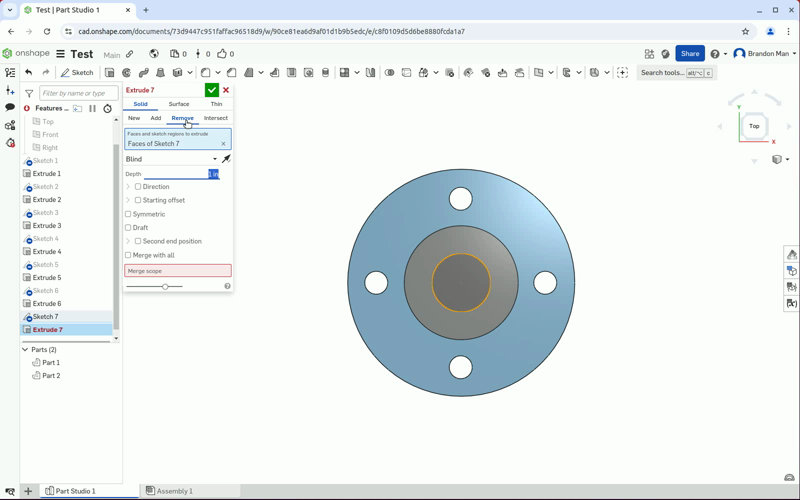
text(-23.108)
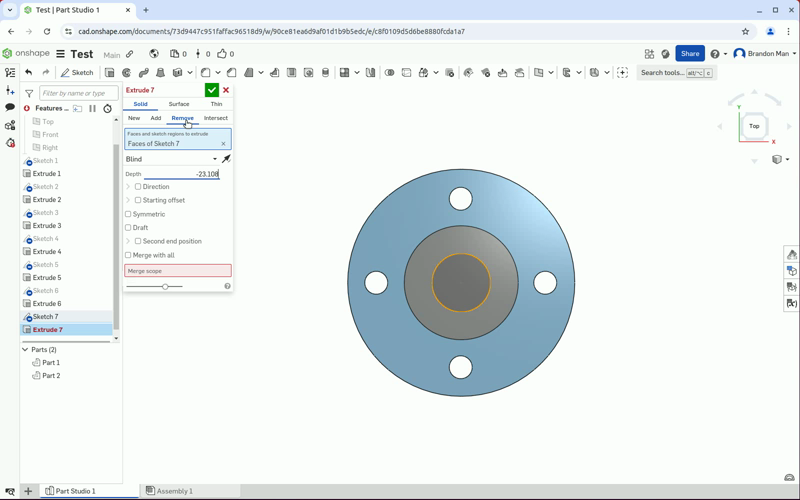
key(tab, 6)
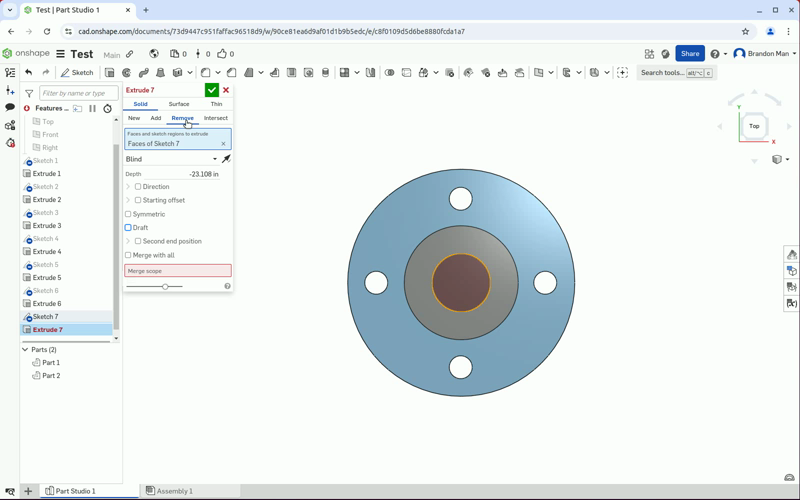
key(space)
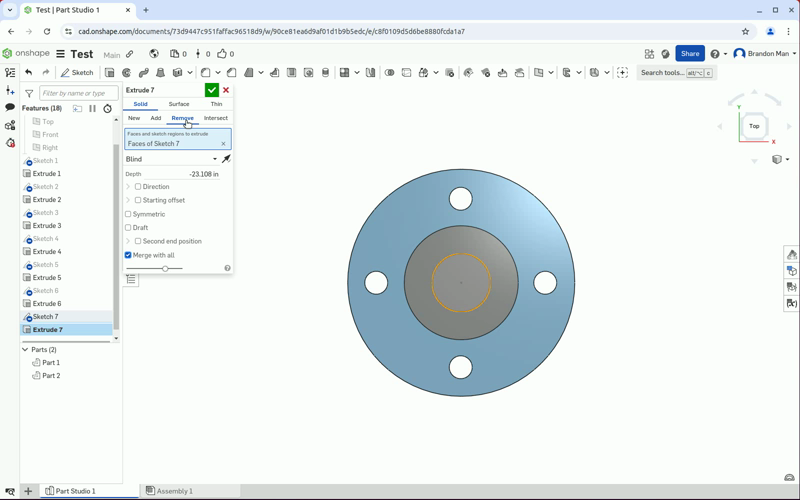
key(enter)
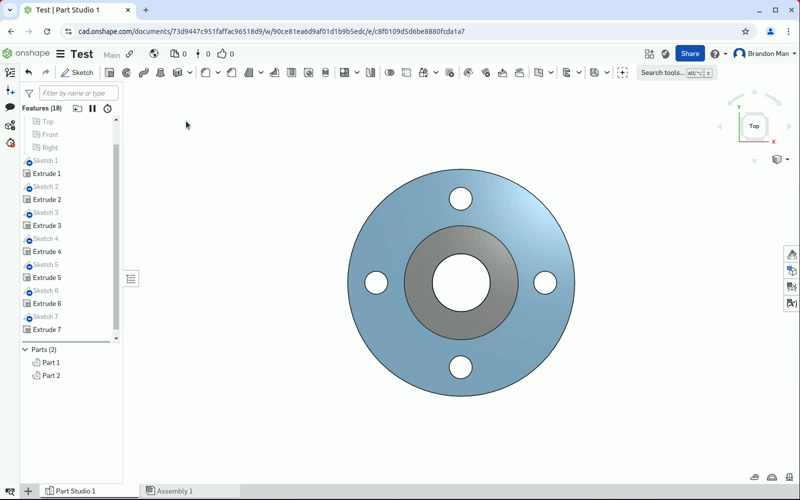
key(shift+h)
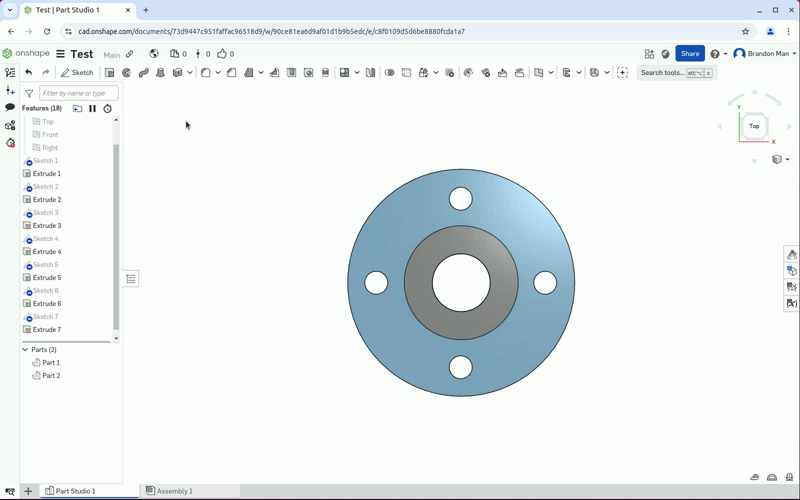
key(shift+h)
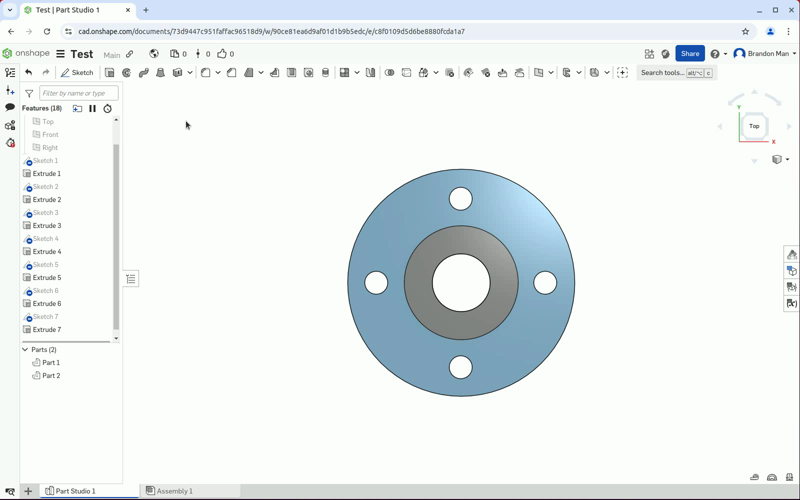
key(shift+7)
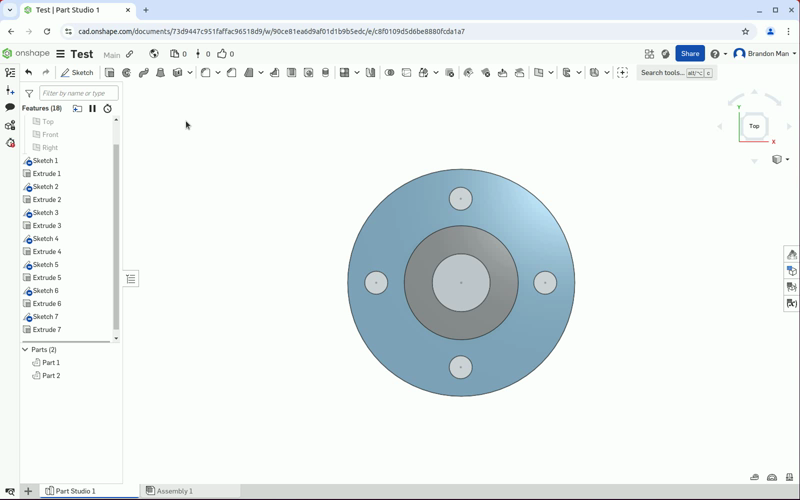
key(up, 3)
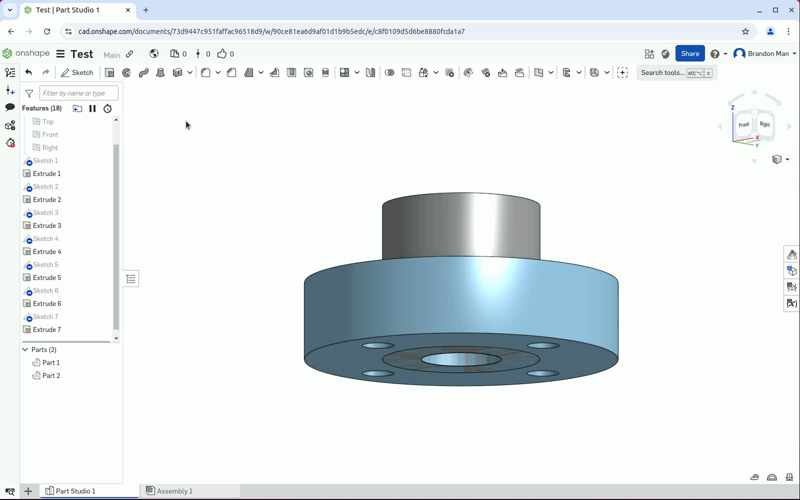
key(left, 3)
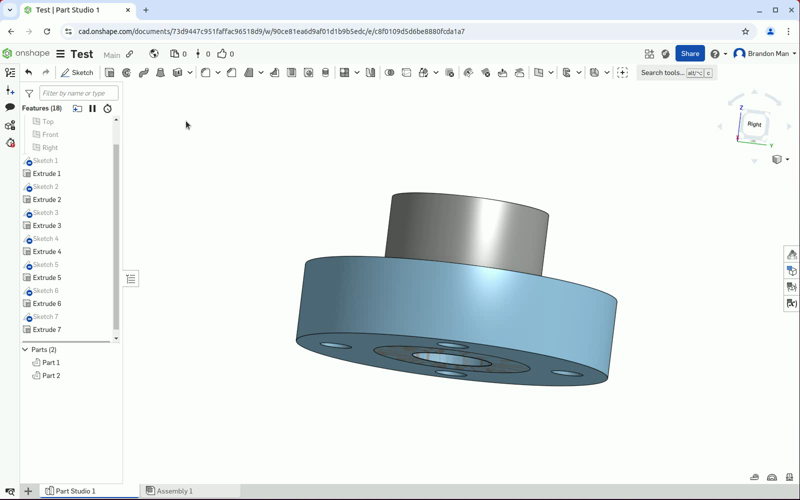
key(right, 3)
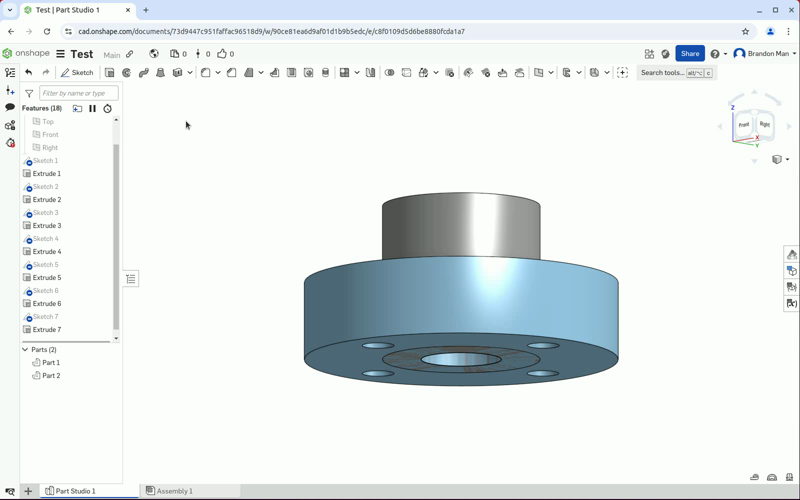
key(down, 3)
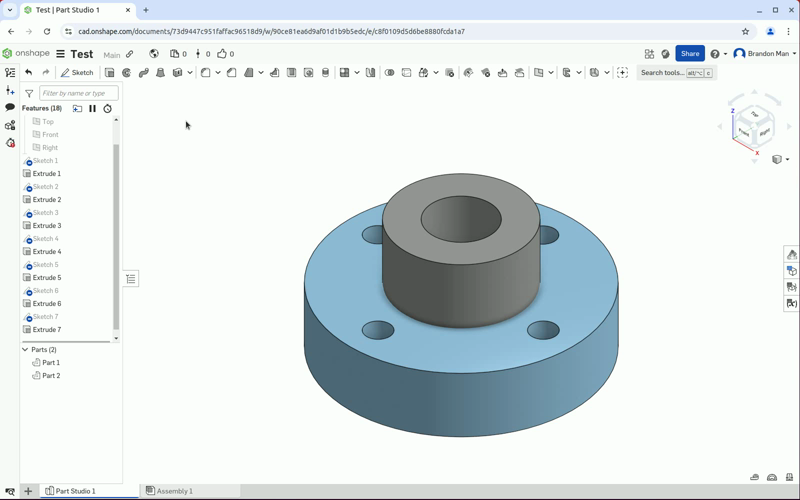
mouse_move(69, 163)
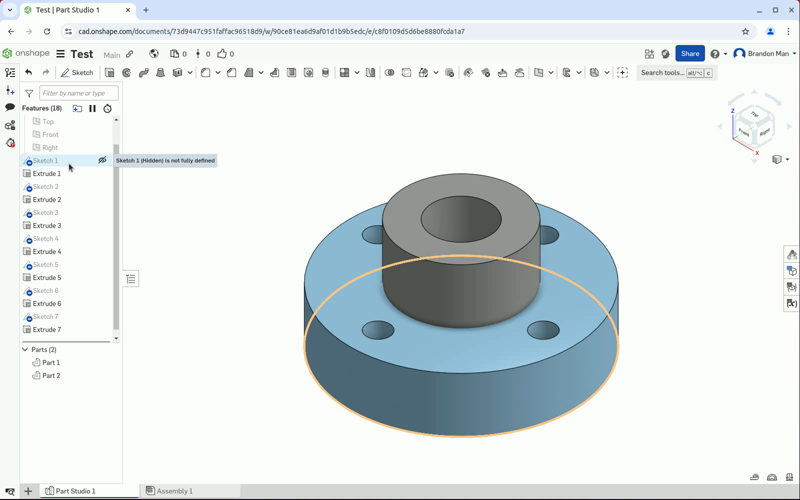
click(69, 163)